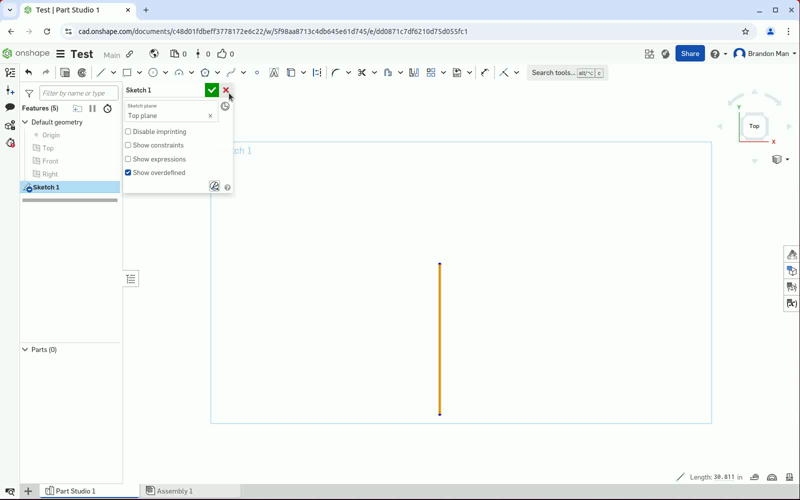
key(shift+h)
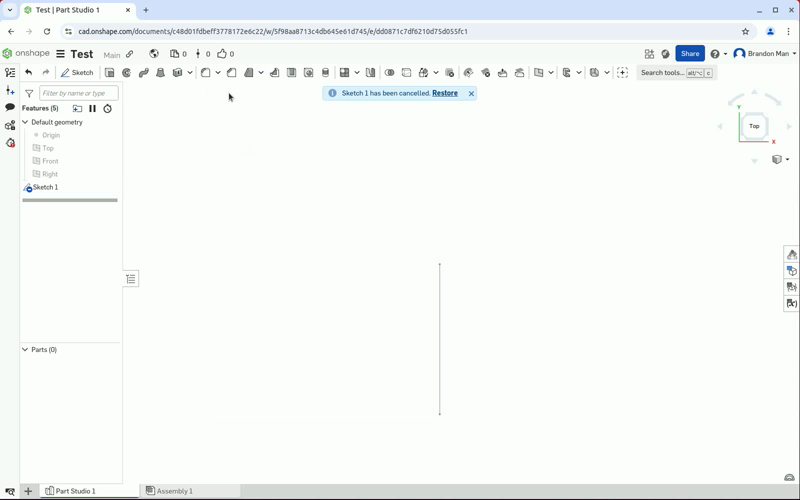
key(shift+s)
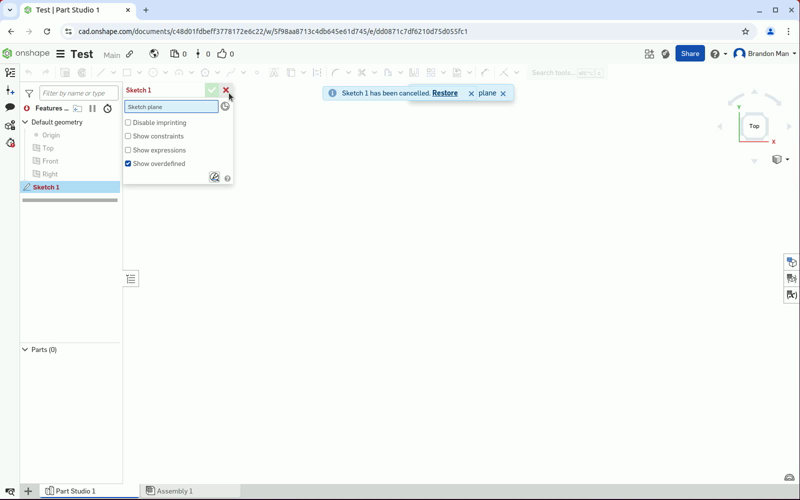
mouse_move(73, 150)
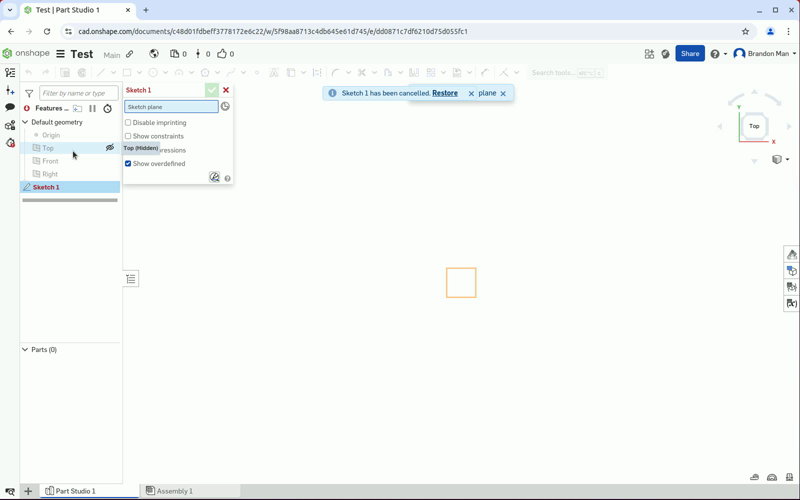
click(73, 150)
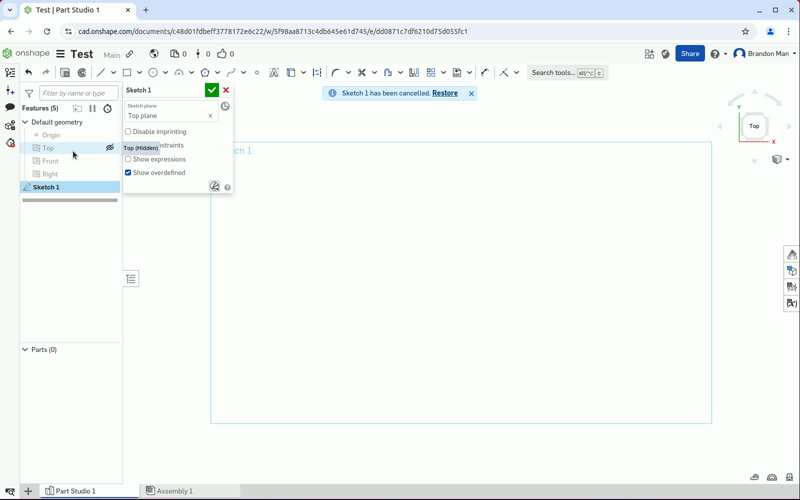
mouse_move(73, 352)
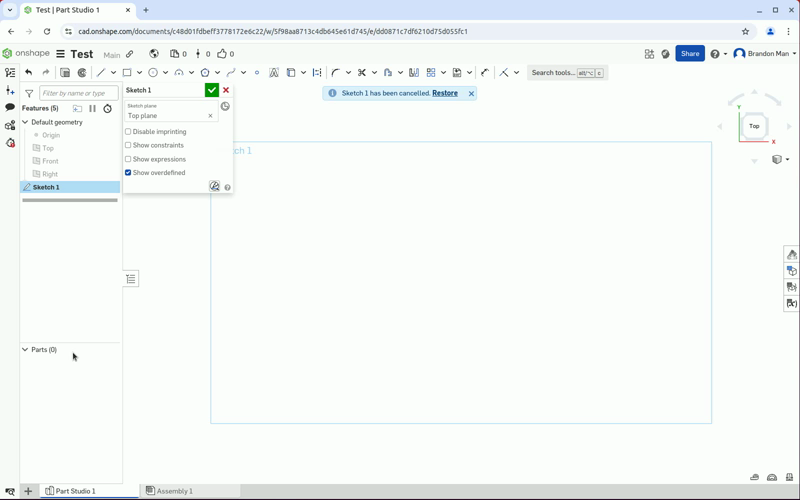
key(y)
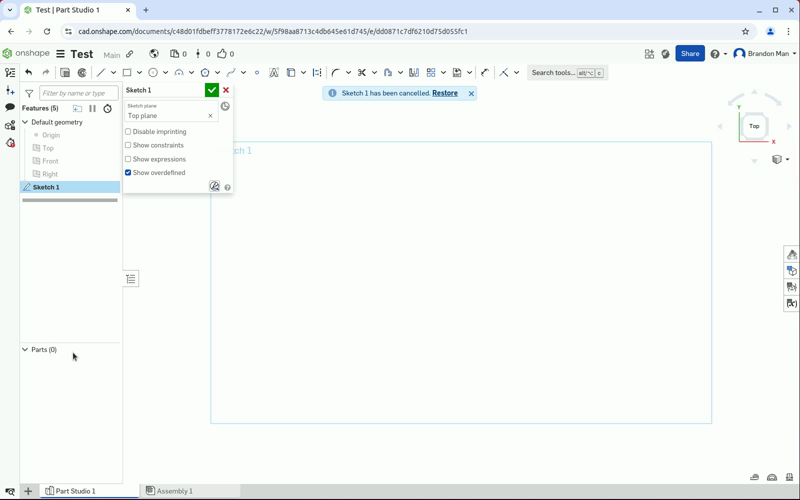
key(l)
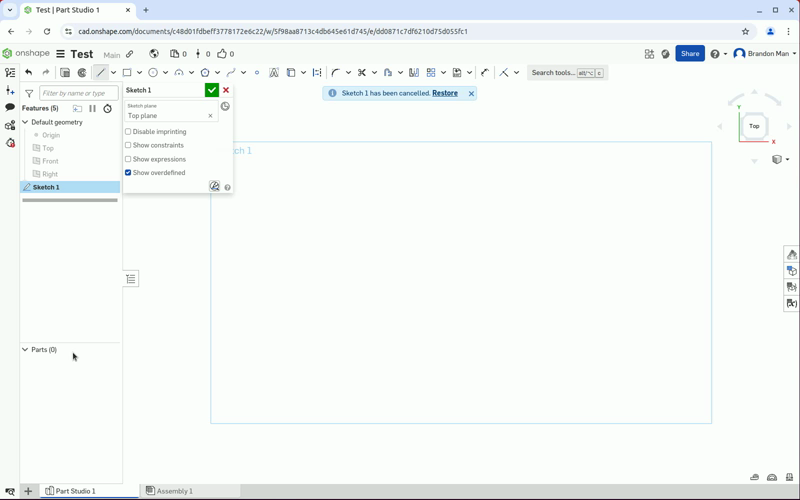
key_down(shift)
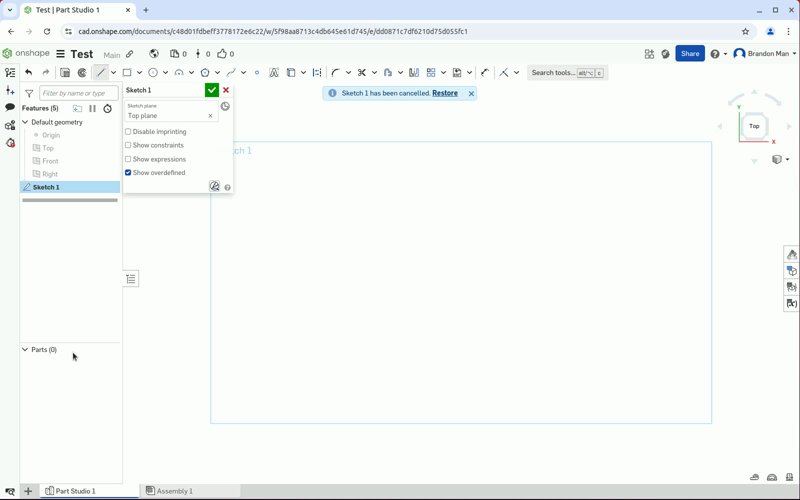
mouse_move(376, 339)
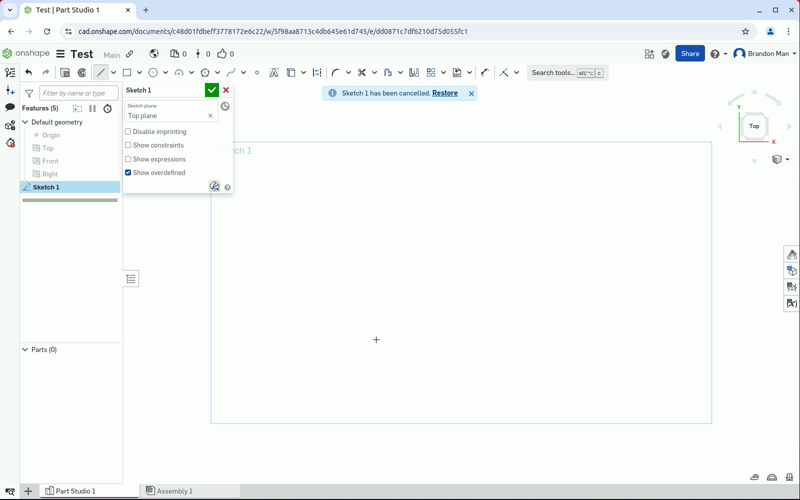
click(376, 339)
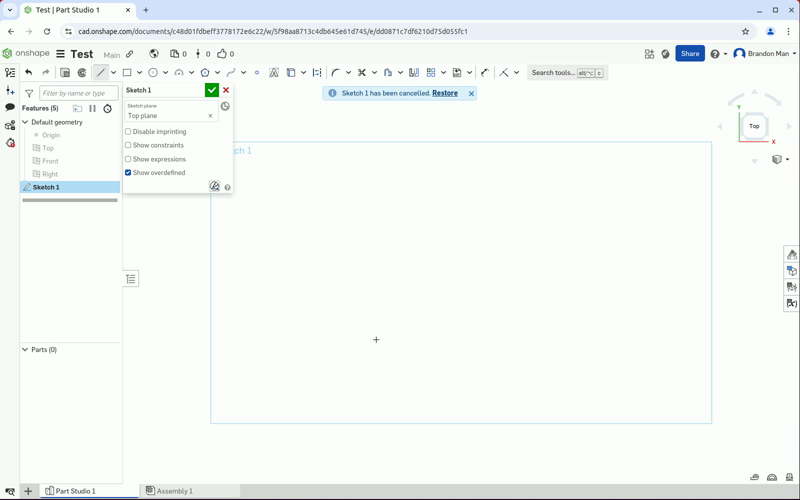
key_up(shift)
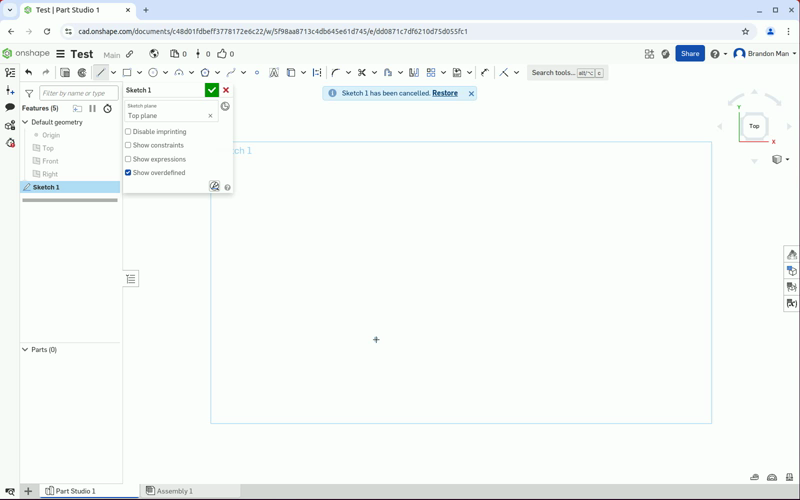
key_down(shift)
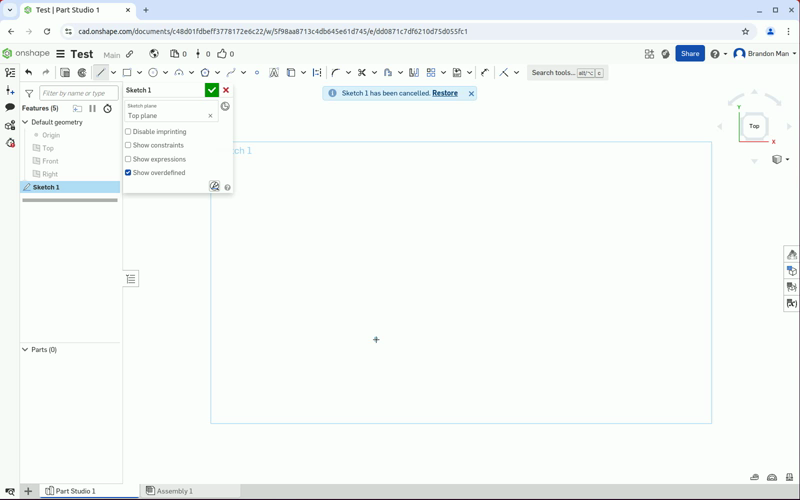
mouse_move(544, 339)
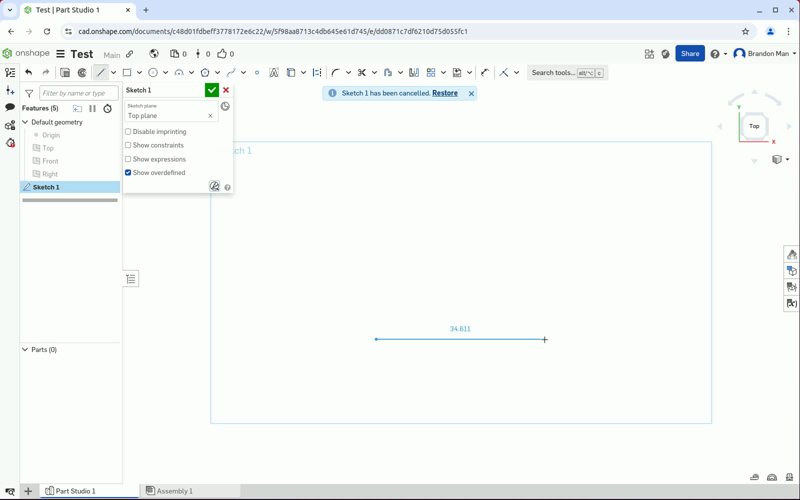
click(544, 339)
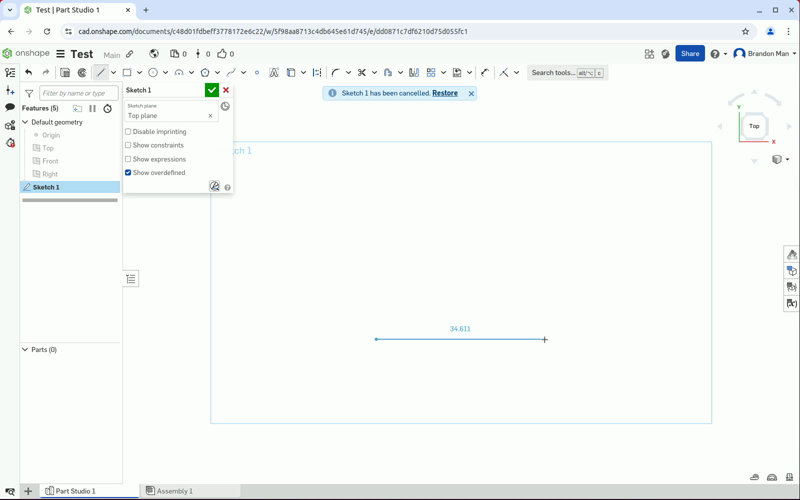
key_up(shift)
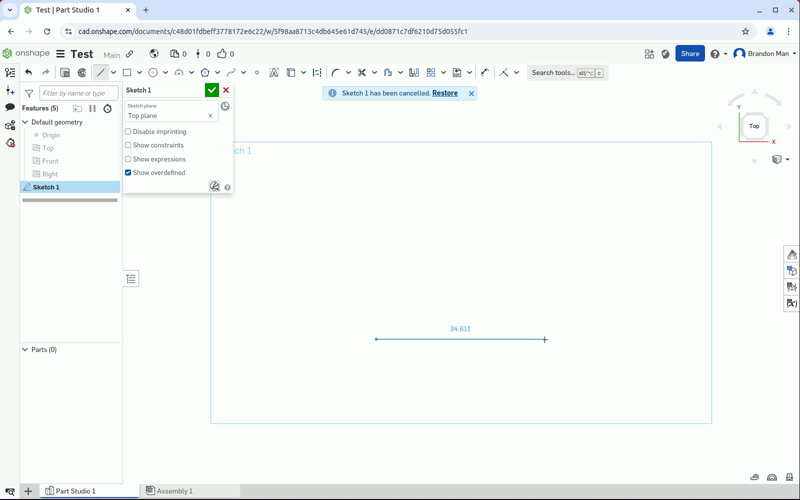
key_down(shift)
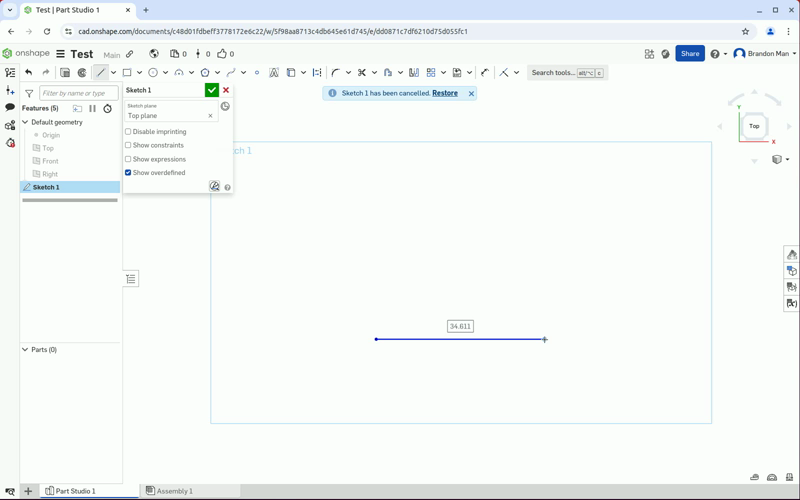
mouse_move(544, 227)
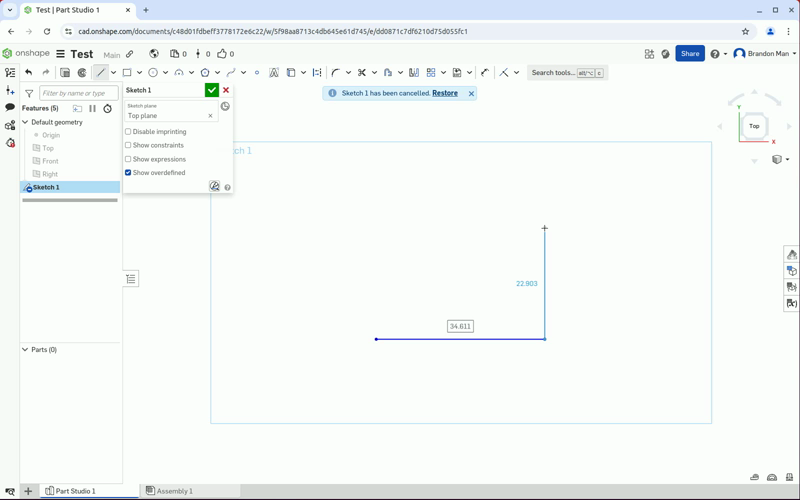
click(544, 227)
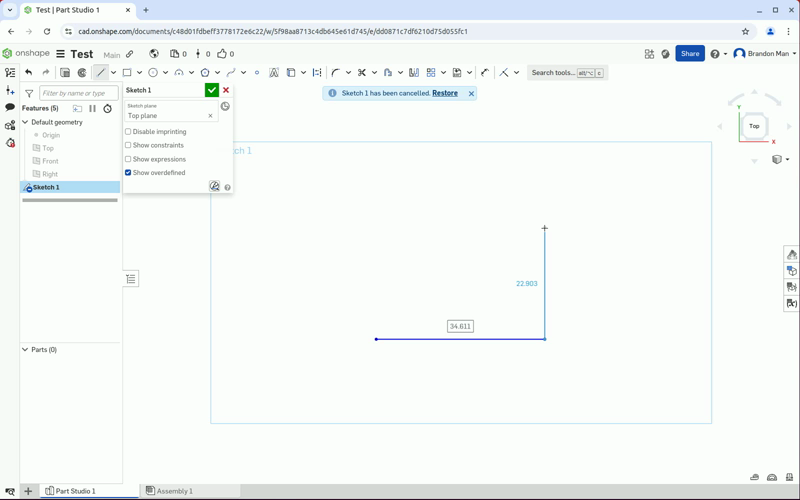
key_up(shift)
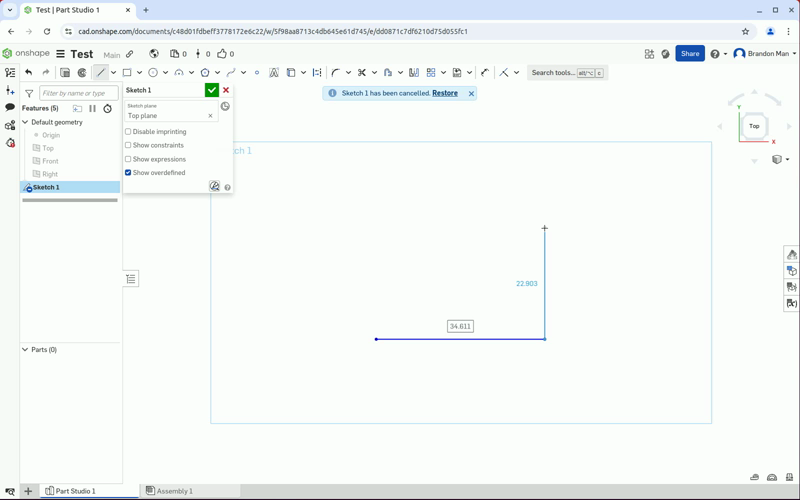
key_down(shift)
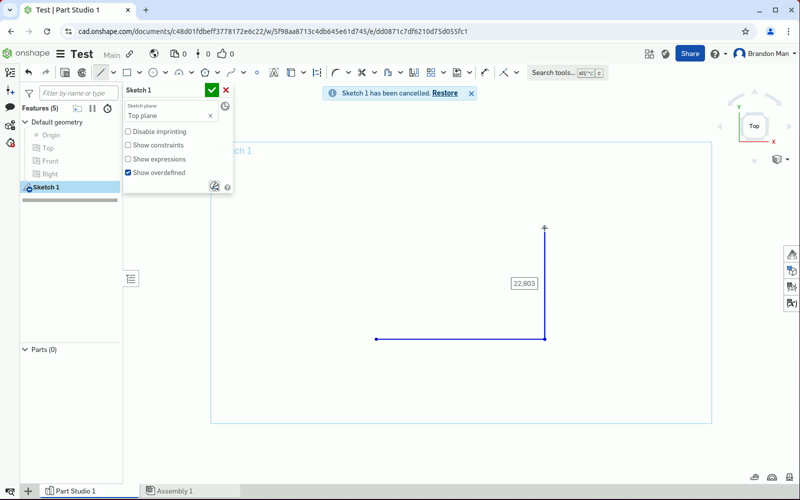
mouse_move(376, 227)
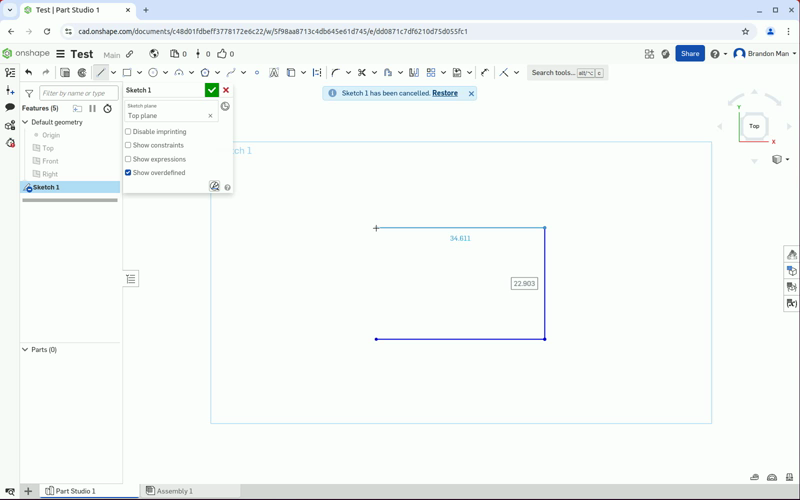
click(376, 227)
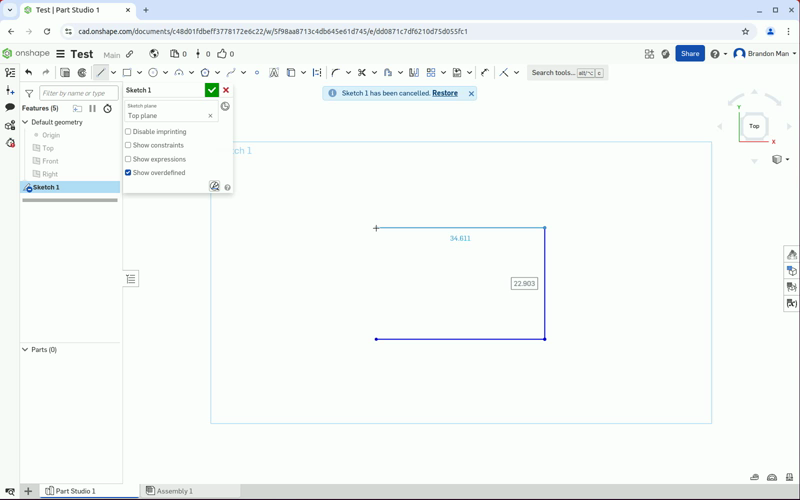
key_up(shift)
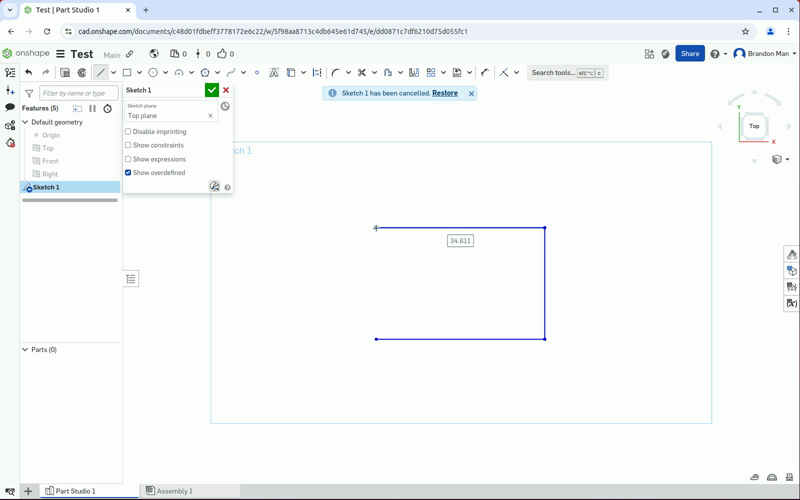
key_down(shift)
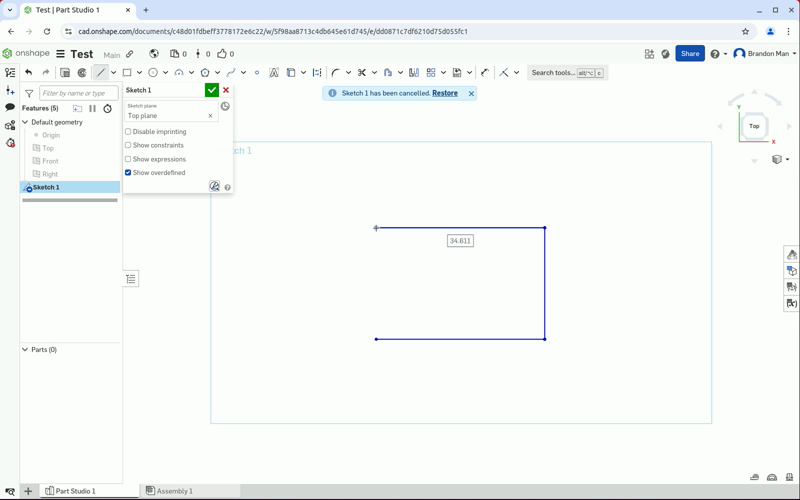
mouse_move(376, 339)
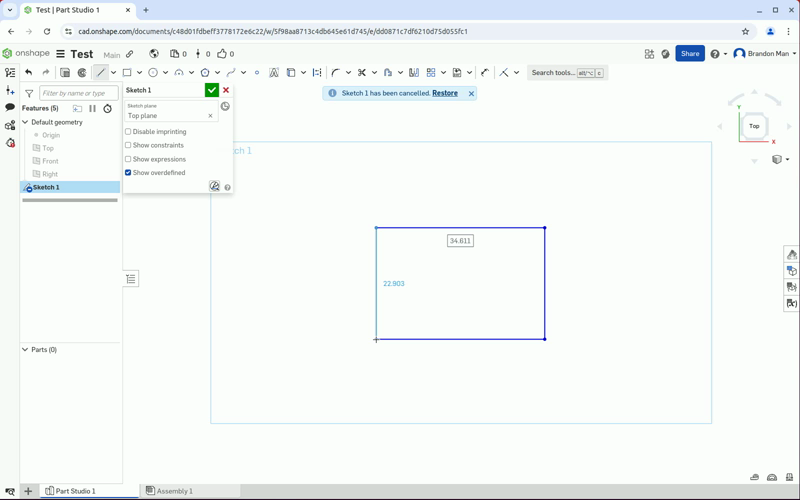
key_up(shift)
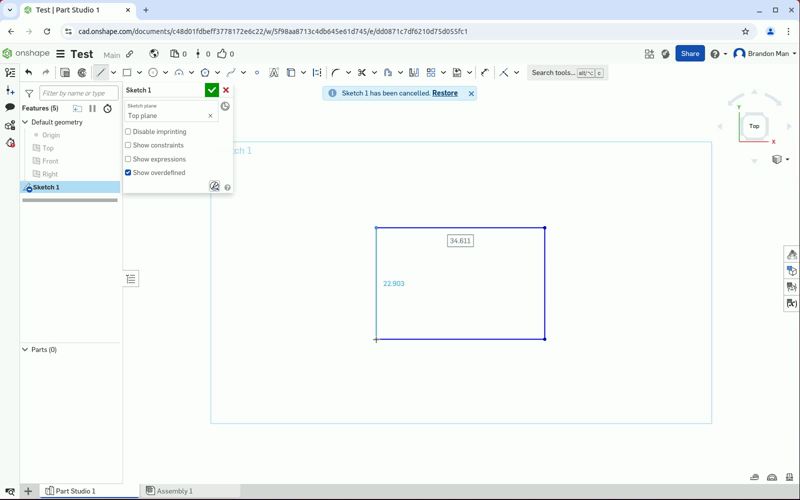
click(376, 339)
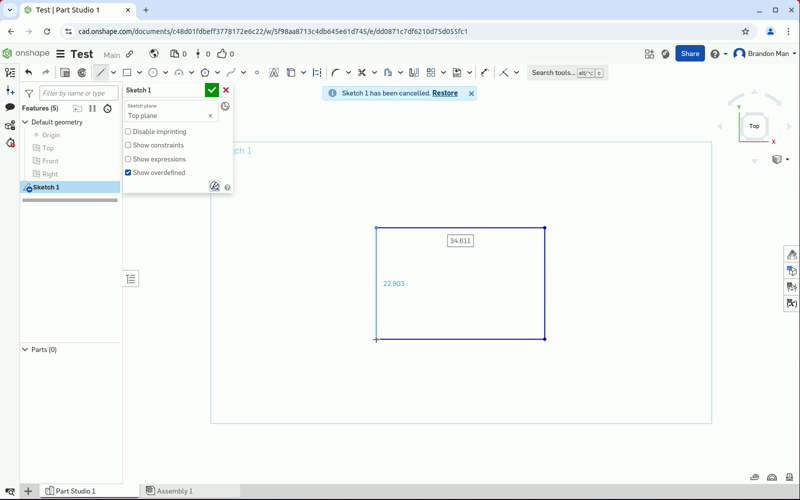
key(esc)
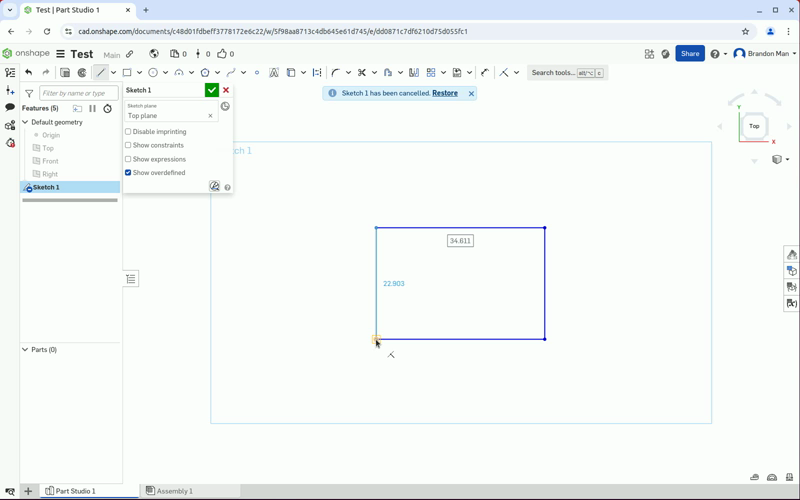
key(c)
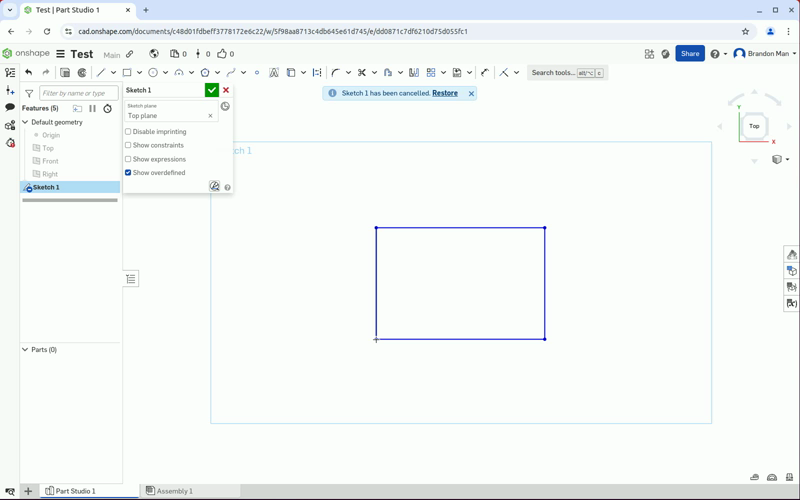
key_down(shift)
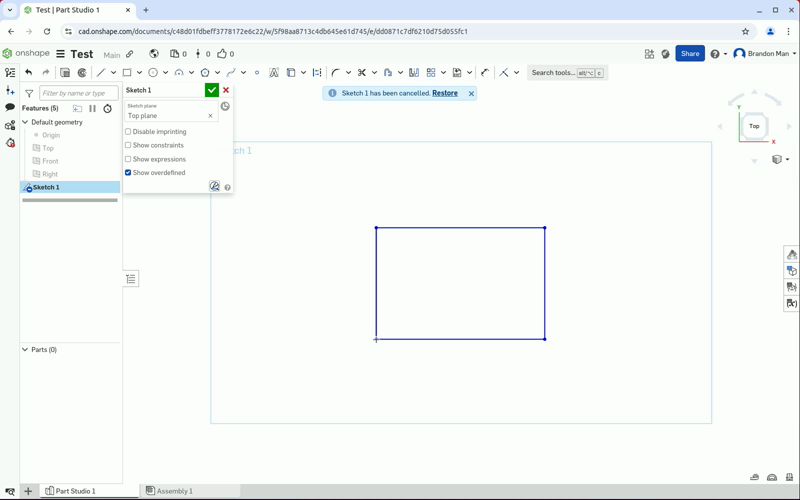
mouse_move(461, 282)
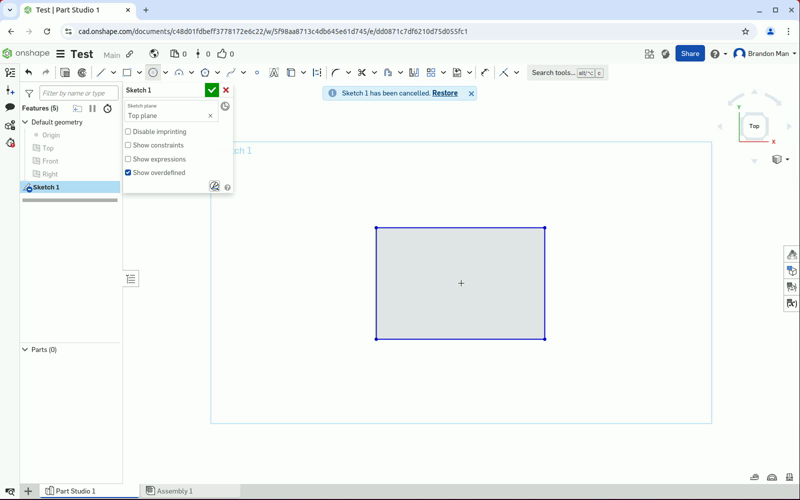
click(461, 282)
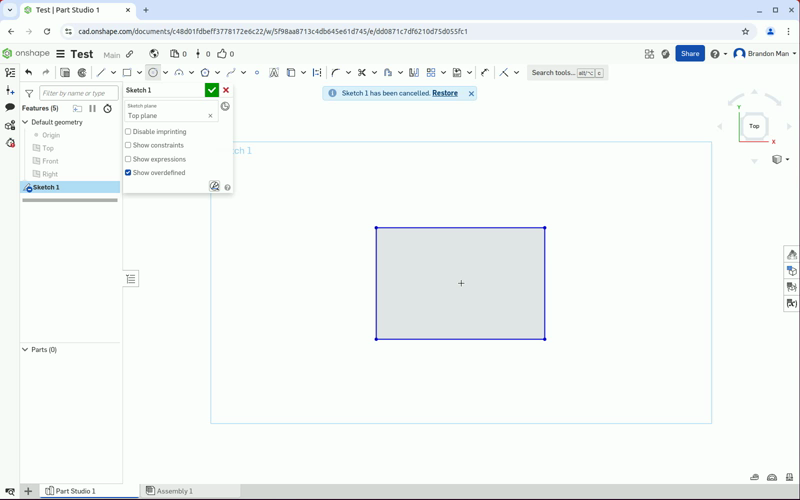
key_up(shift)
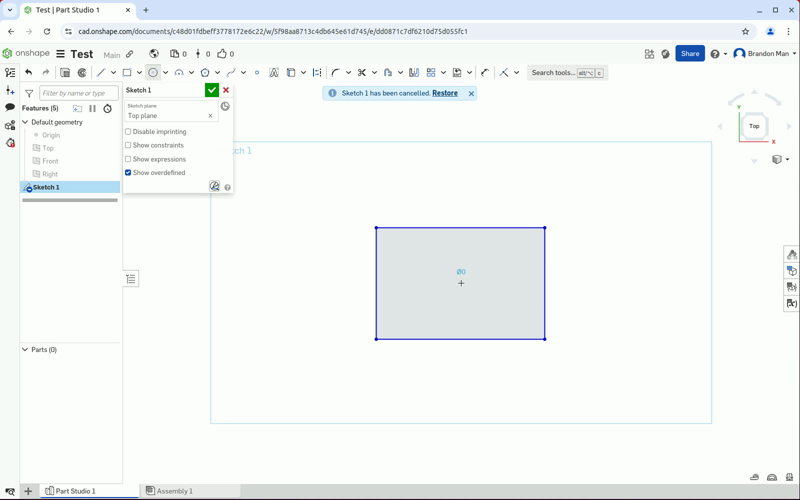
mouse_move(489, 282)
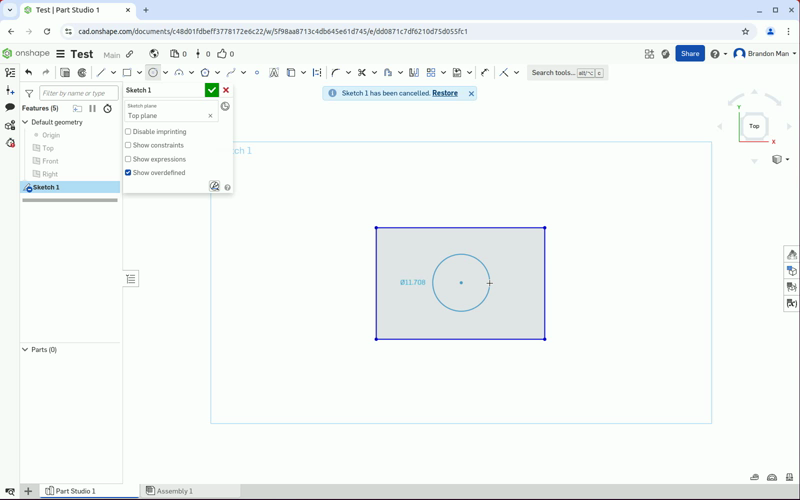
click(489, 282)
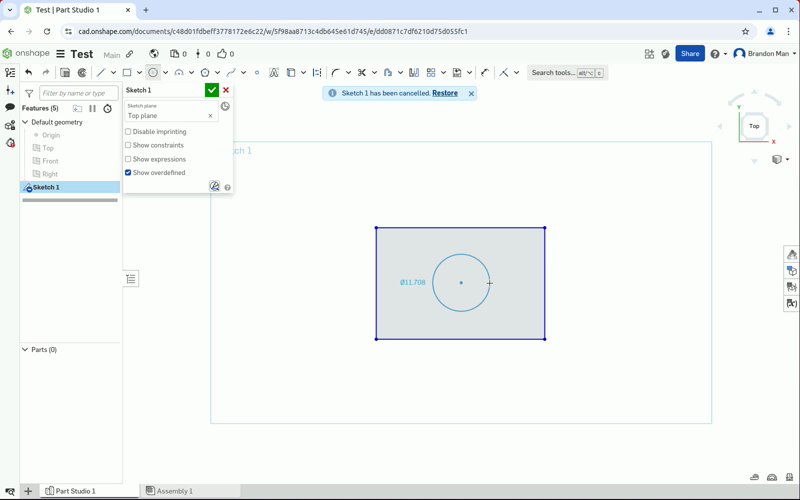
key(esc)
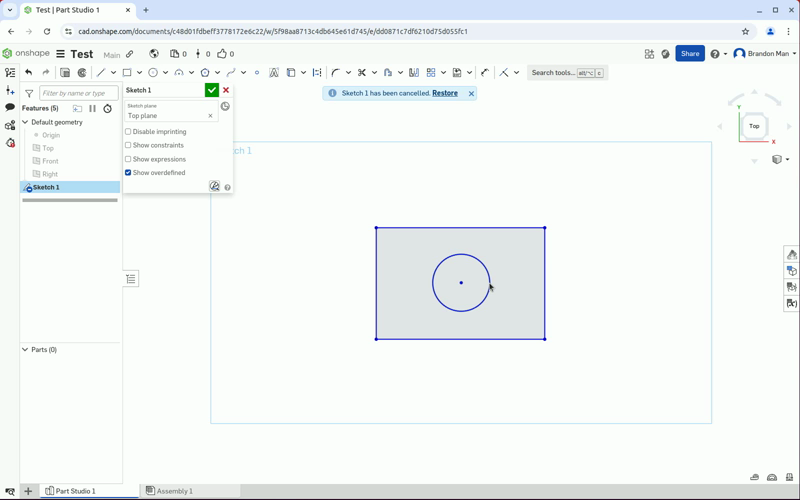
mouse_move(398, 284)
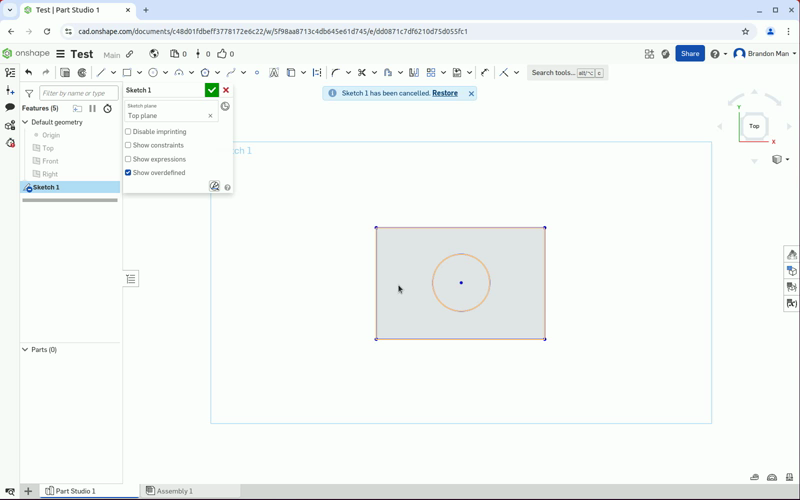
click(398, 284)
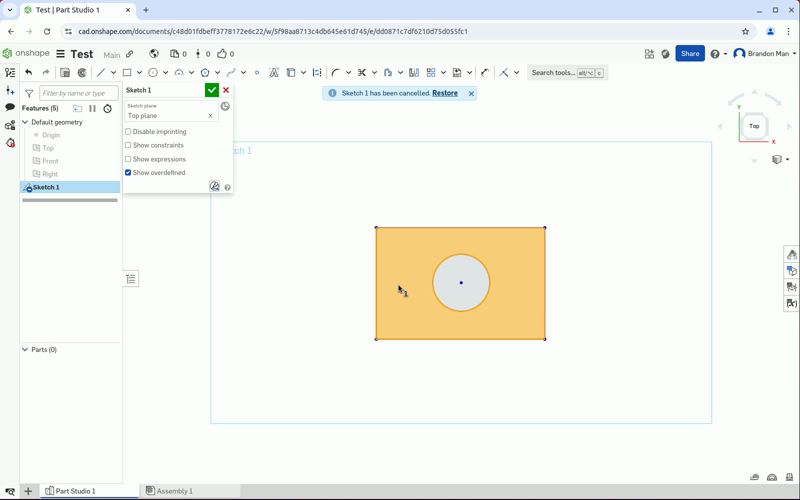
mouse_move(73, 352)
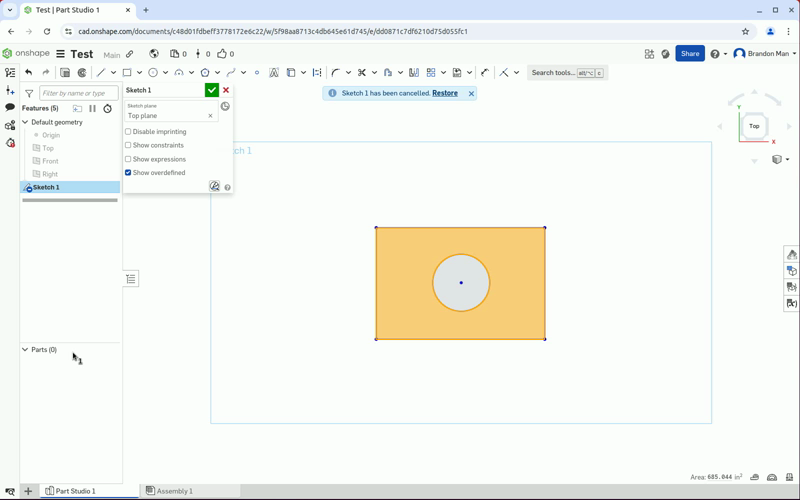
key(shift+y)
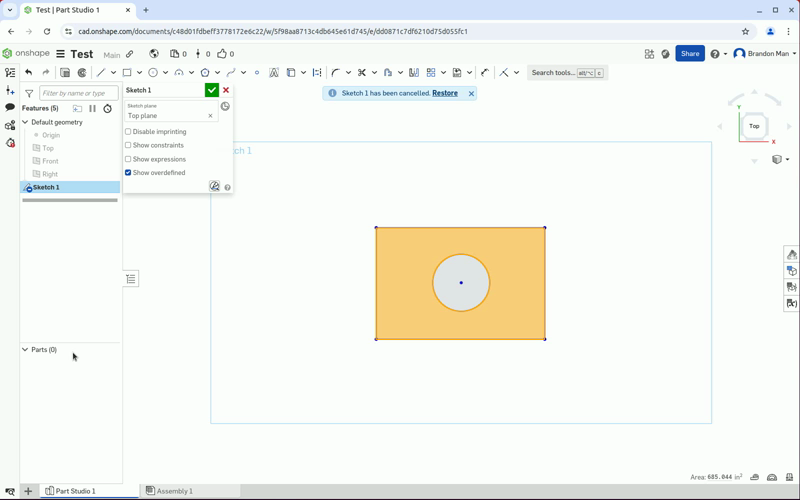
key(shift+e)
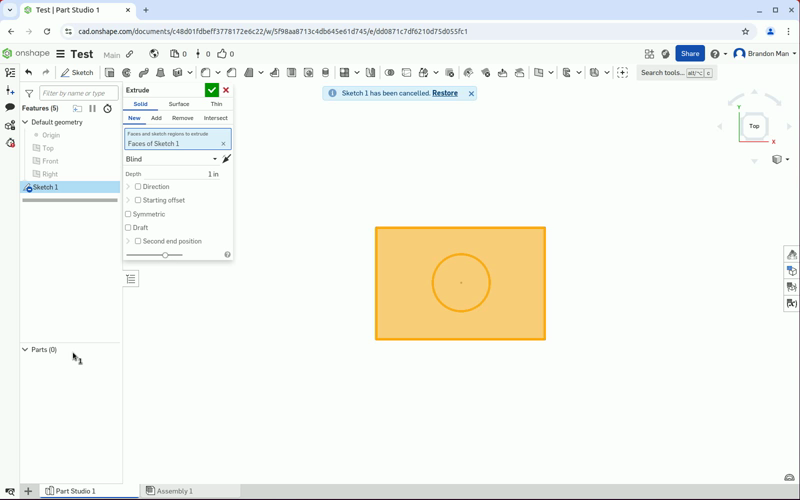
mouse_move(143, 106)
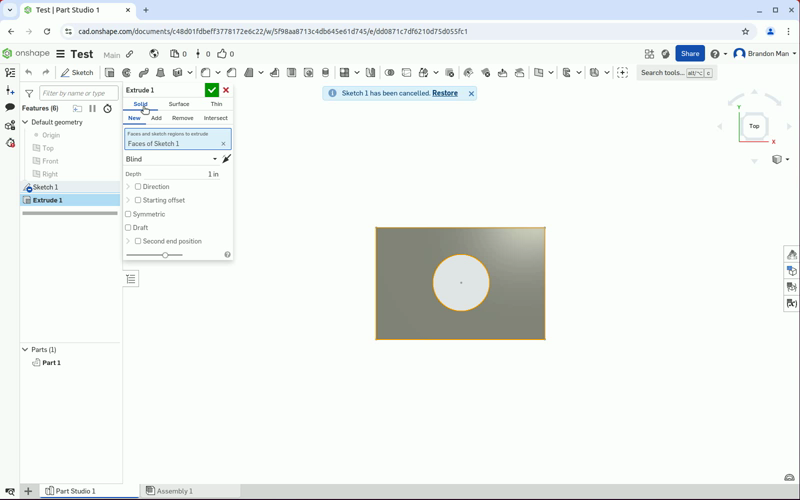
click(143, 106)
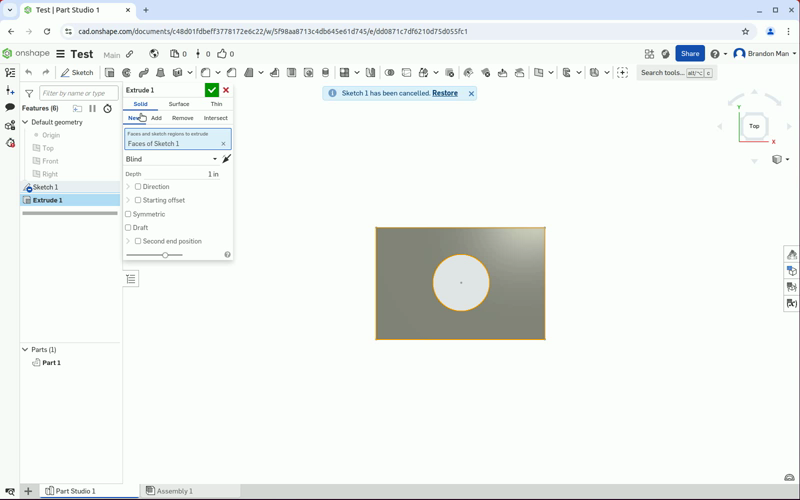
mouse_move(137, 120)
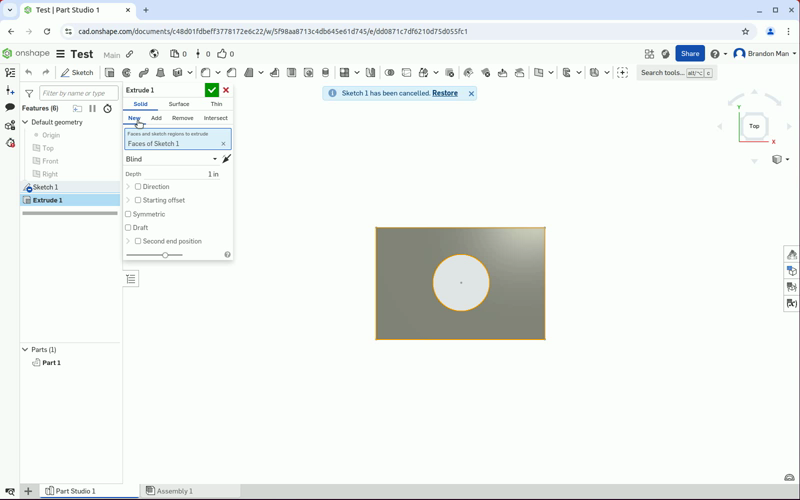
click(137, 120)
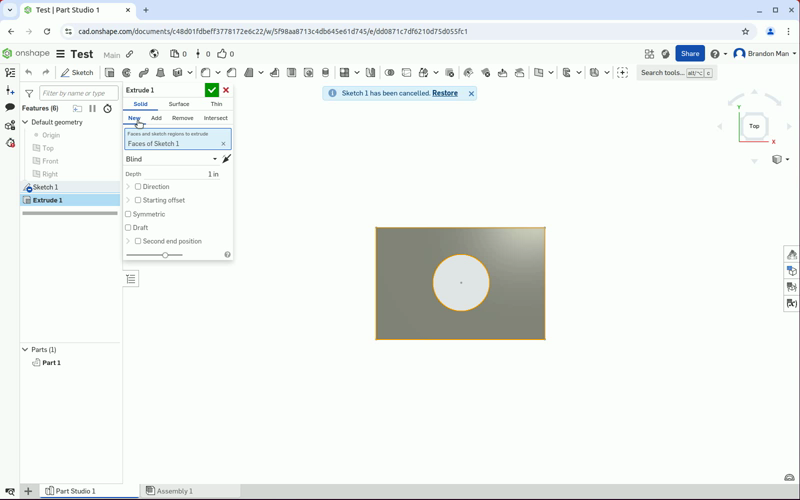
key(tab, 4)
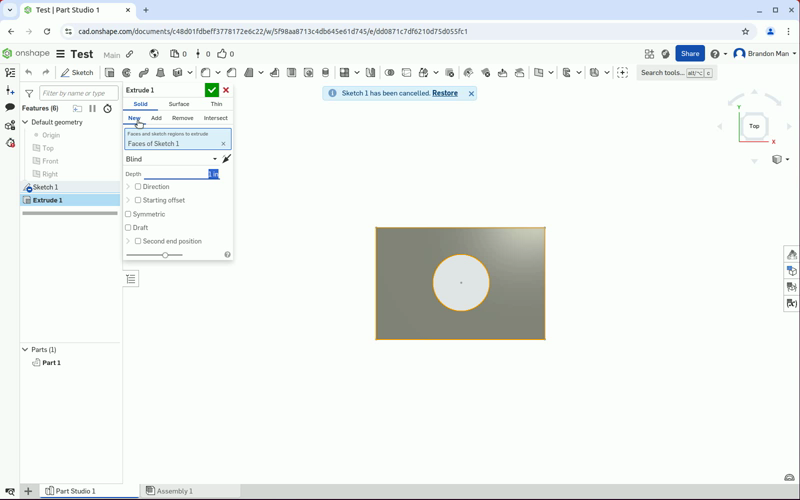
text(5.777)
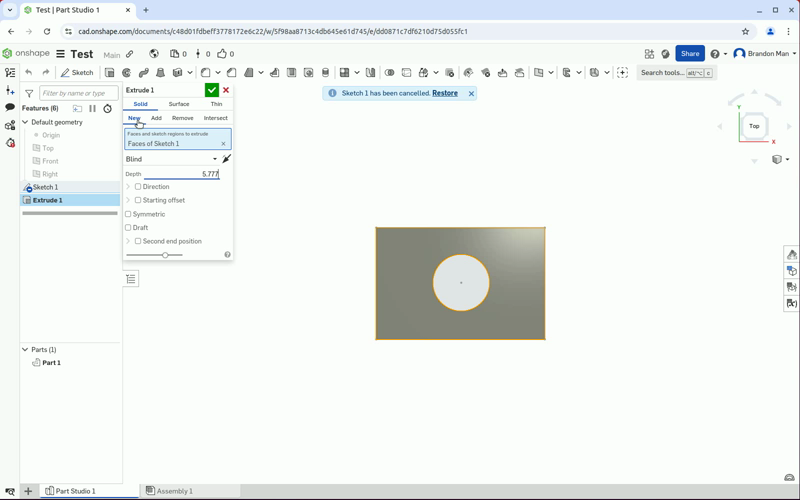
key(enter)
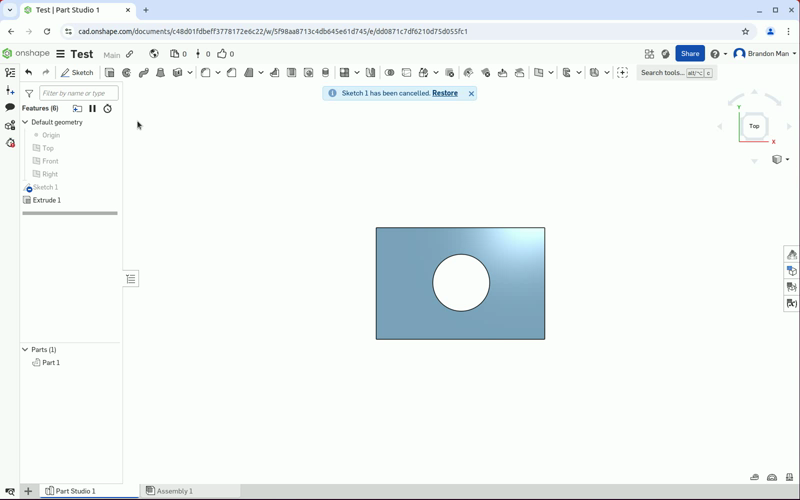
key(shift+h)
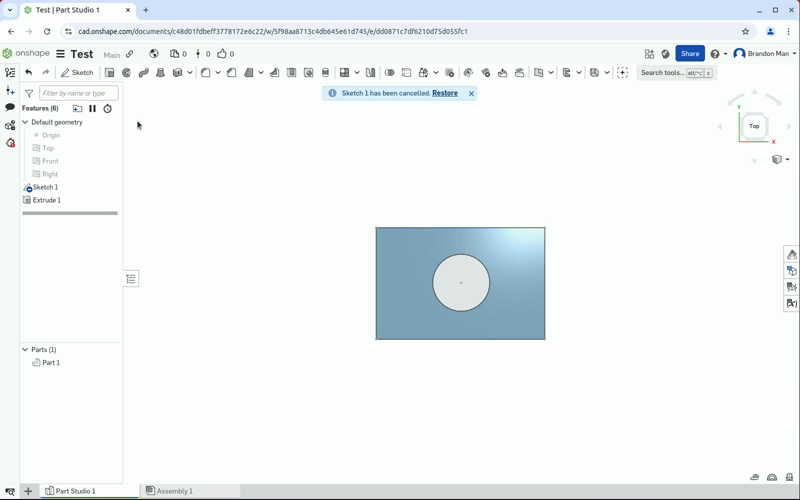
key(shift+h)
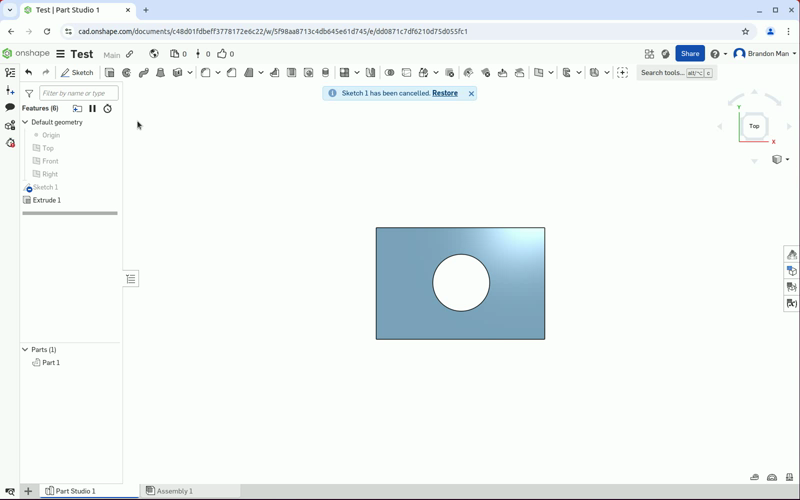
mouse_move(73, 189)
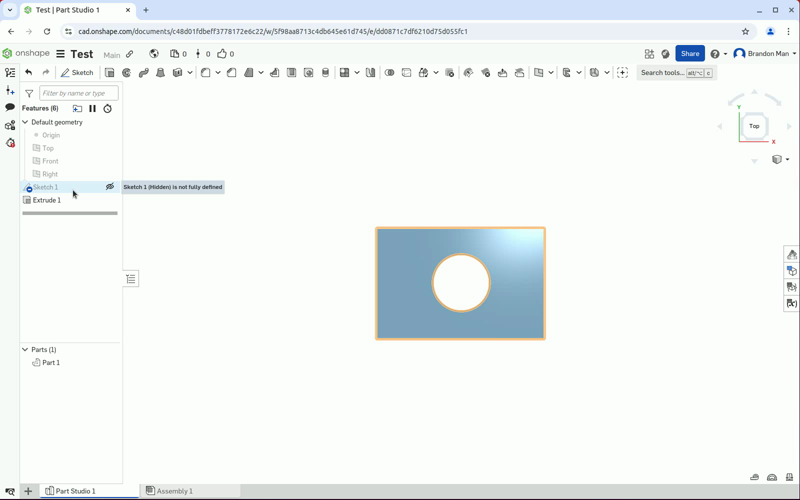
click(73, 189)
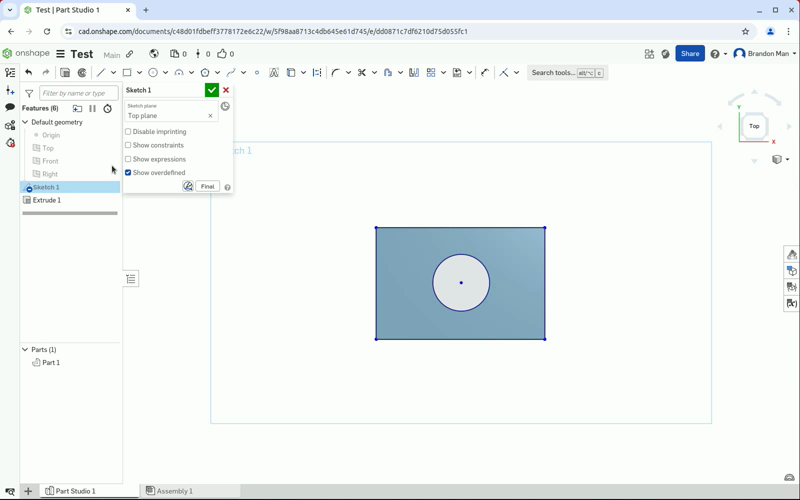
mouse_move(229, 92)
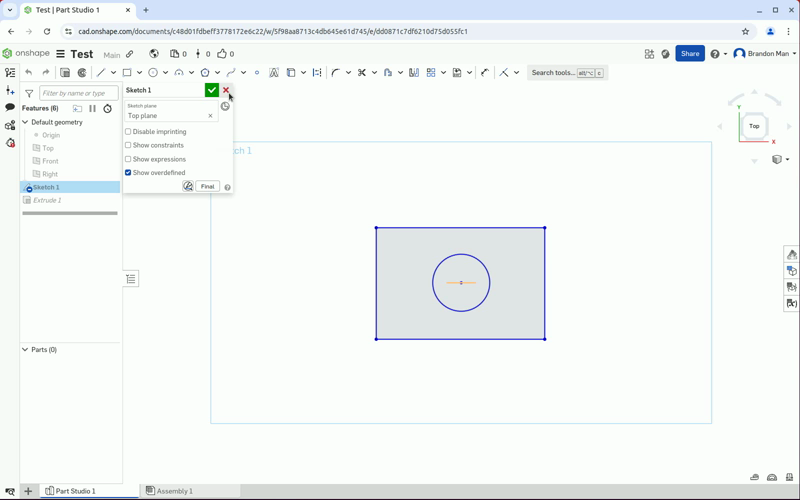
click(229, 92)
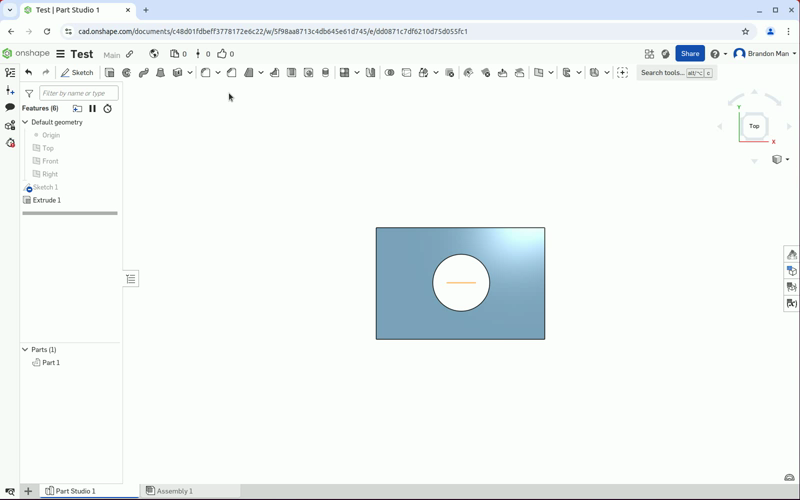
mouse_move(541, 75)
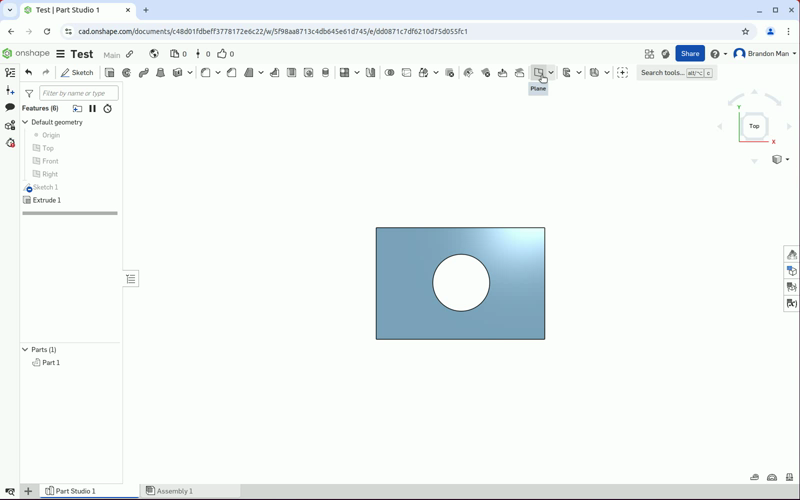
click(541, 75)
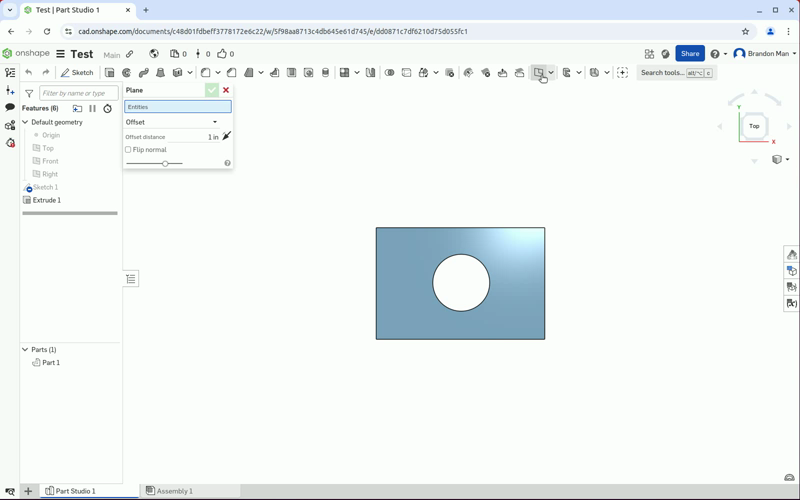
mouse_move(73, 150)
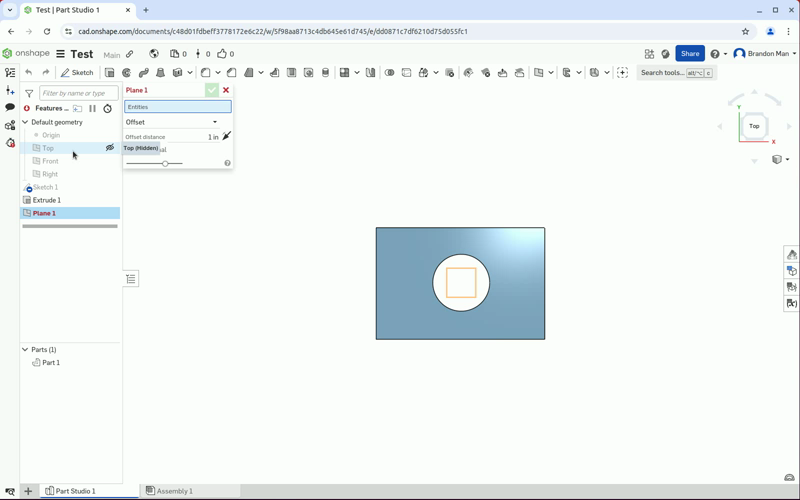
click(73, 150)
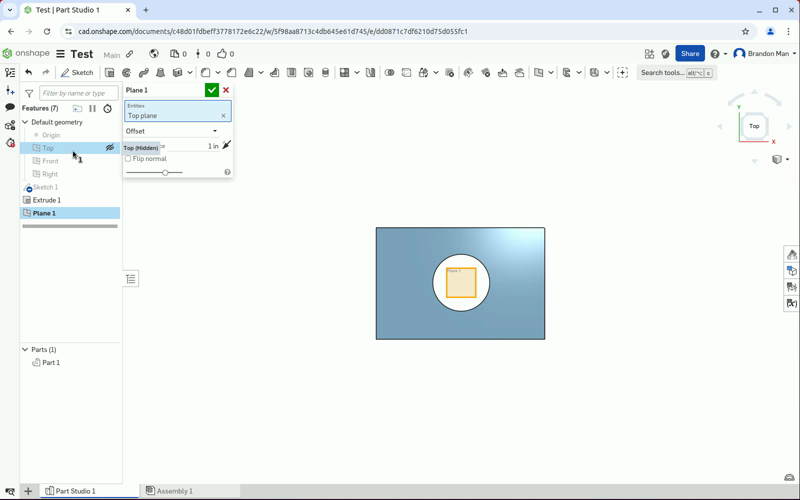
key(tab, 2)
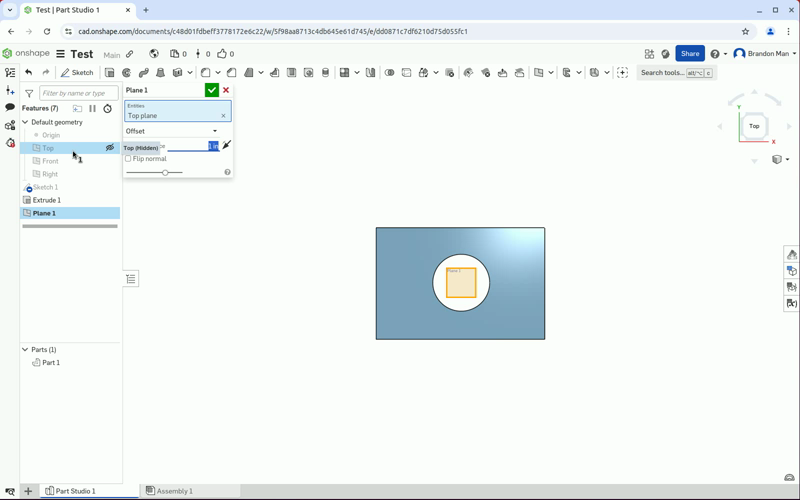
text(5.792)
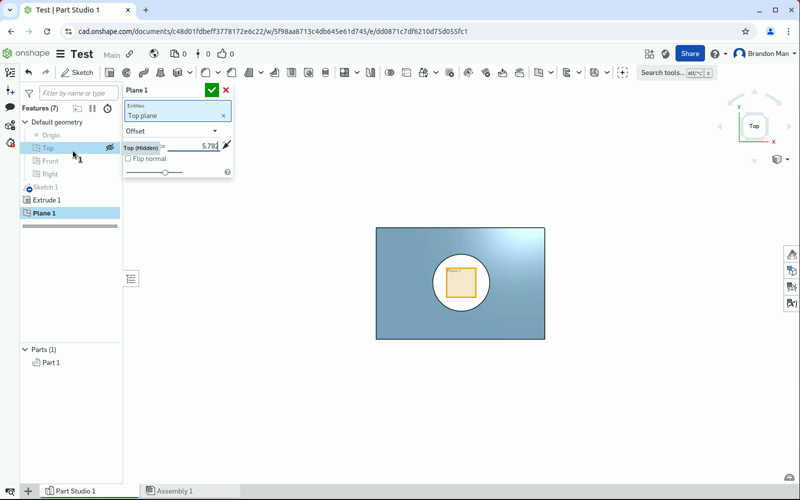
key(enter, 2)
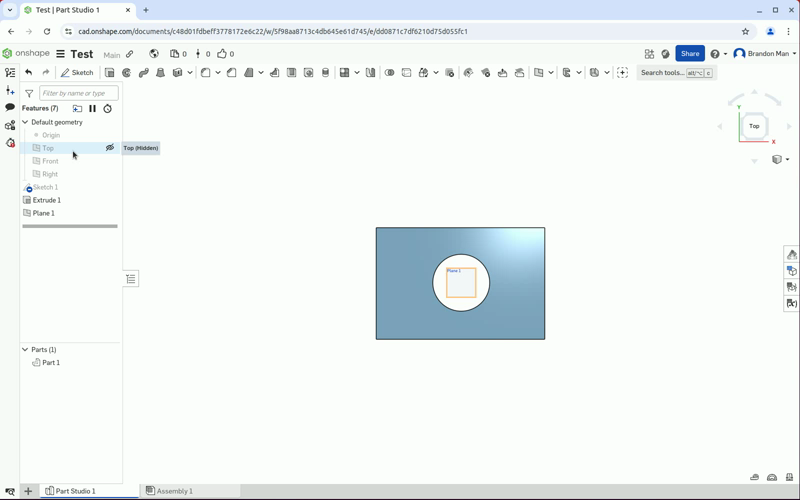
key(shift+s)
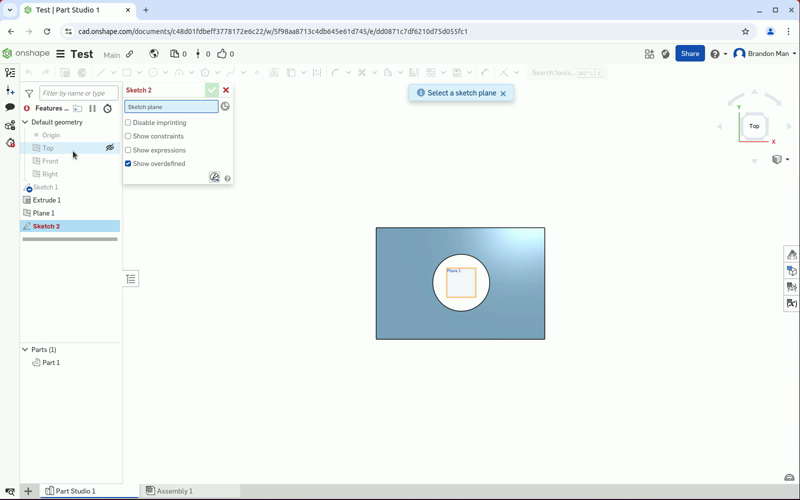
mouse_move(73, 215)
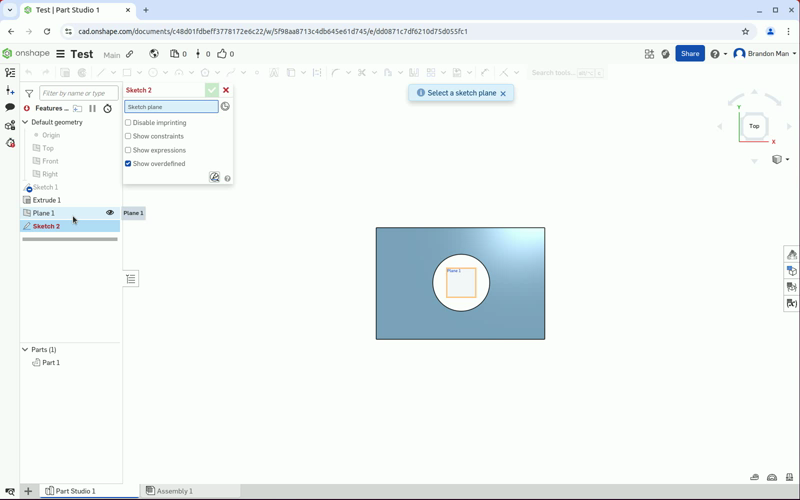
click(73, 215)
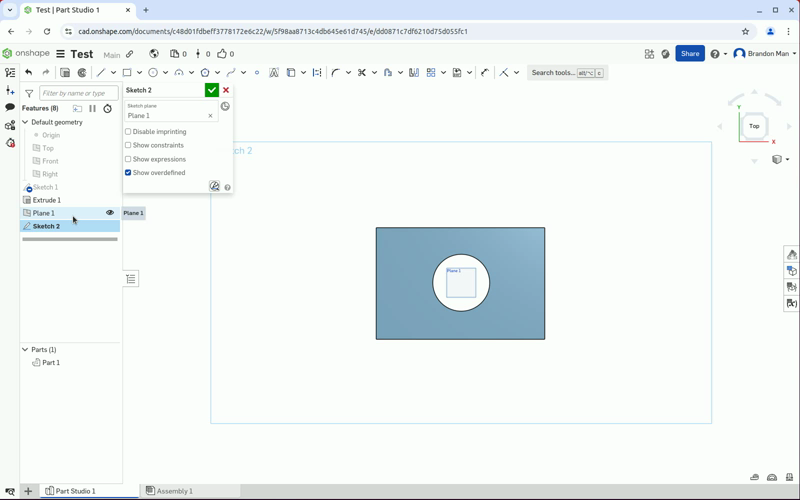
mouse_move(73, 352)
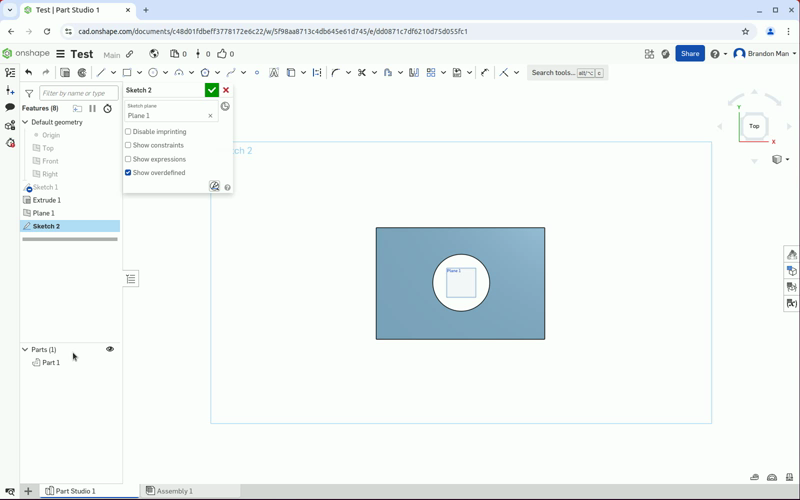
key(y)
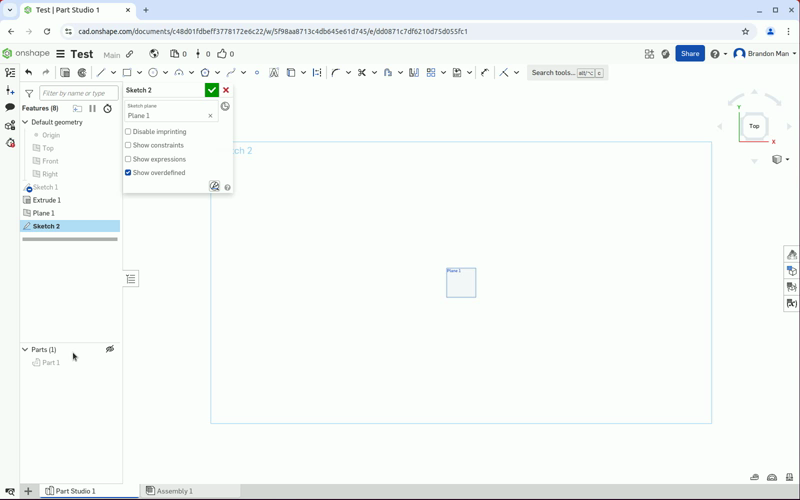
key(l)
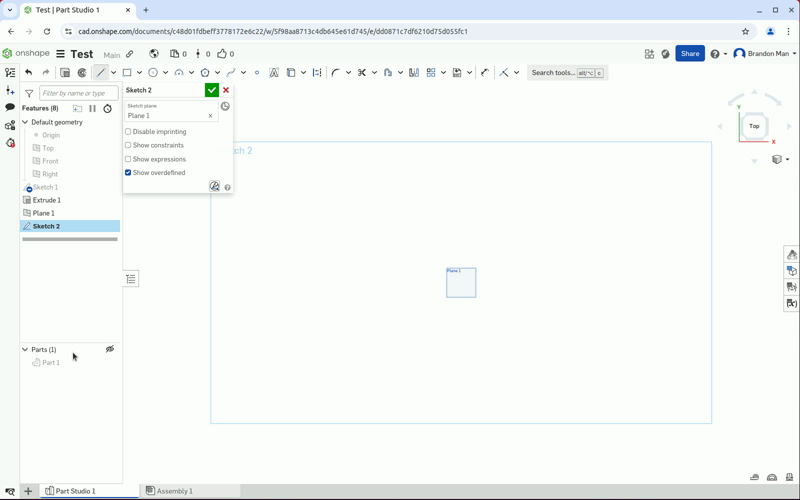
key_down(shift)
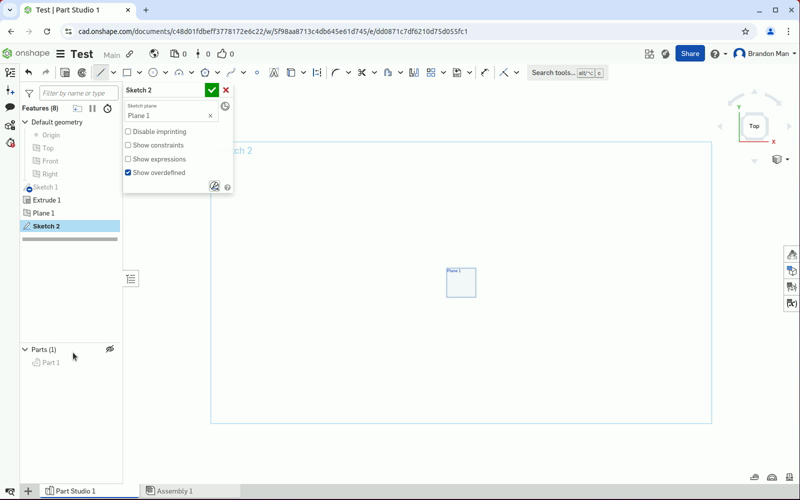
mouse_move(382, 339)
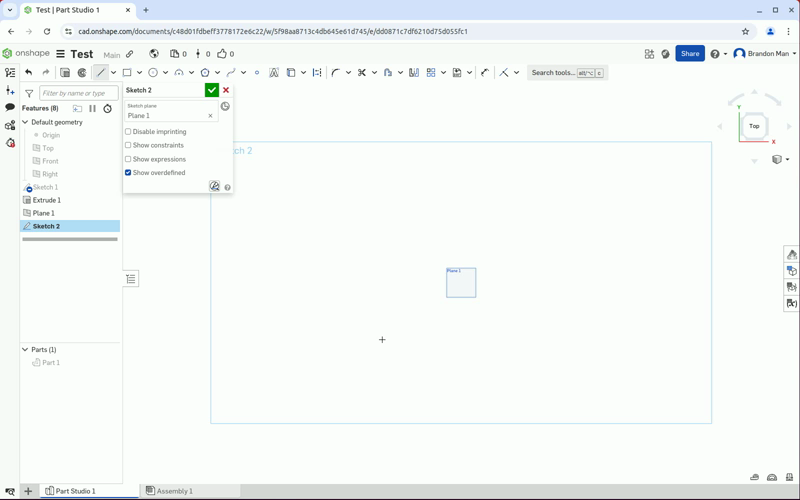
click(382, 339)
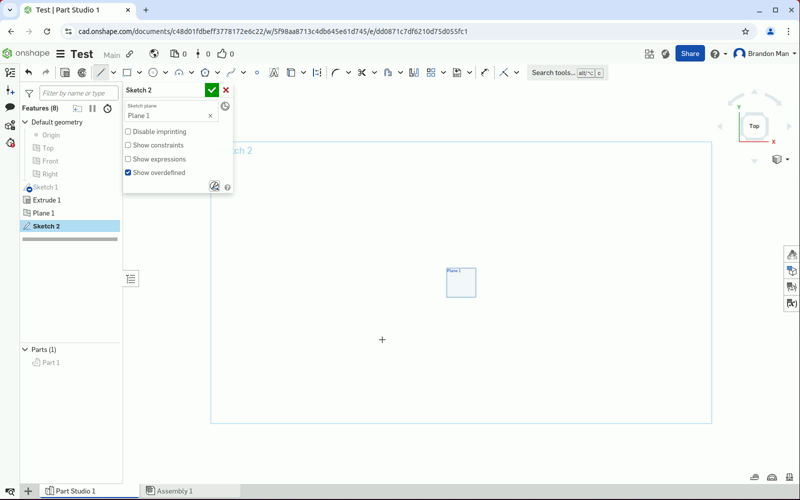
key_up(shift)
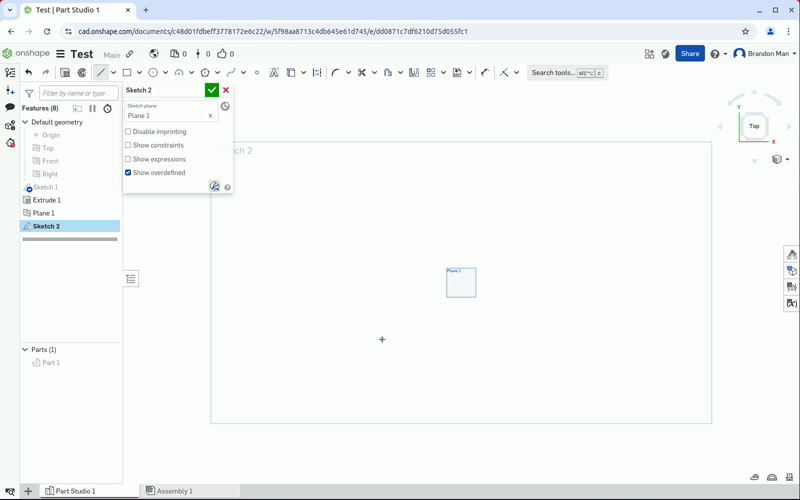
key_down(shift)
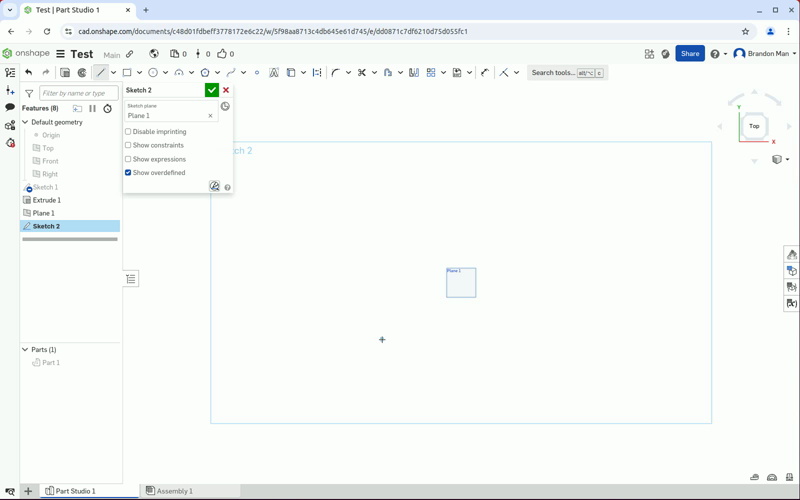
mouse_move(412, 339)
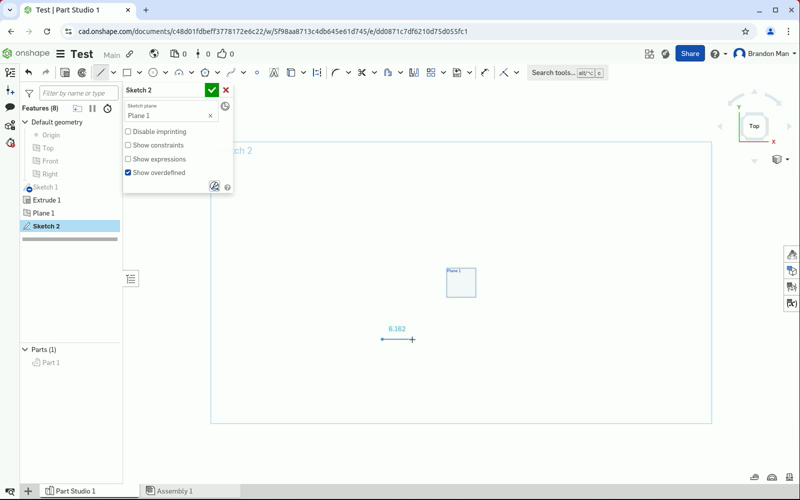
mouse_move(396, 339)
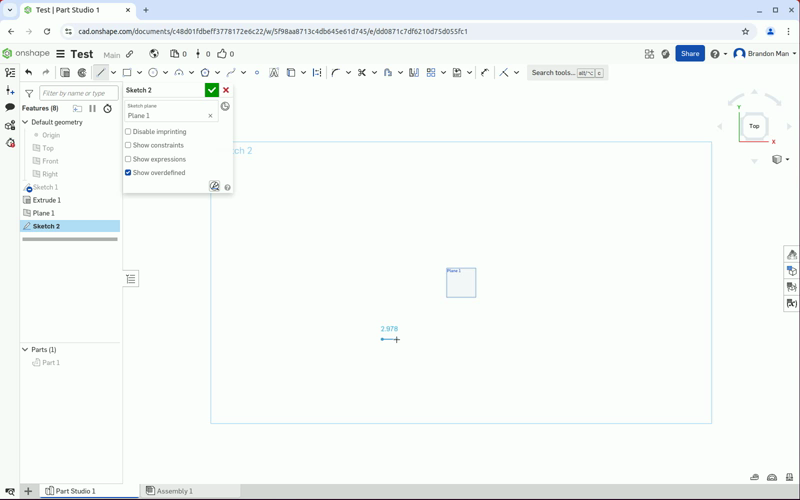
click(396, 339)
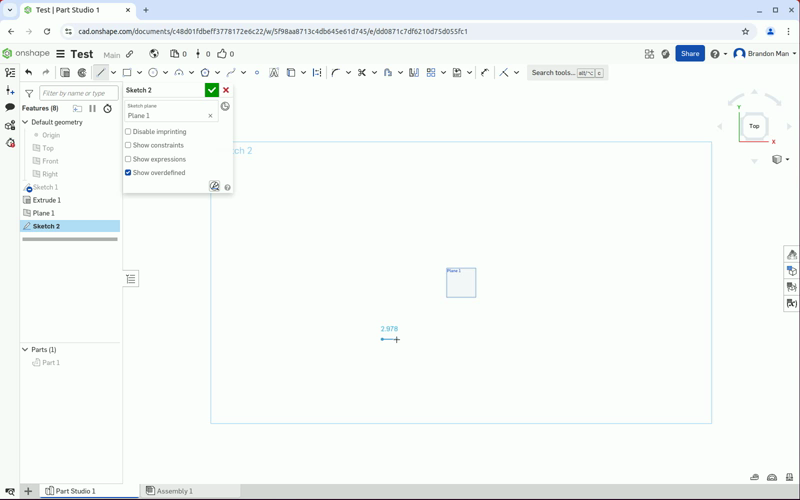
key_up(shift)
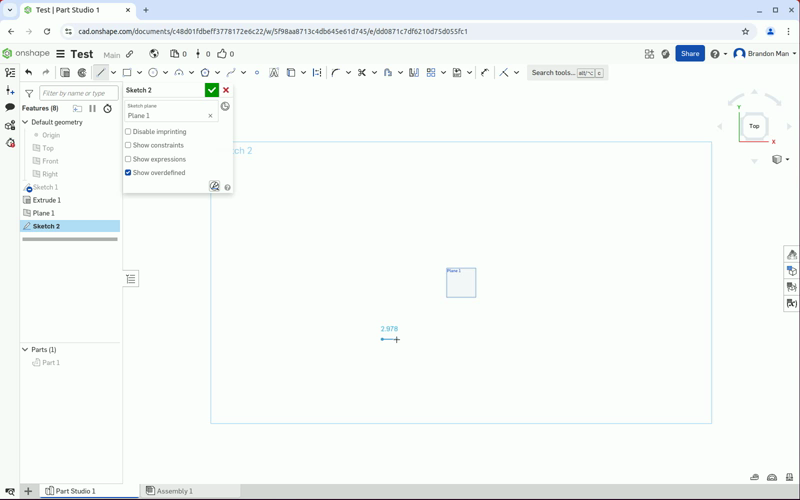
key_down(shift)
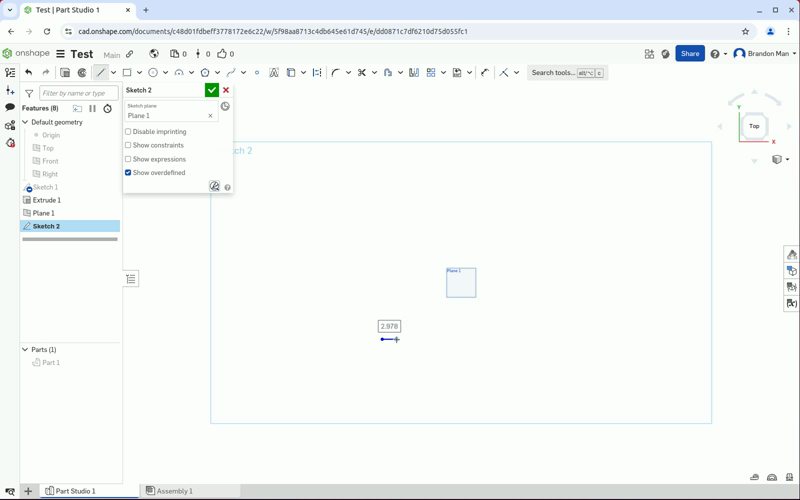
mouse_move(396, 226)
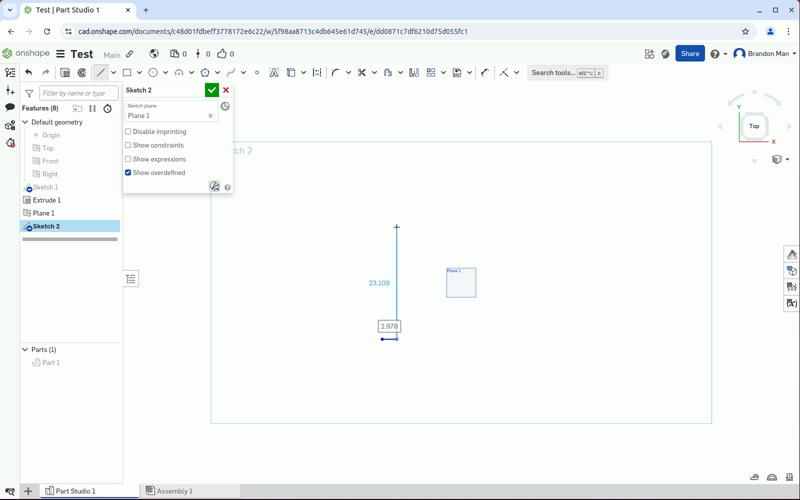
click(396, 226)
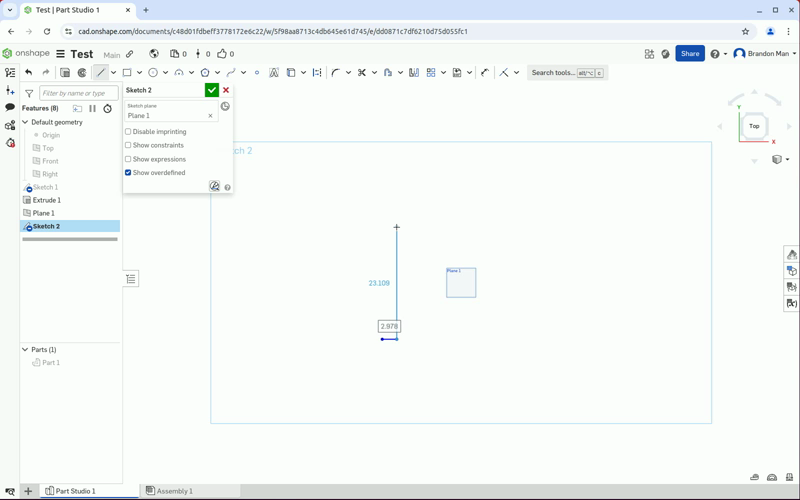
key_up(shift)
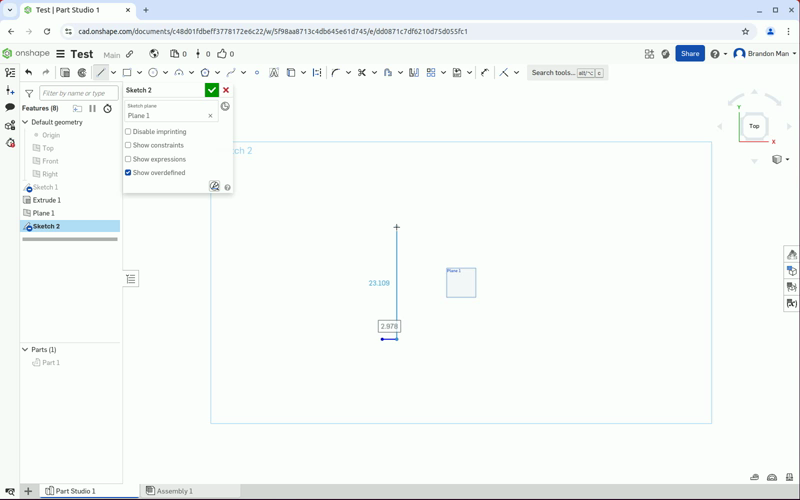
key_down(shift)
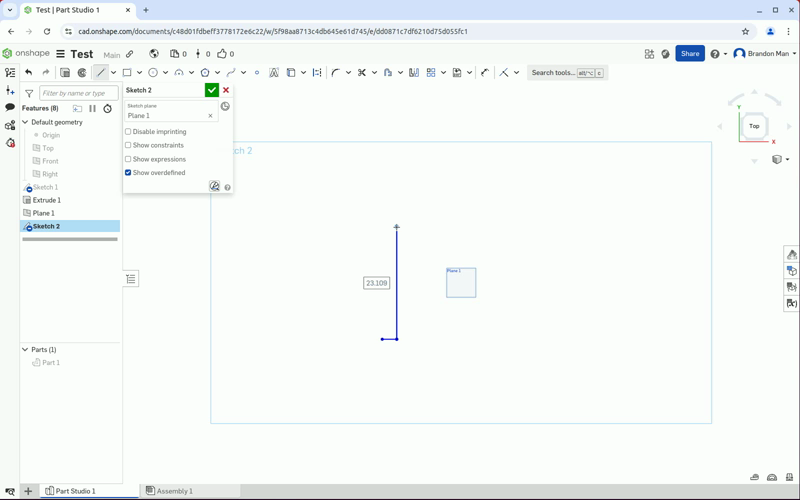
mouse_move(426, 226)
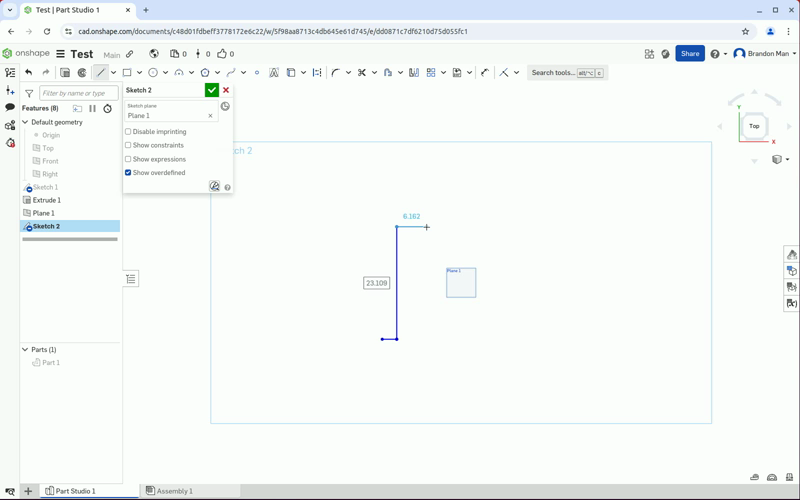
mouse_move(382, 226)
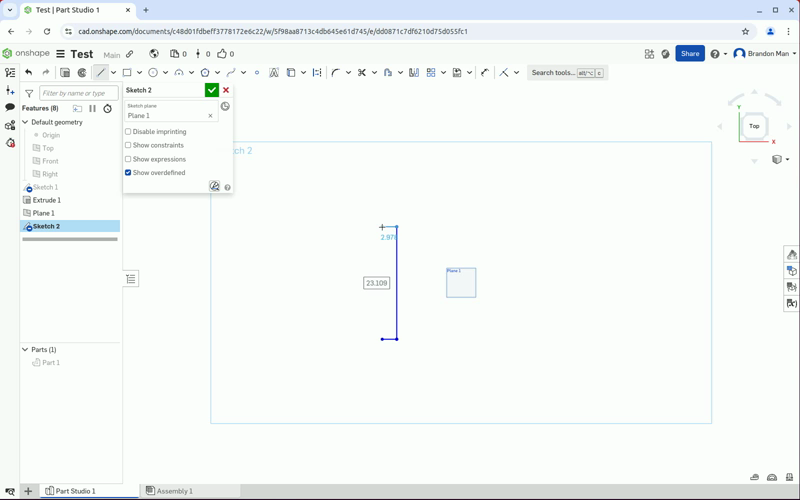
click(382, 226)
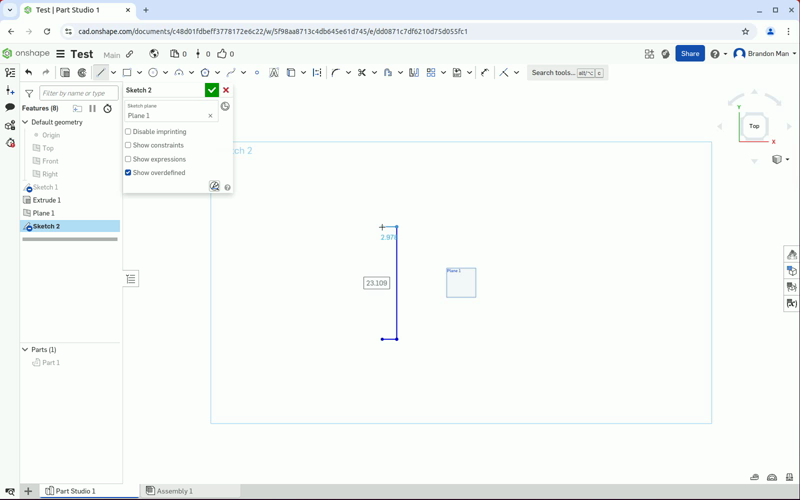
key_up(shift)
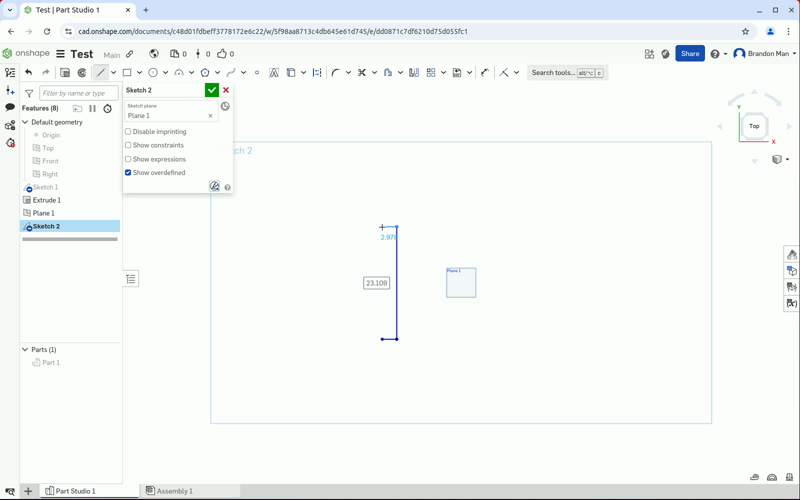
key_down(shift)
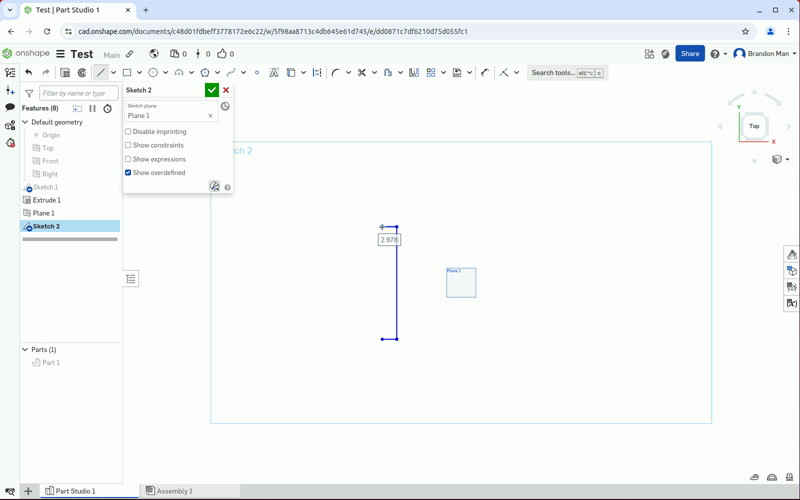
mouse_move(382, 339)
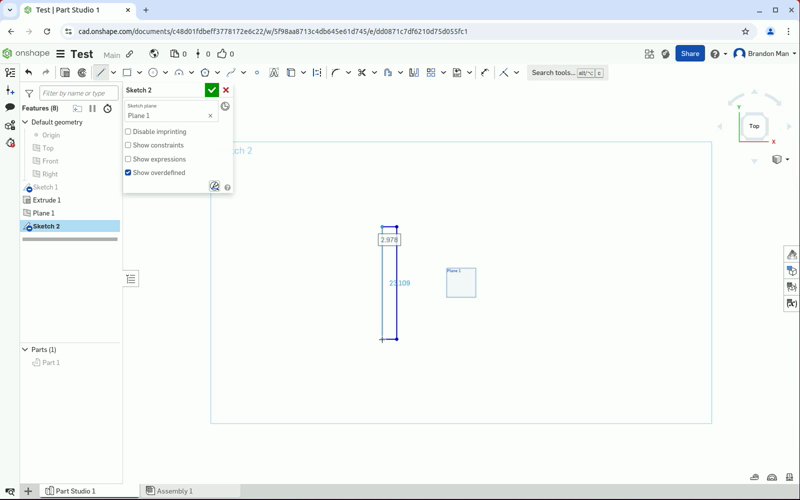
key_up(shift)
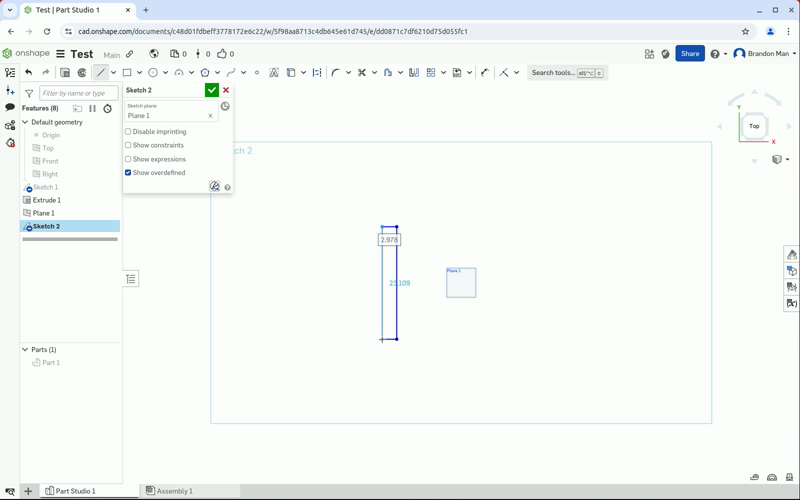
click(382, 339)
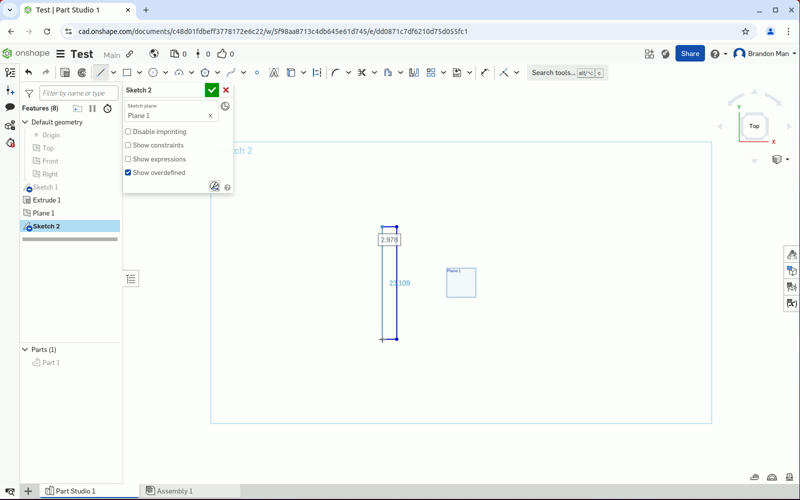
key(esc)
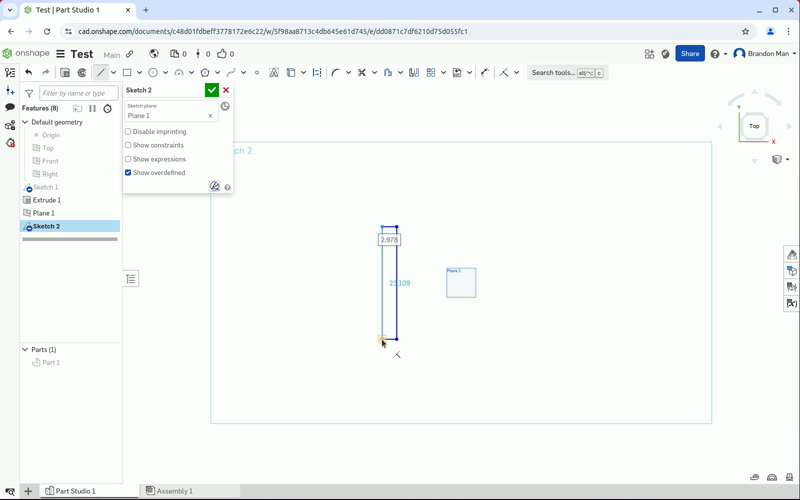
mouse_move(387, 323)
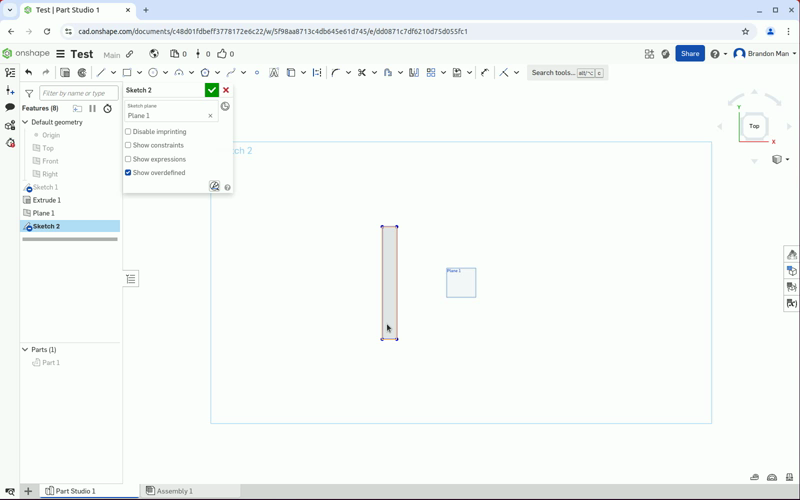
scroll(6)
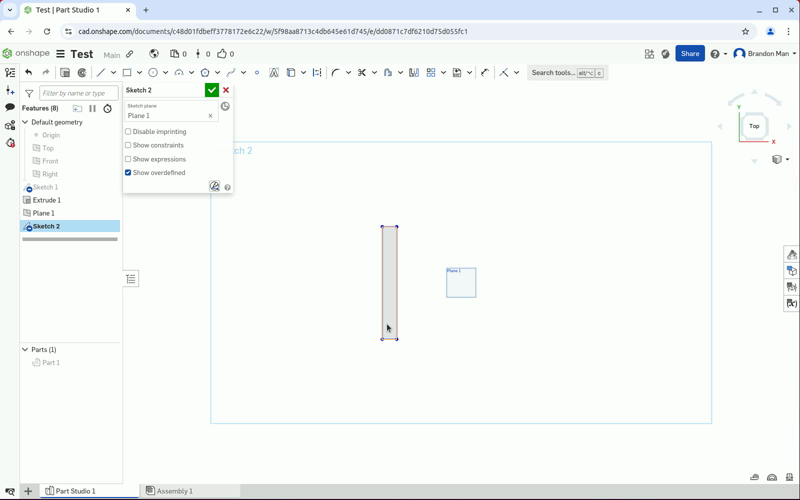
scroll(6)
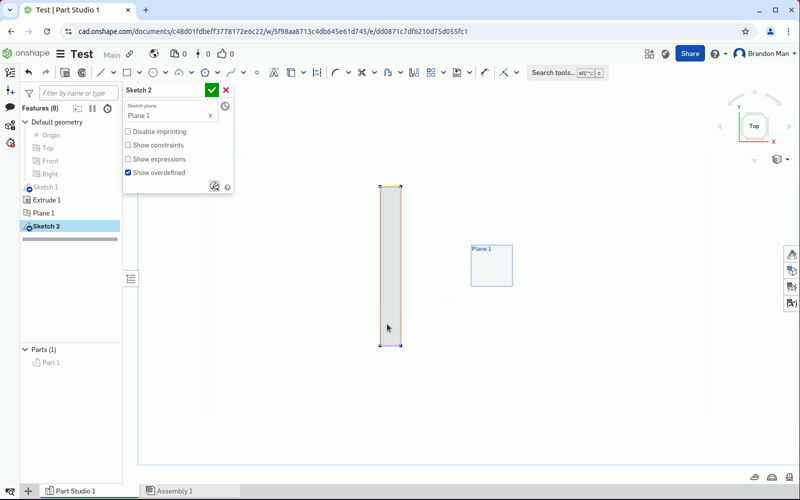
scroll(6)
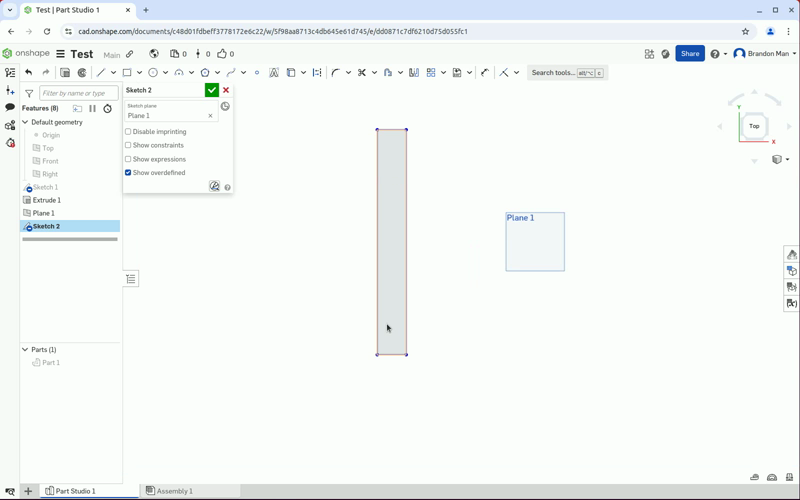
scroll(6)
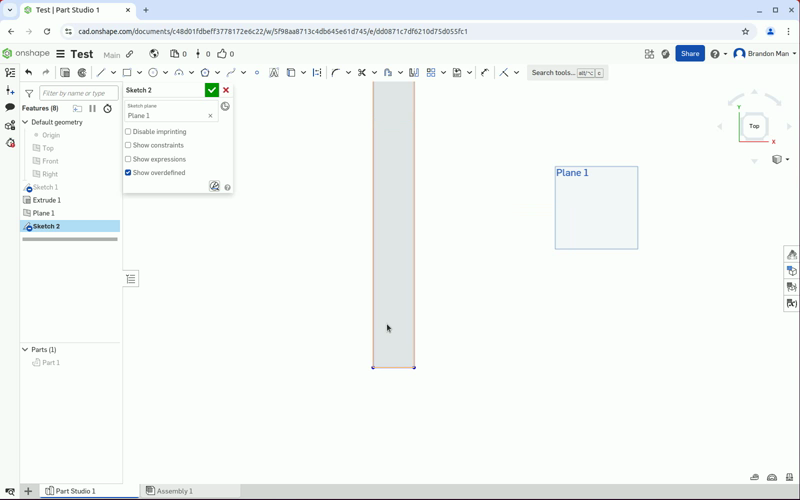
scroll(6)
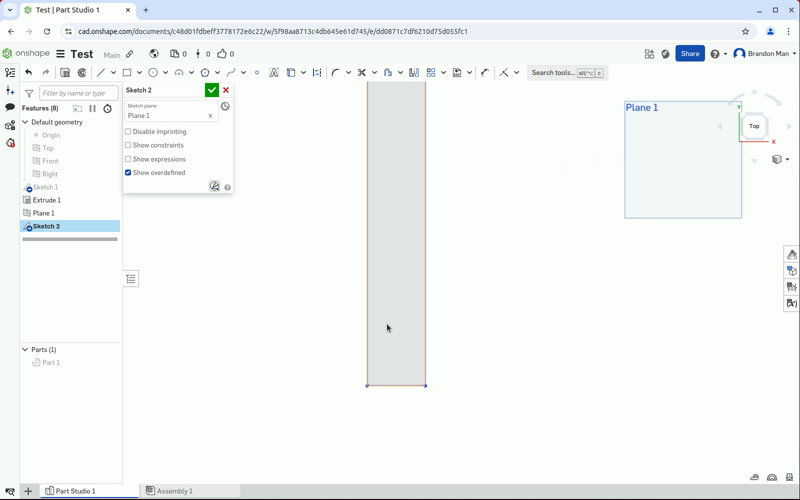
scroll(6)
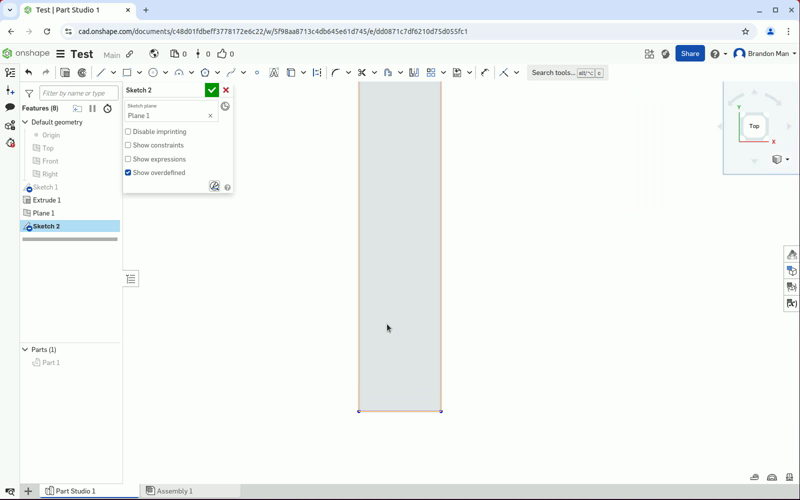
scroll(6)
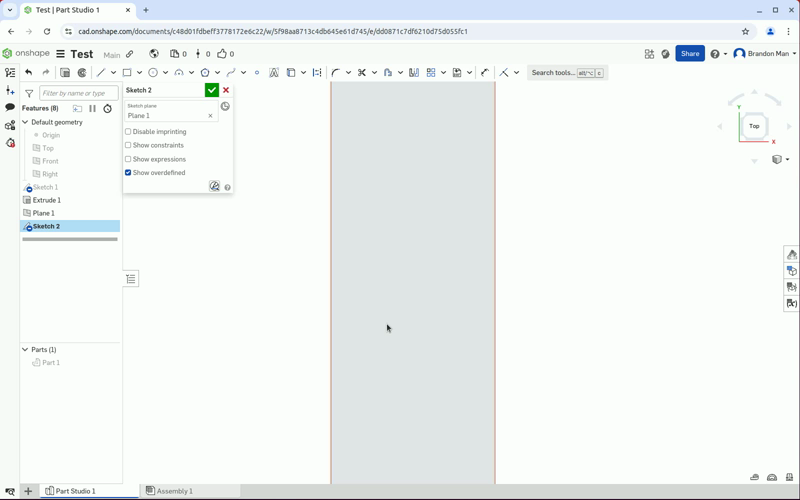
click(387, 323)
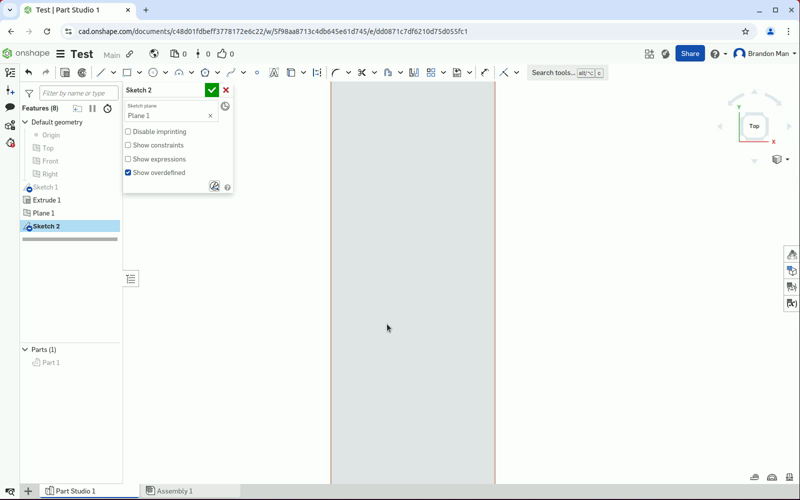
scroll(-6)
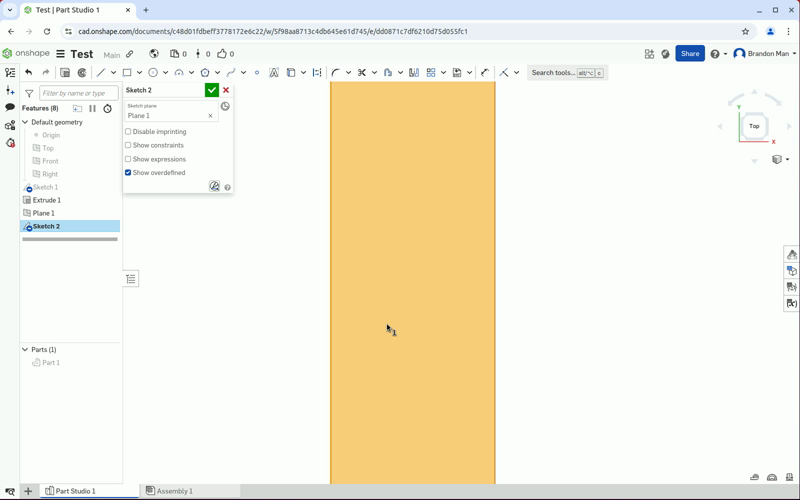
scroll(-6)
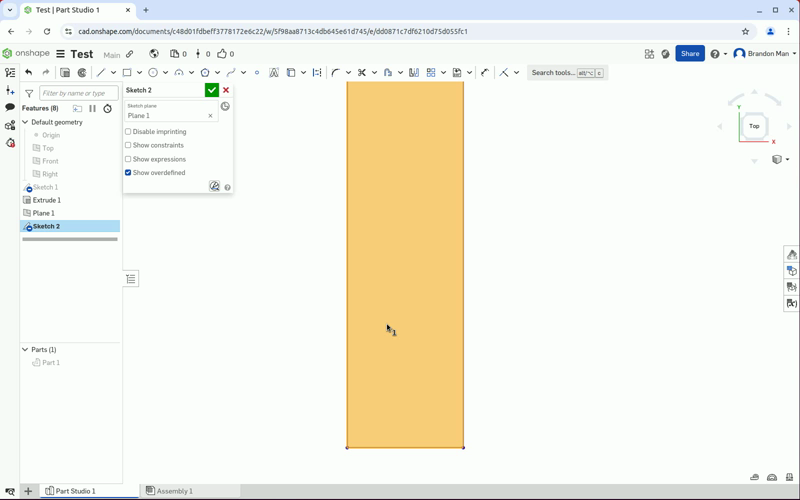
scroll(-6)
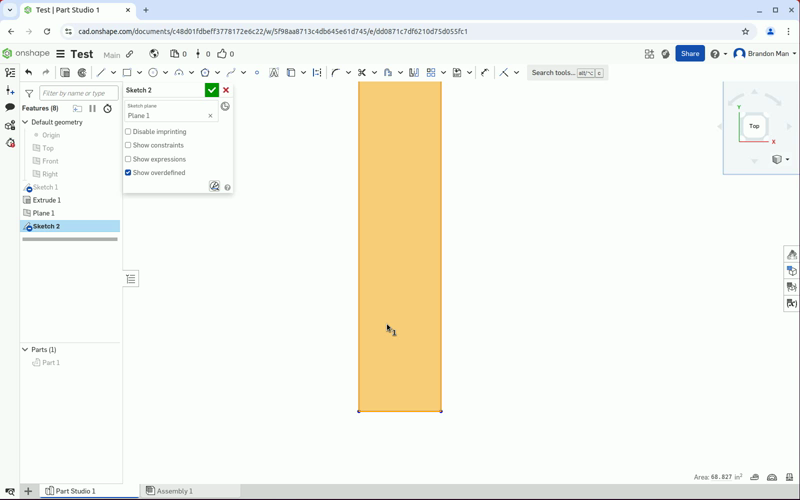
scroll(-6)
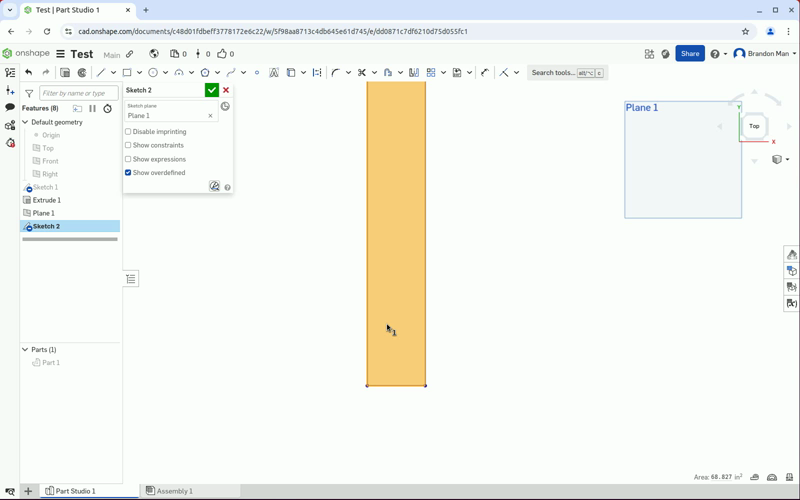
scroll(-6)
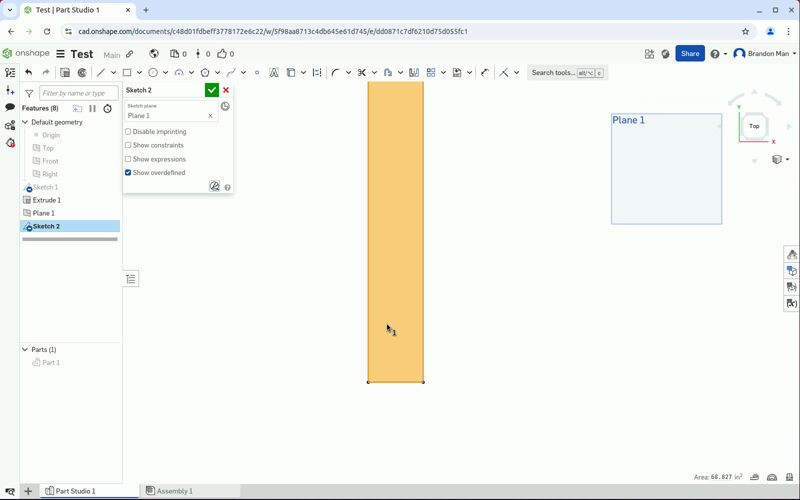
scroll(-6)
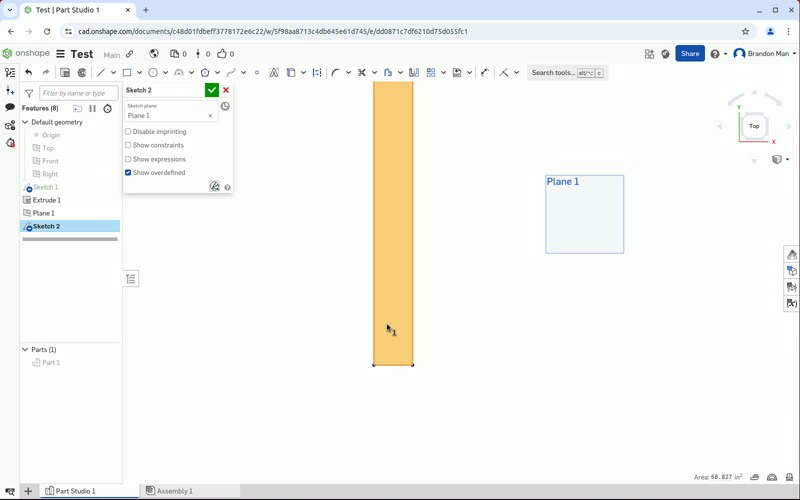
scroll(-6)
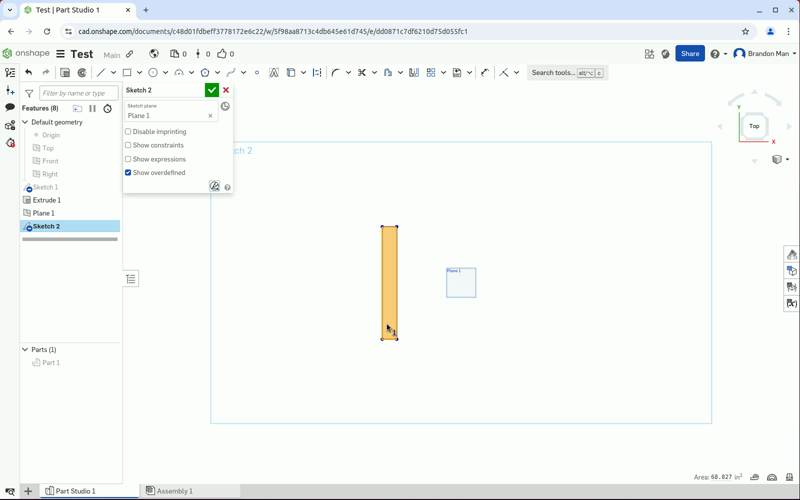
mouse_move(73, 352)
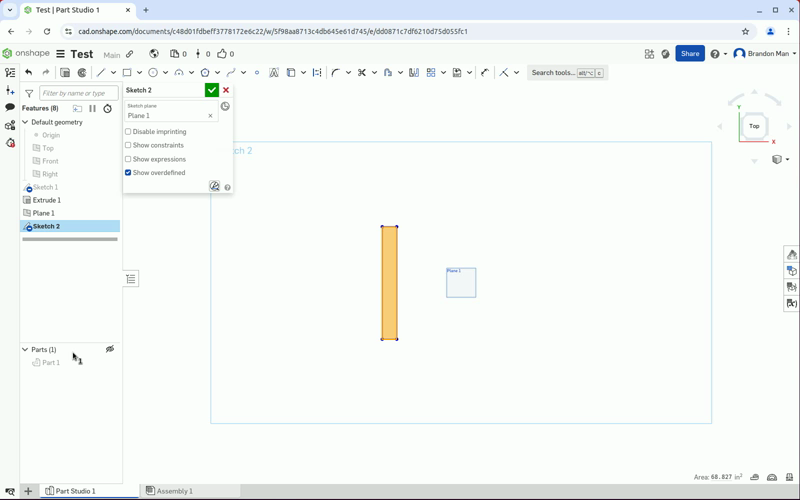
key(shift+y)
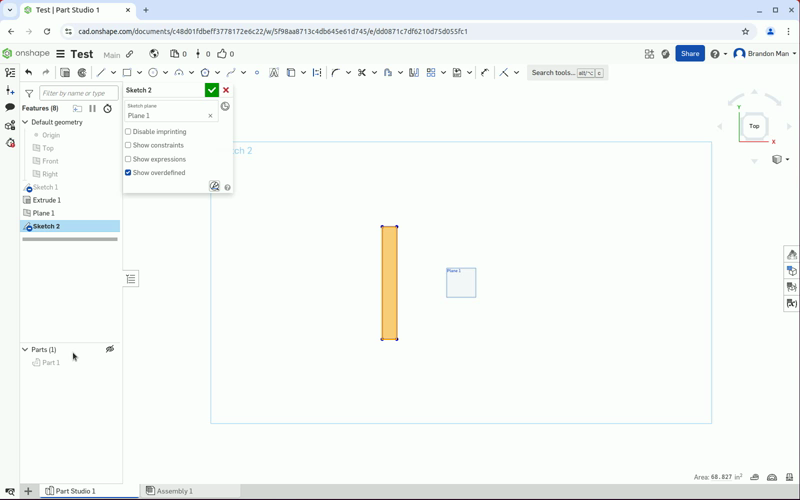
key(shift+e)
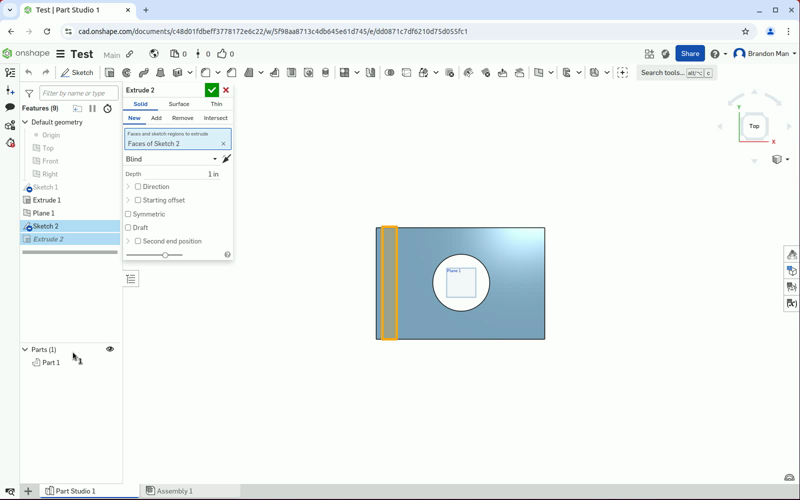
mouse_move(143, 106)
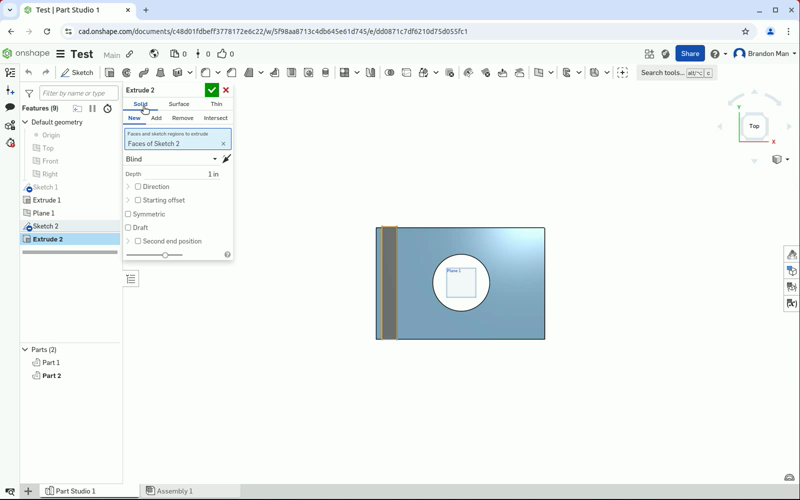
click(143, 106)
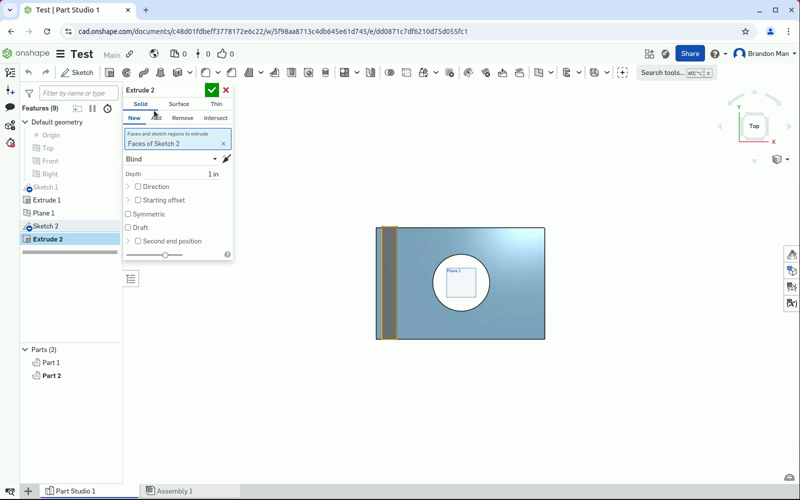
mouse_move(186, 120)
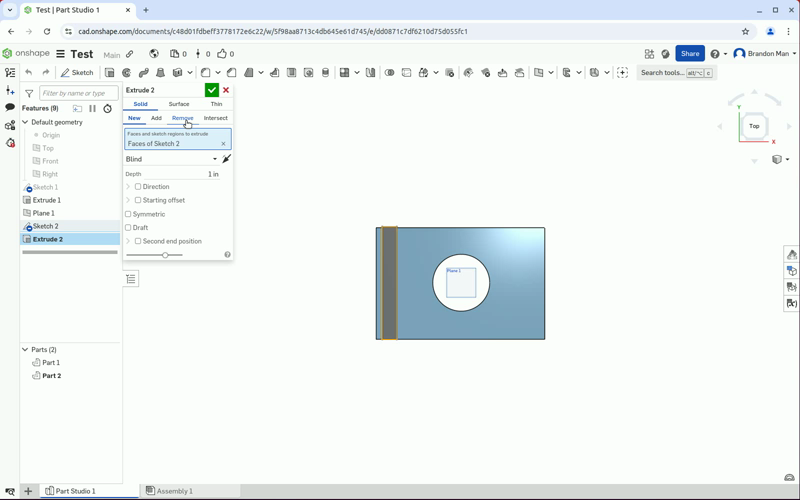
click(186, 120)
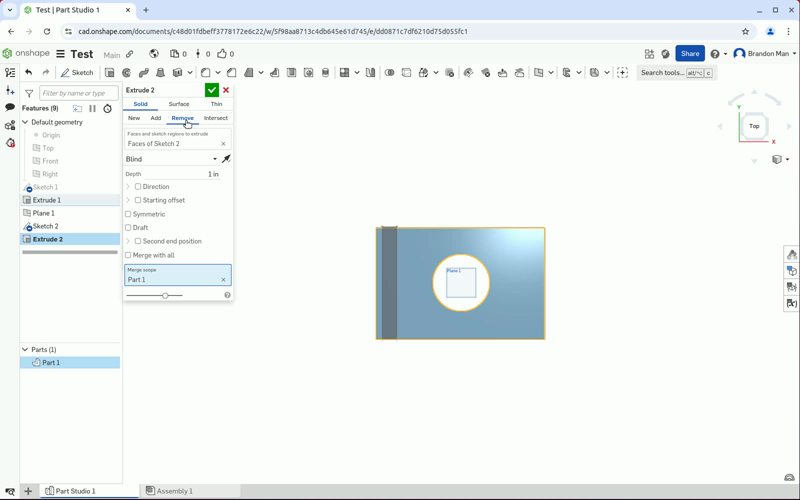
key(tab, 4)
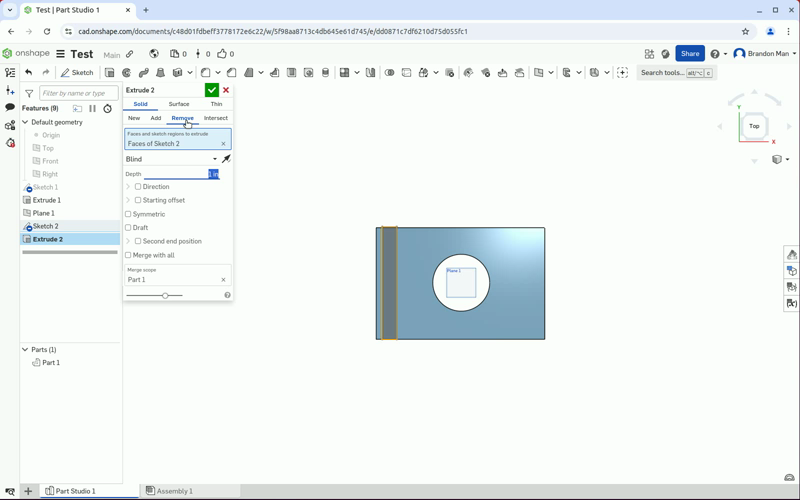
text(1.204)
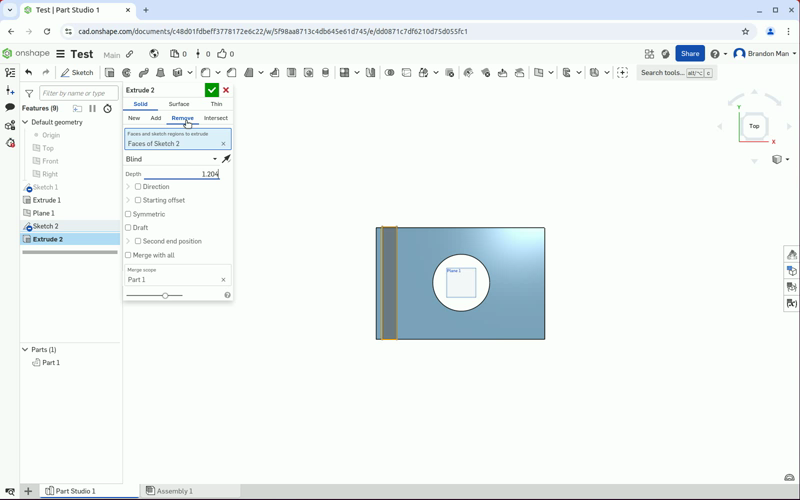
key(tab, 6)
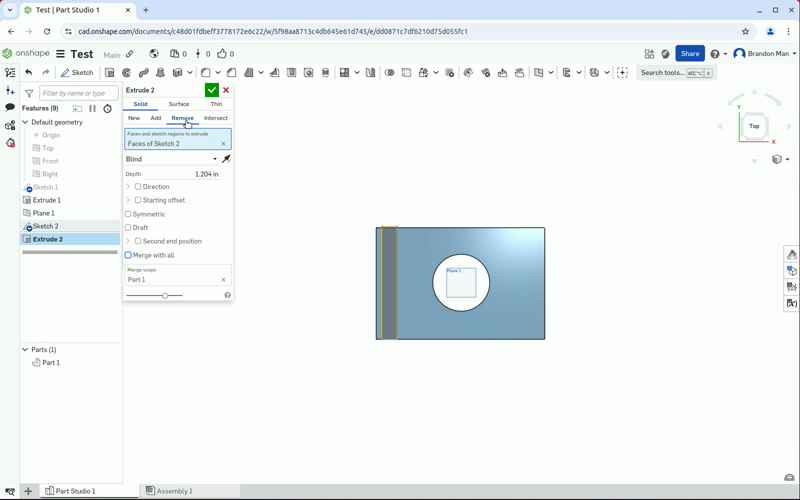
key(space)
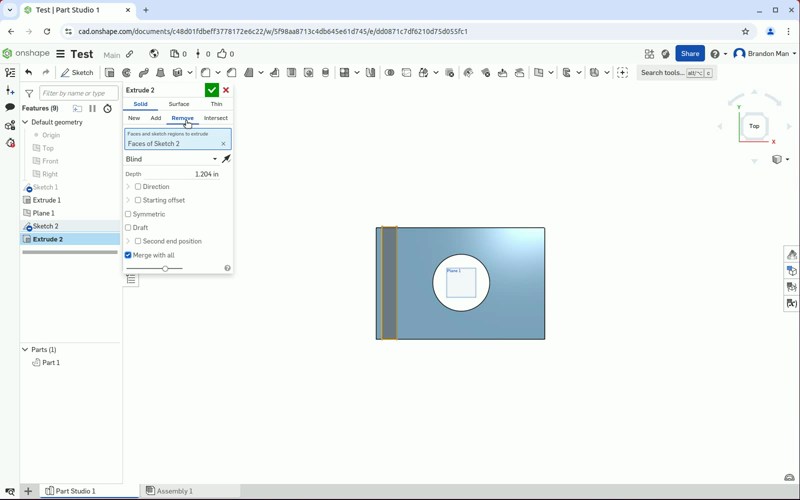
key(enter)
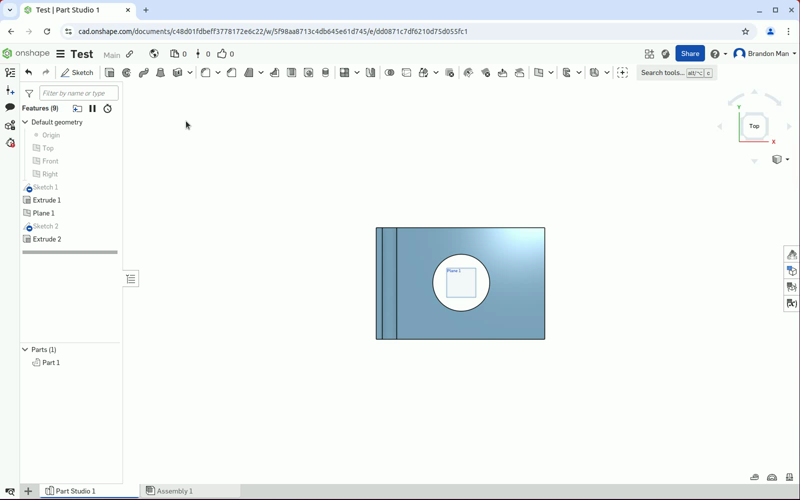
key(shift+h)
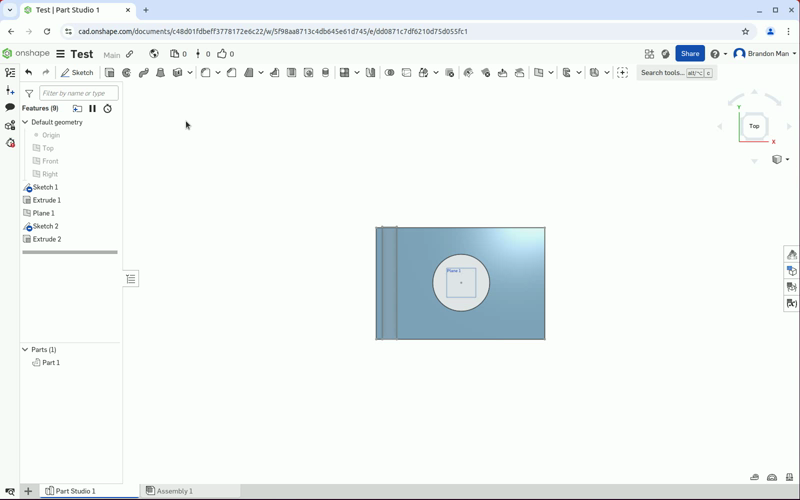
key(shift+h)
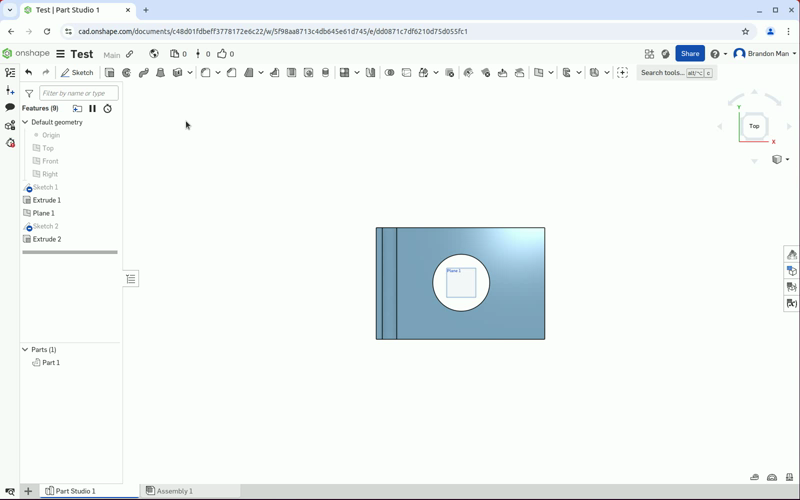
mouse_move(73, 189)
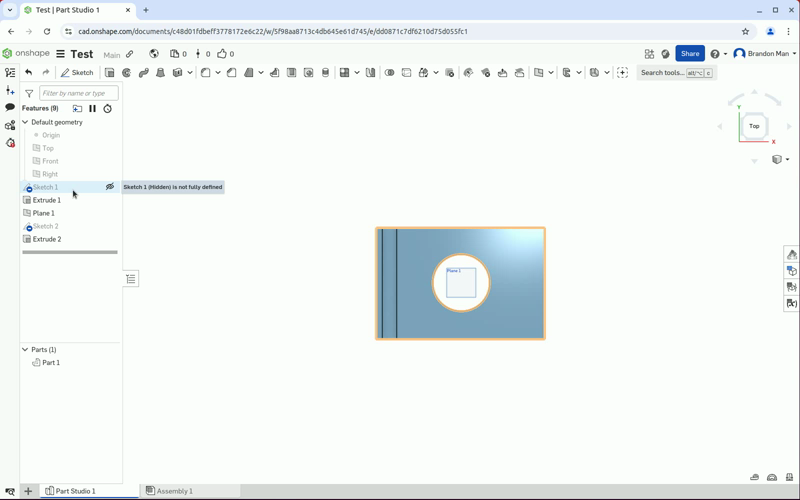
click(73, 189)
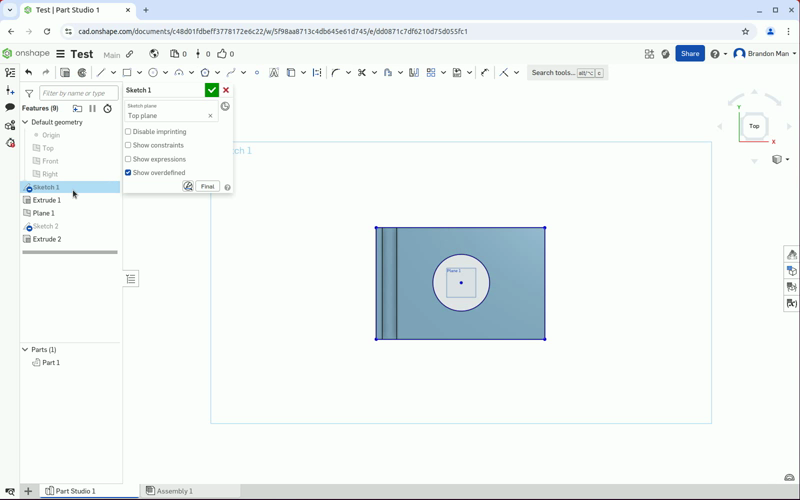
mouse_move(229, 92)
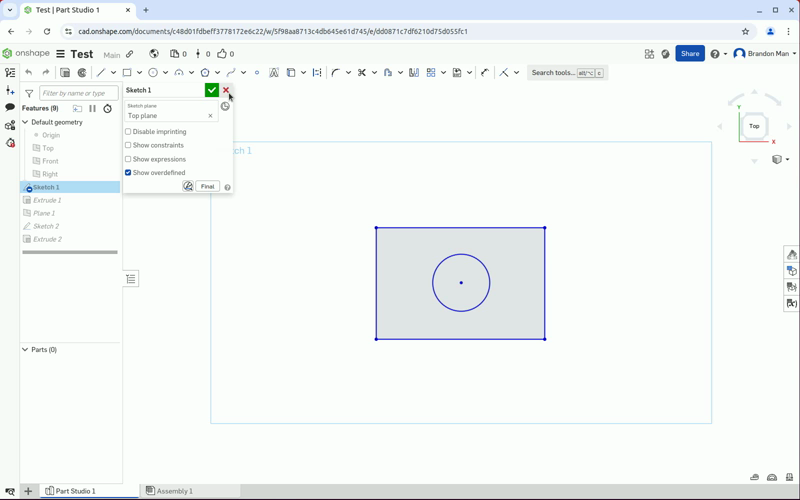
click(229, 92)
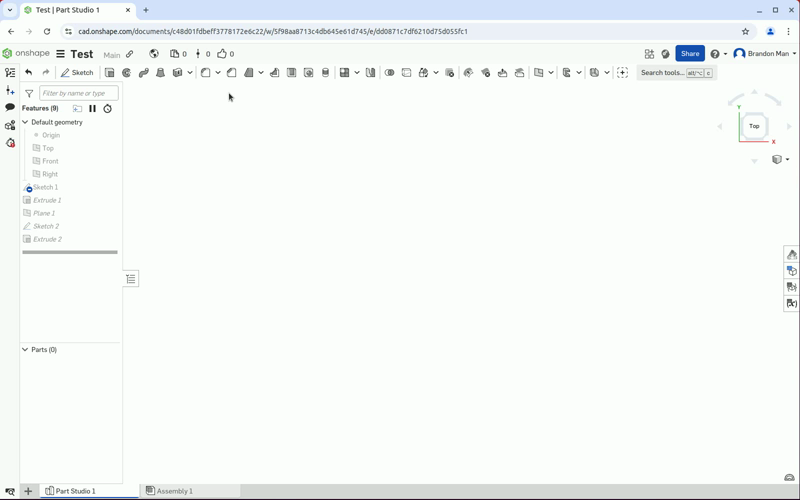
key(shift+s)
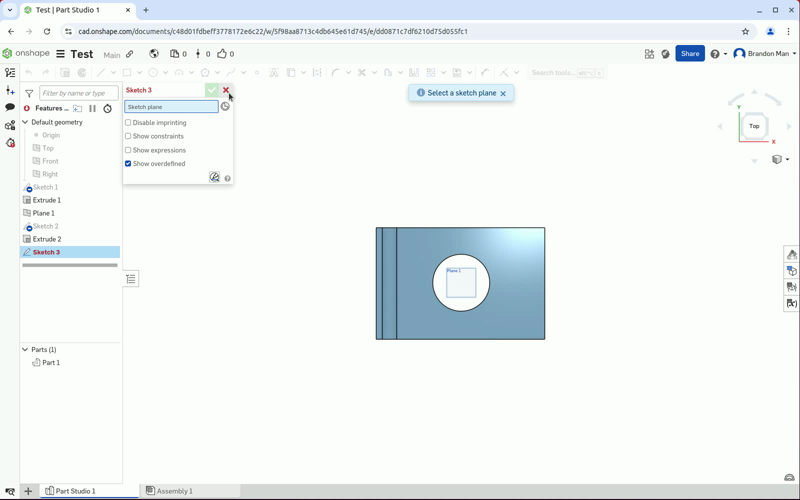
mouse_move(73, 215)
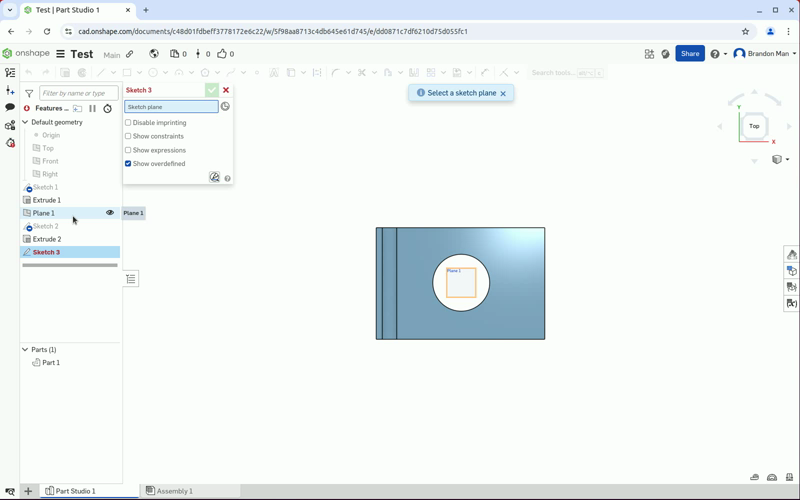
click(73, 215)
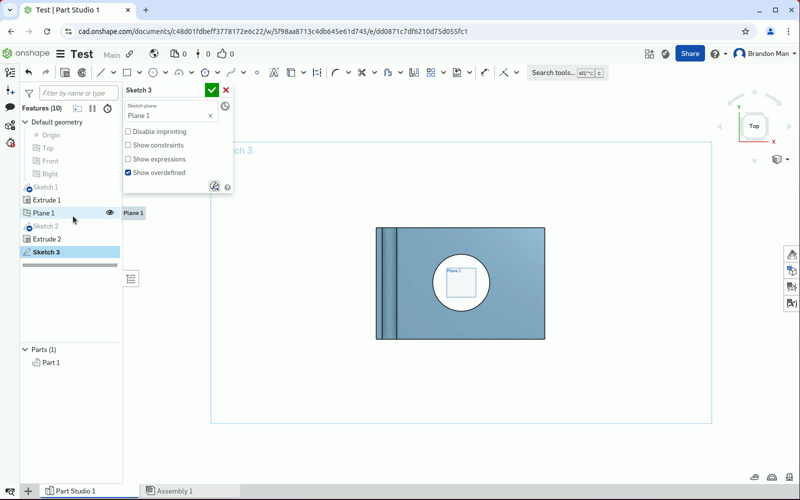
mouse_move(73, 352)
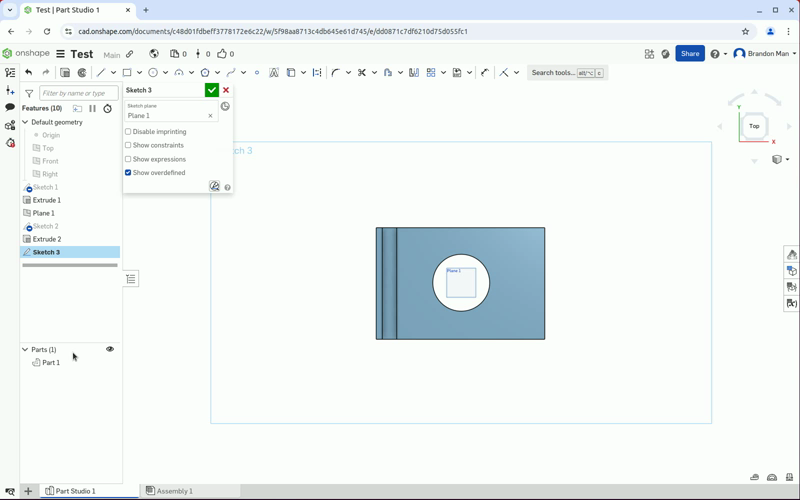
key(y)
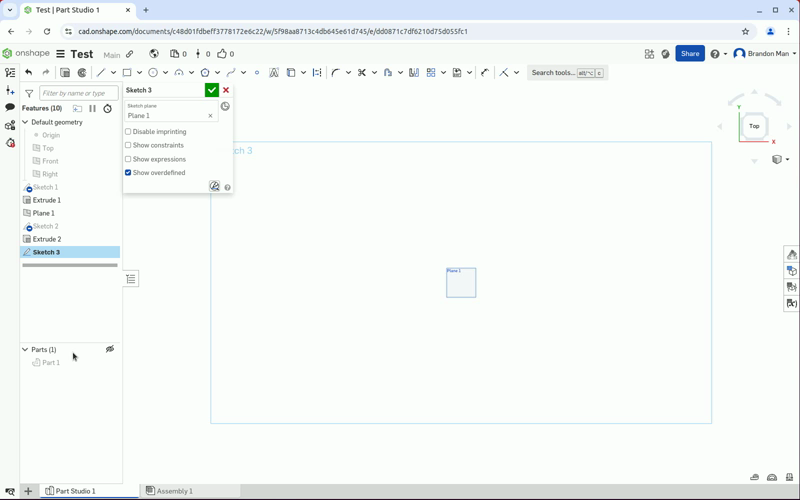
key(a)
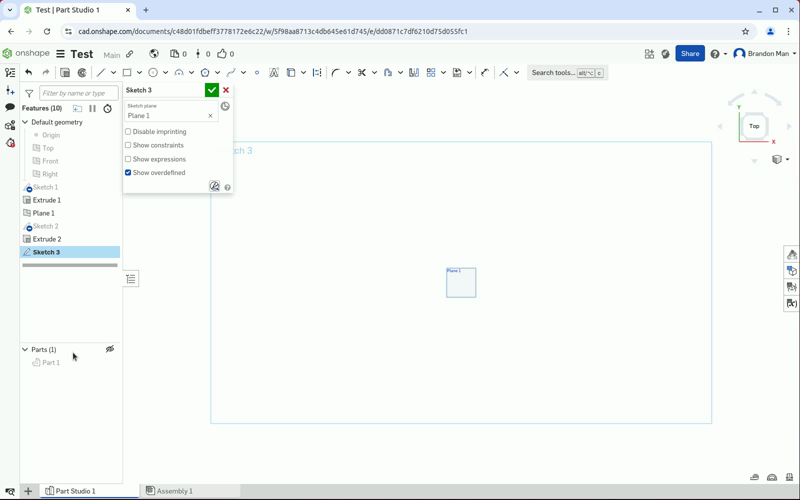
key_down(shift)
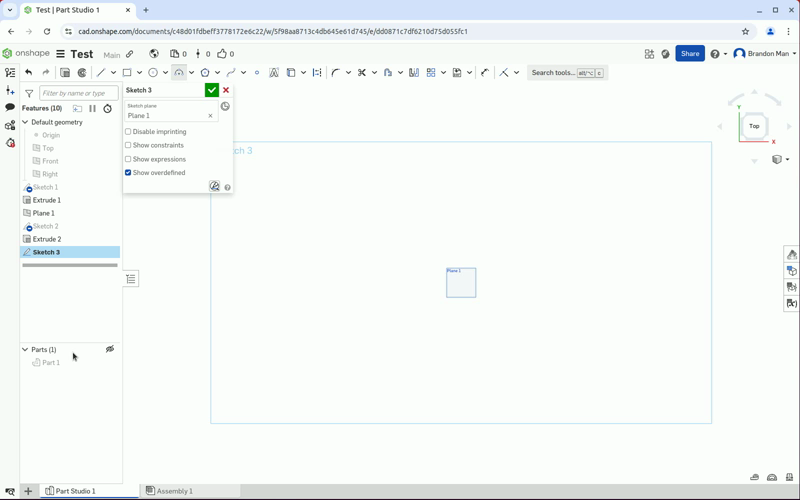
mouse_move(446, 258)
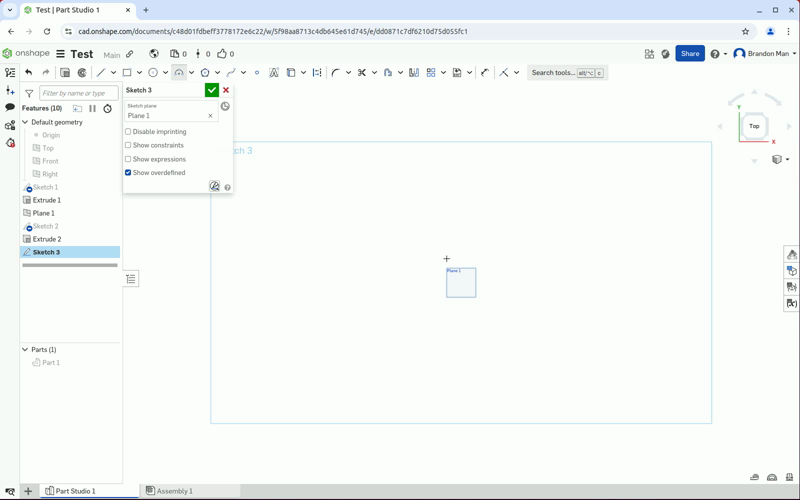
click(446, 258)
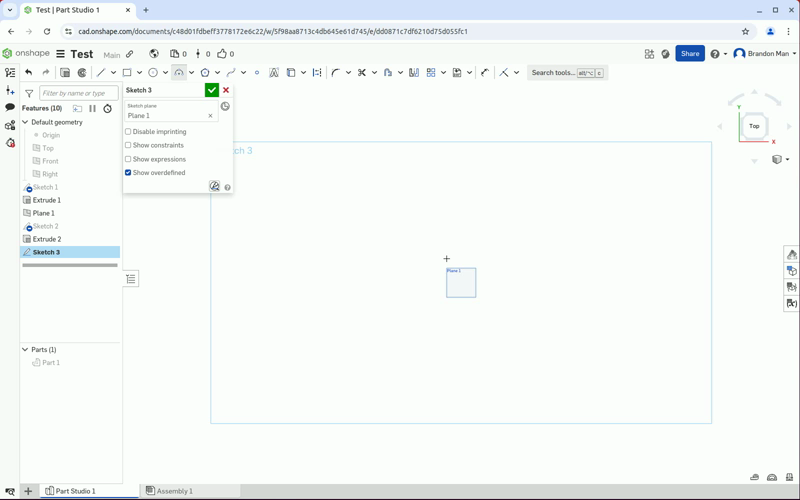
key_up(shift)
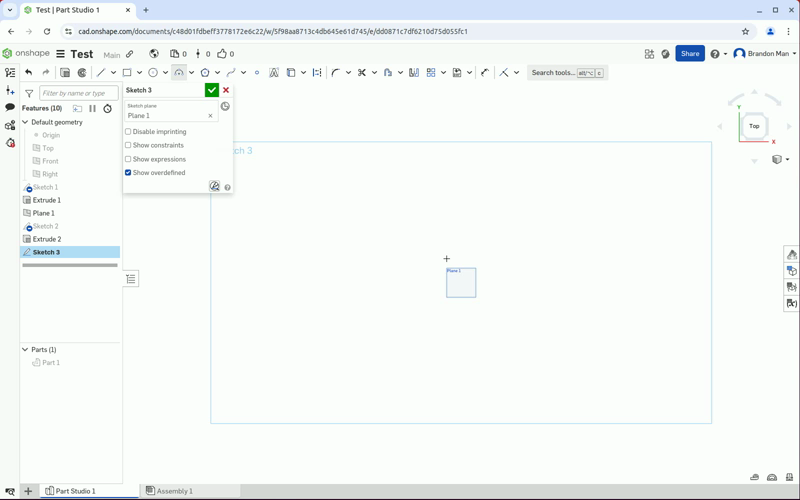
key_down(shift)
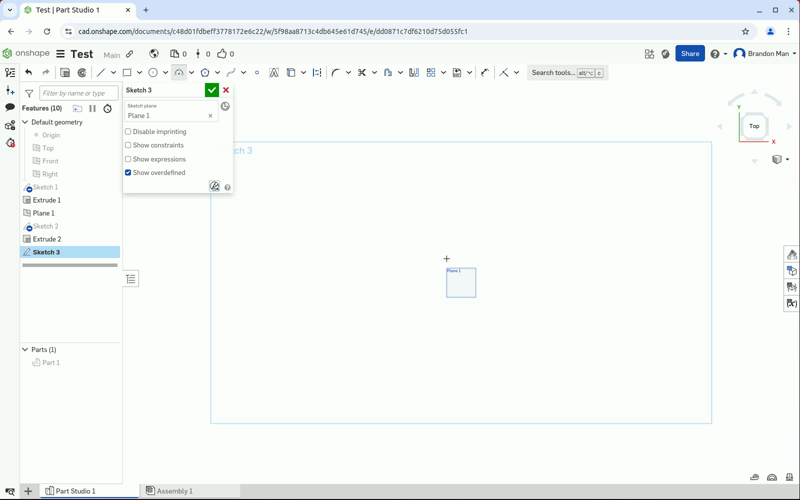
mouse_move(475, 258)
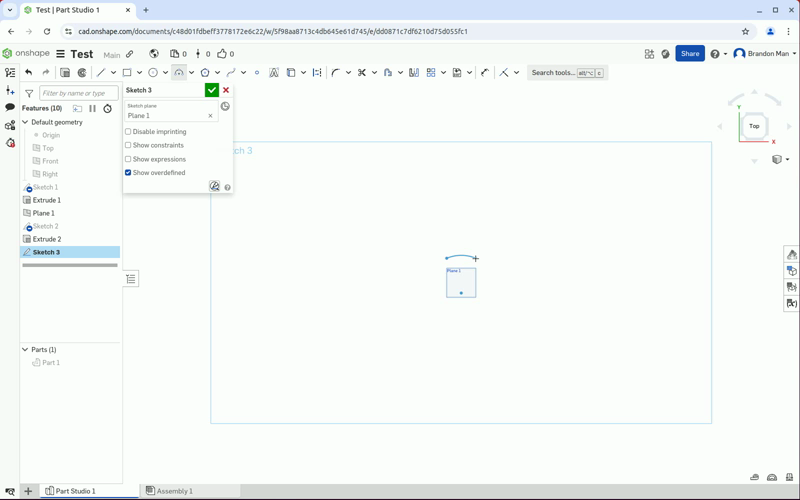
click(475, 258)
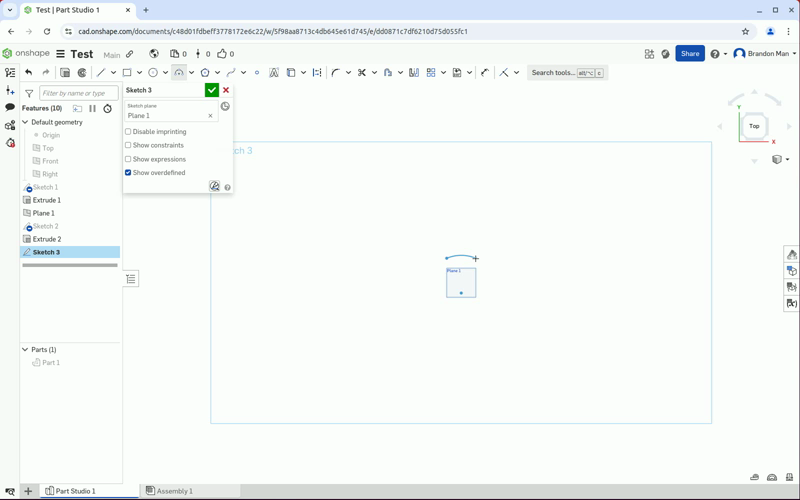
mouse_move(461, 254)
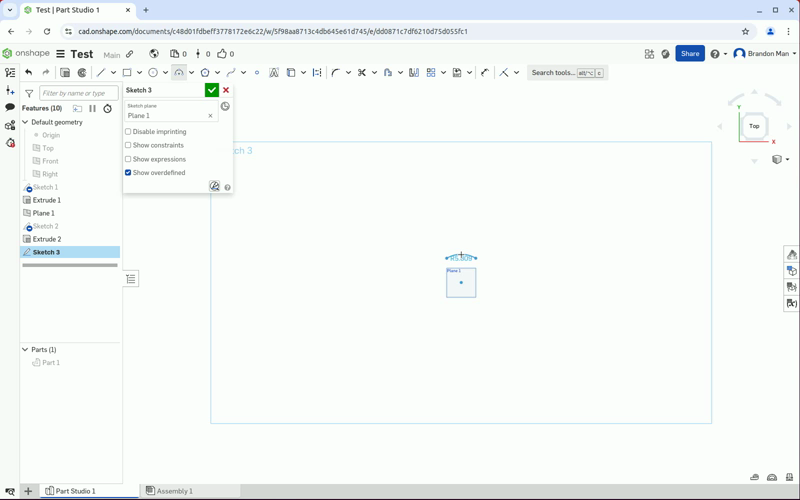
click(461, 254)
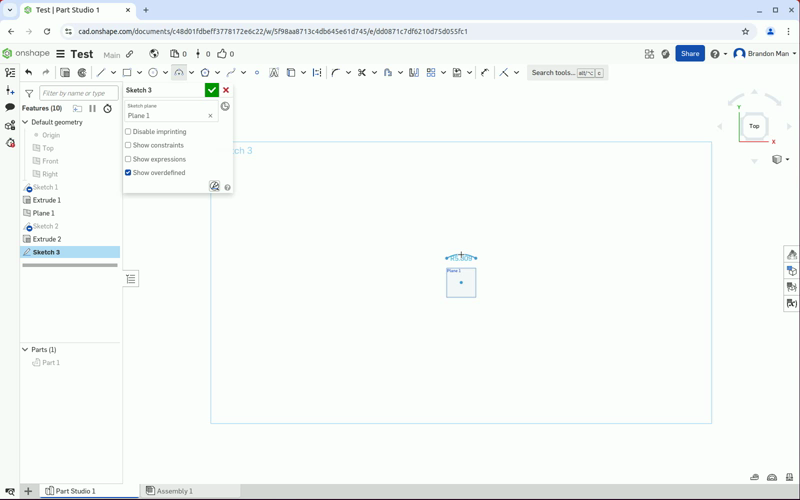
key_up(shift)
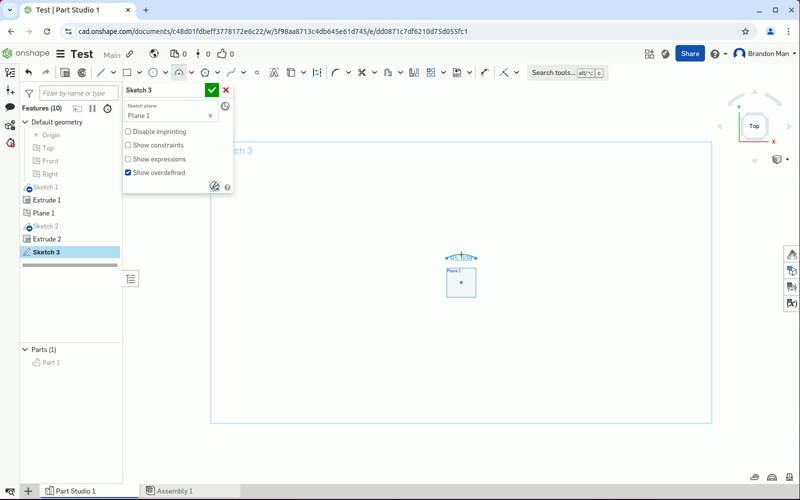
key(esc)
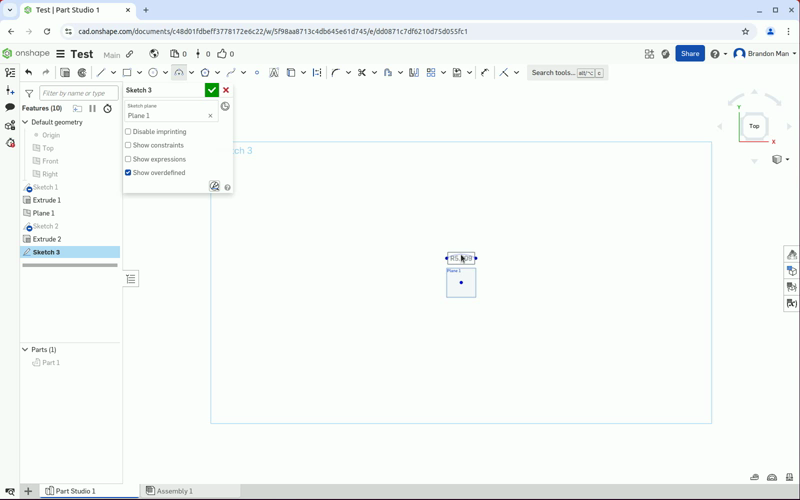
key(l)
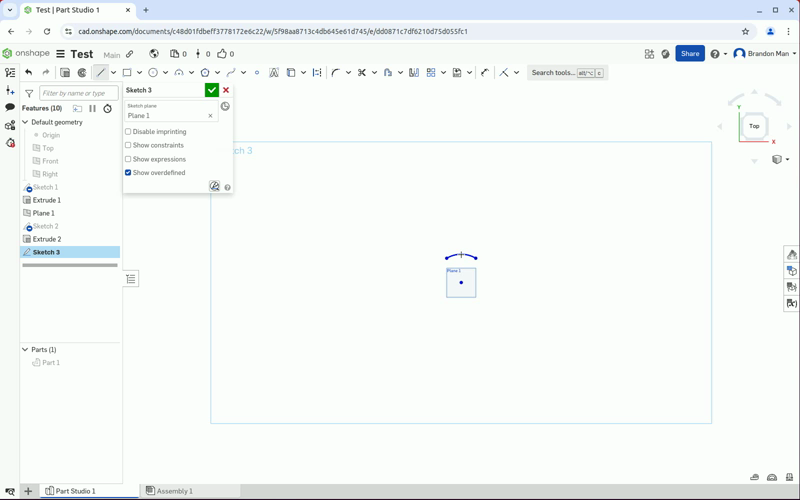
mouse_move(475, 258)
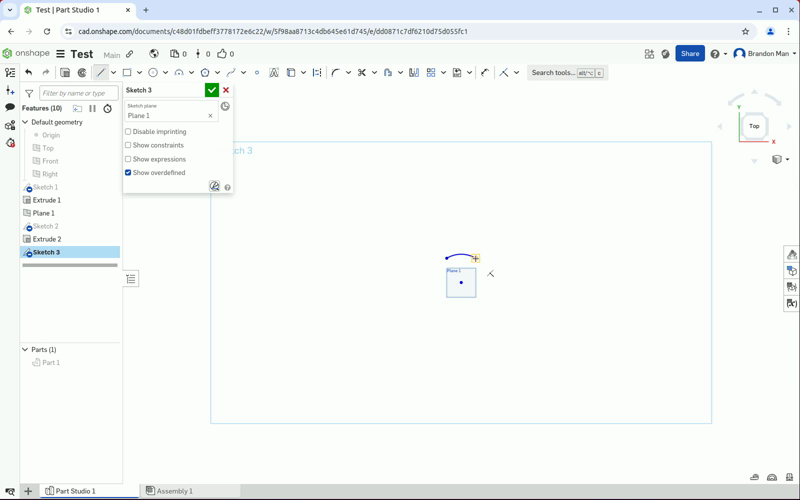
click(475, 258)
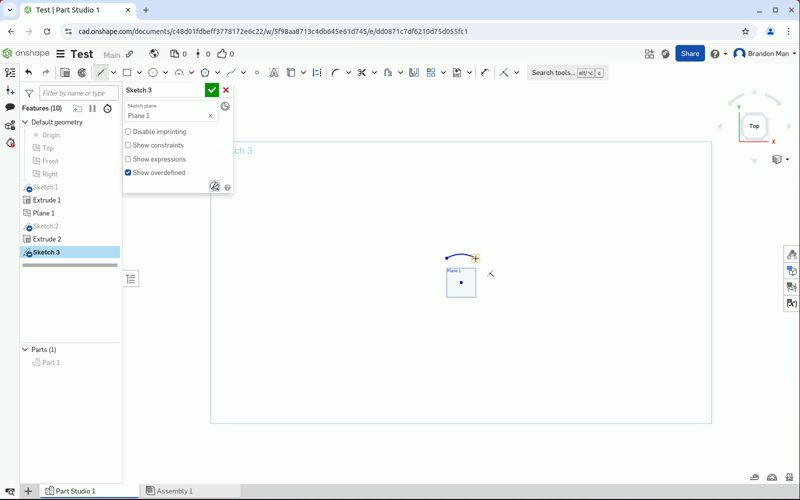
key_down(shift)
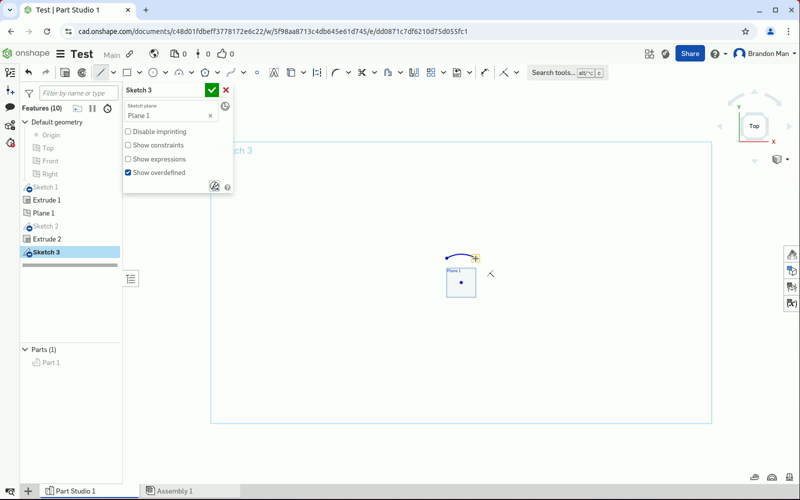
mouse_move(505, 258)
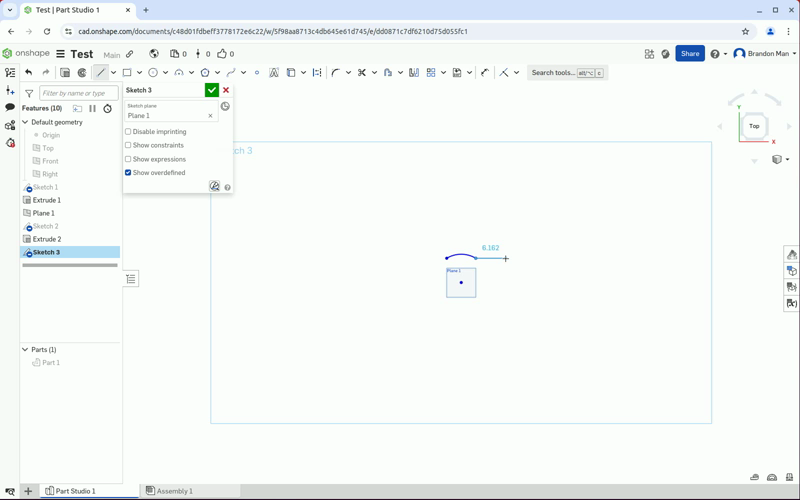
mouse_move(475, 225)
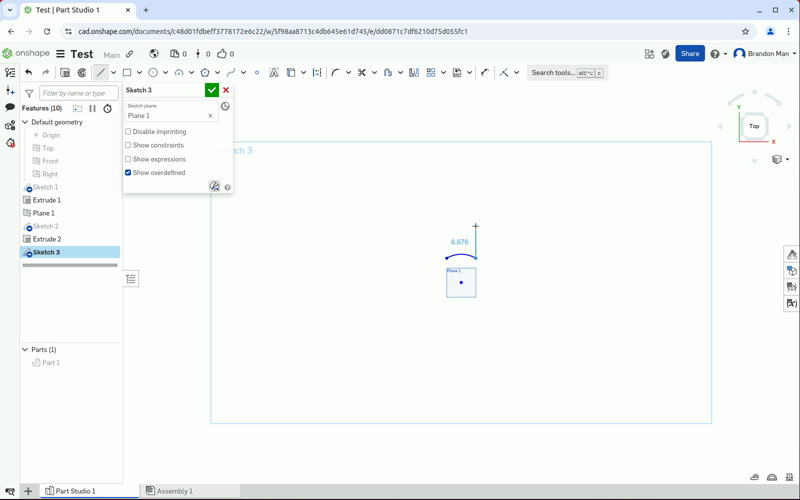
click(475, 225)
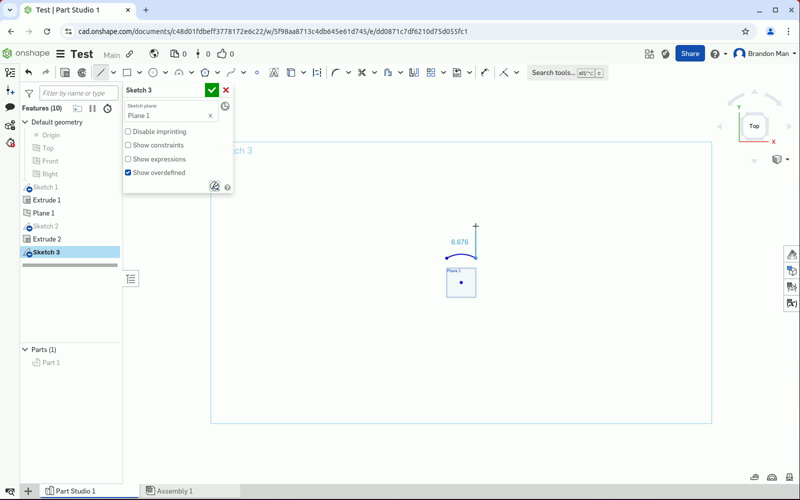
key_up(shift)
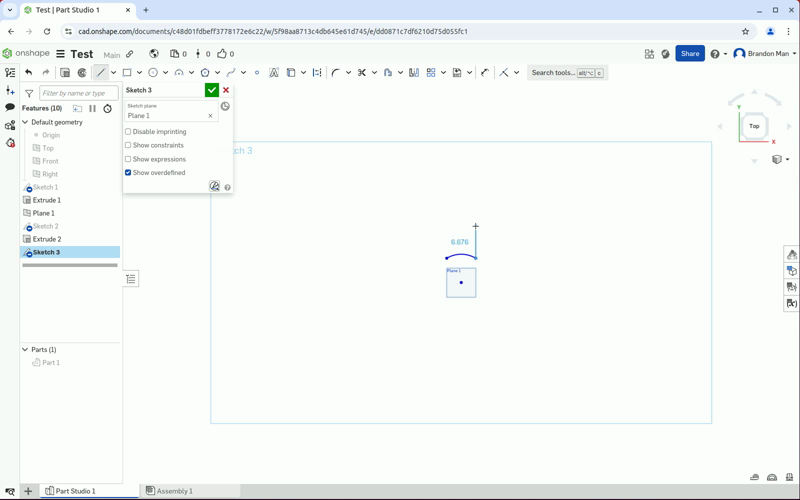
key_down(shift)
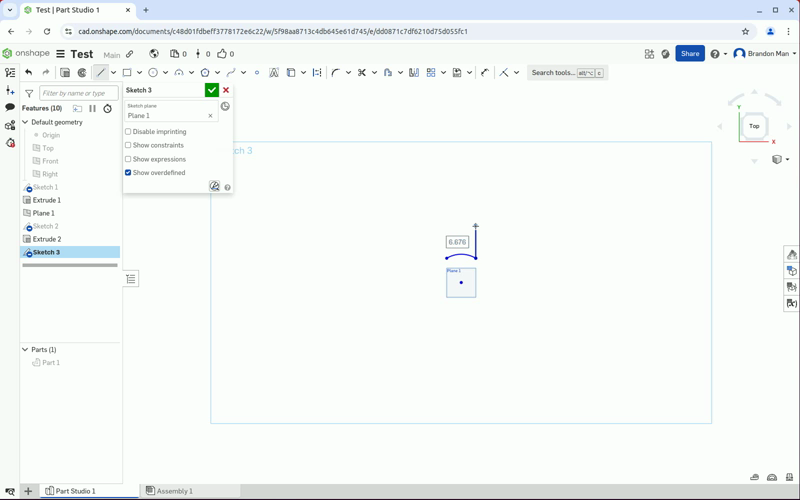
mouse_move(505, 225)
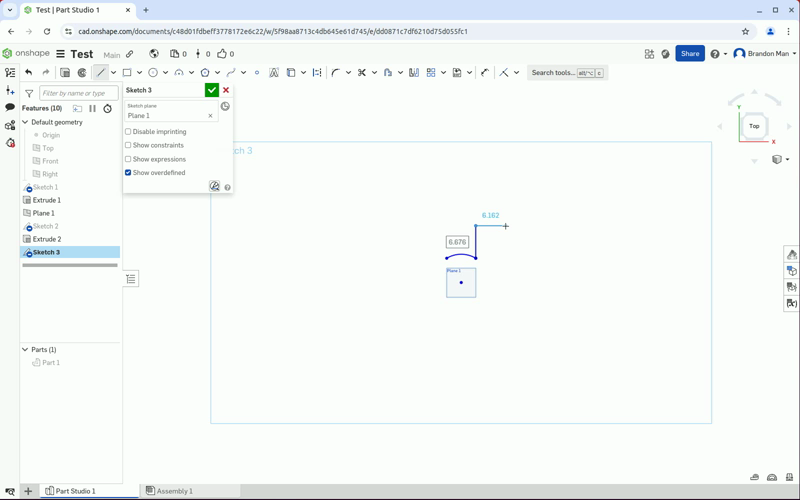
mouse_move(446, 225)
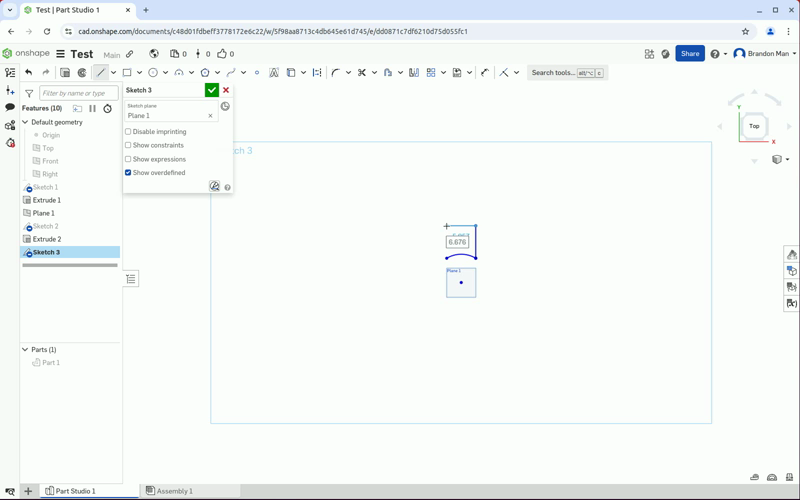
click(446, 225)
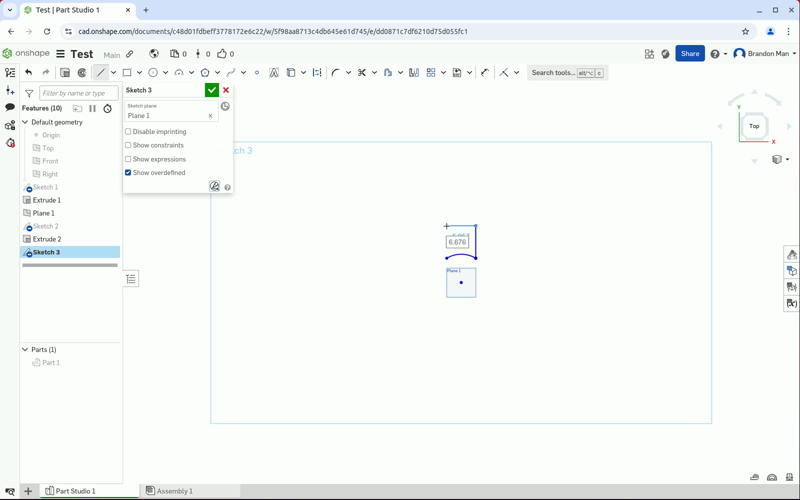
key_up(shift)
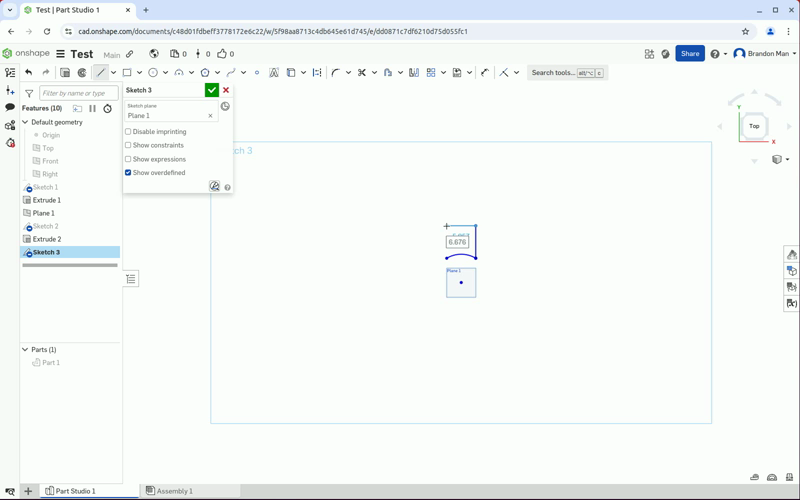
mouse_move(476, 225)
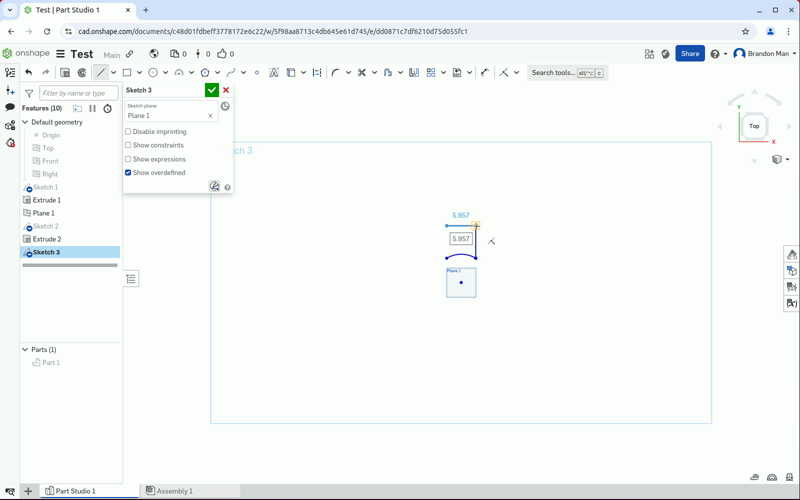
key_down(shift)
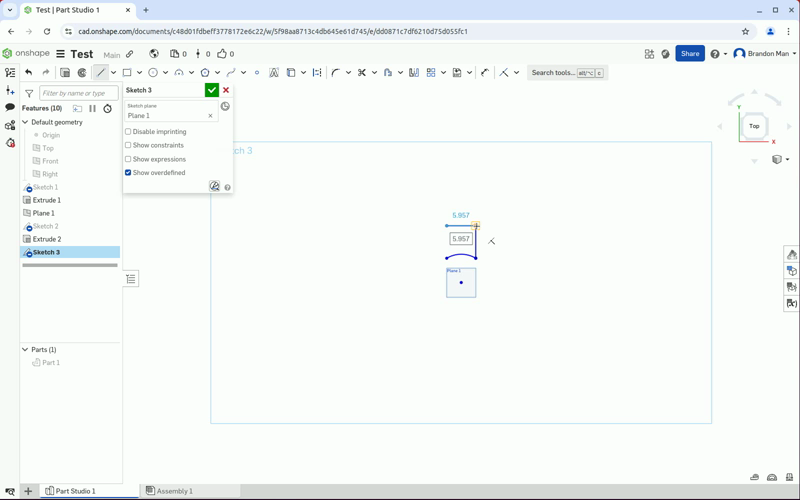
mouse_move(446, 258)
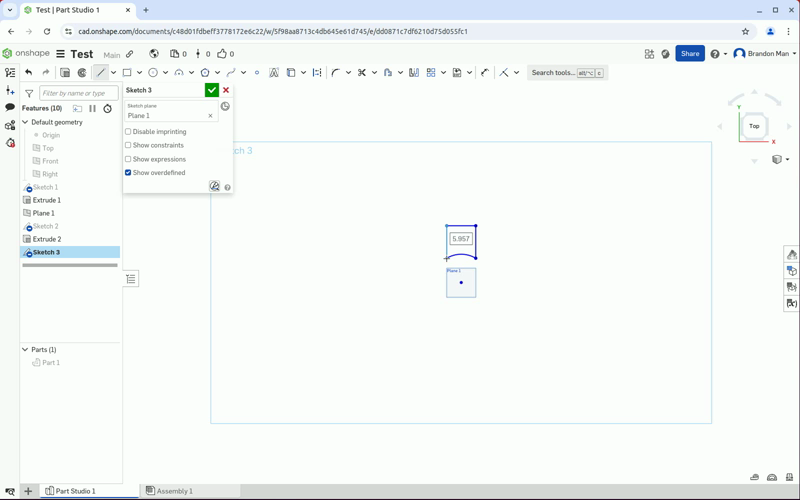
key_up(shift)
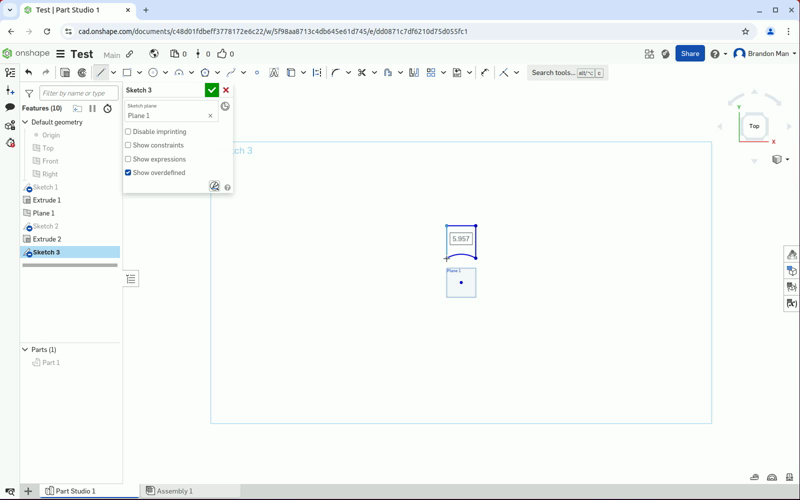
click(446, 258)
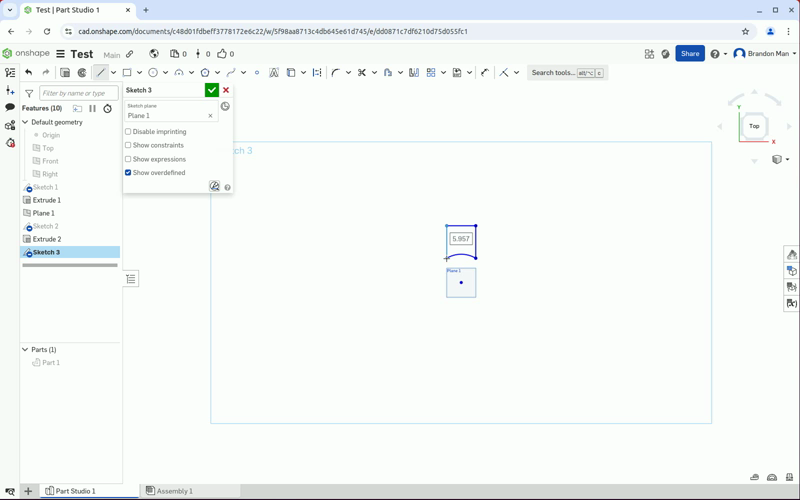
key(esc)
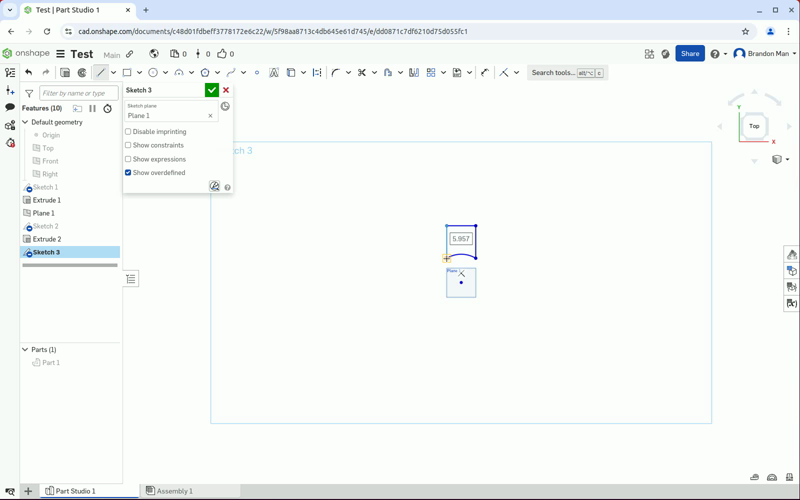
mouse_move(459, 227)
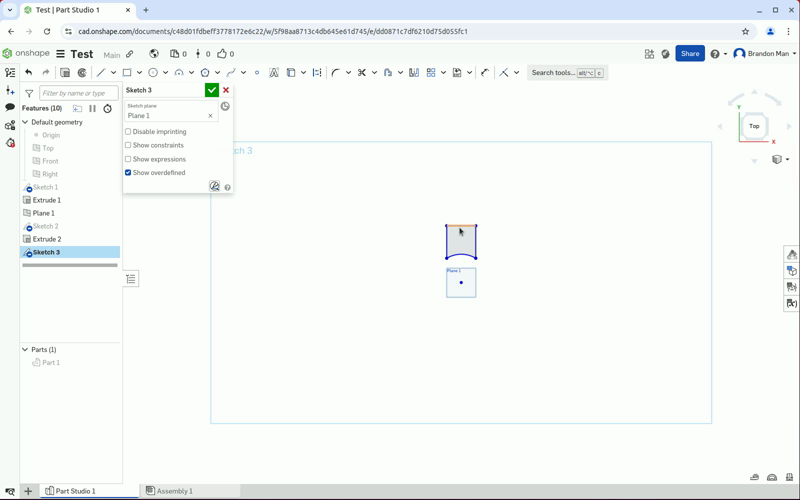
scroll(6)
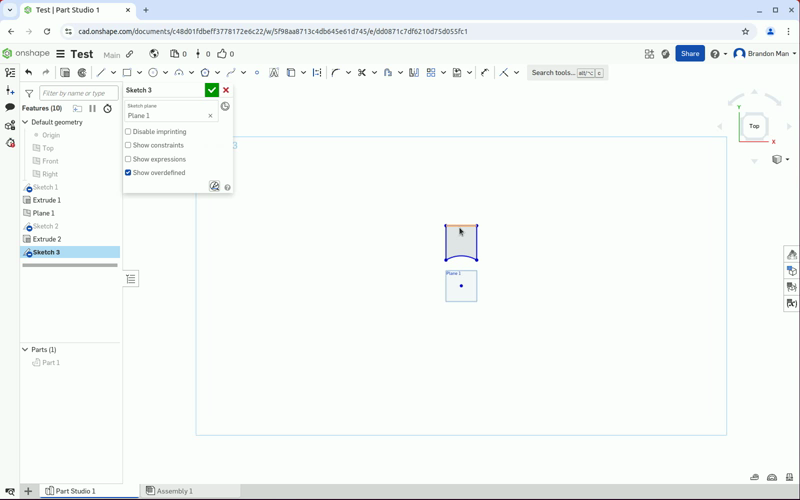
scroll(6)
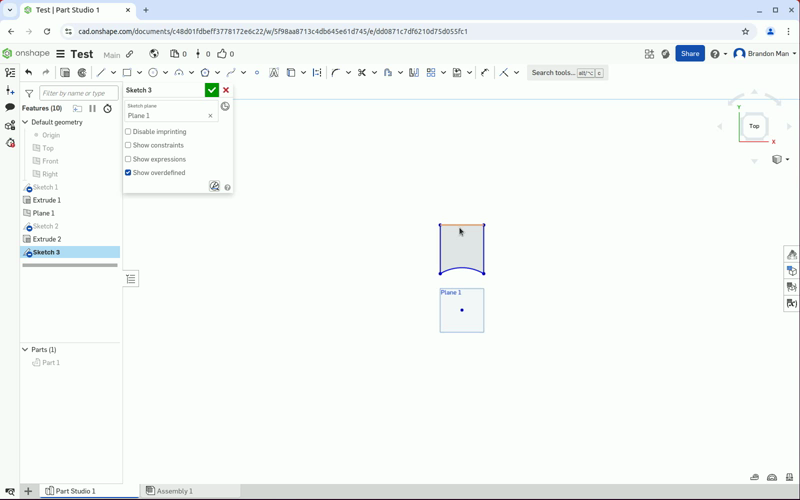
scroll(6)
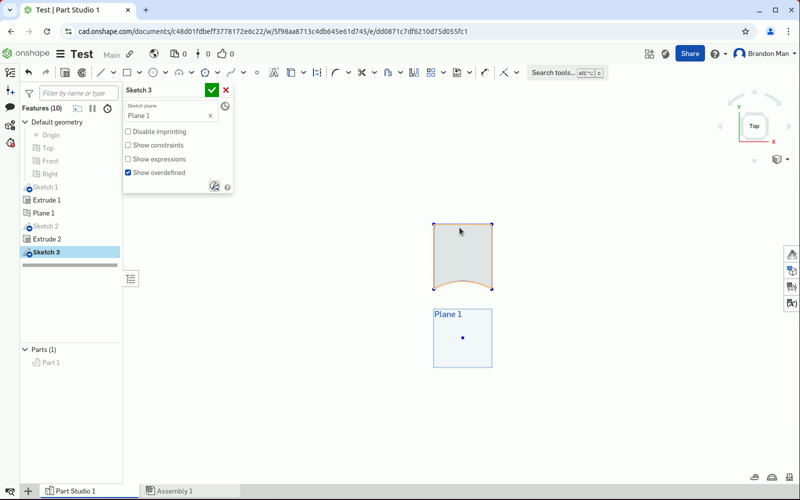
scroll(6)
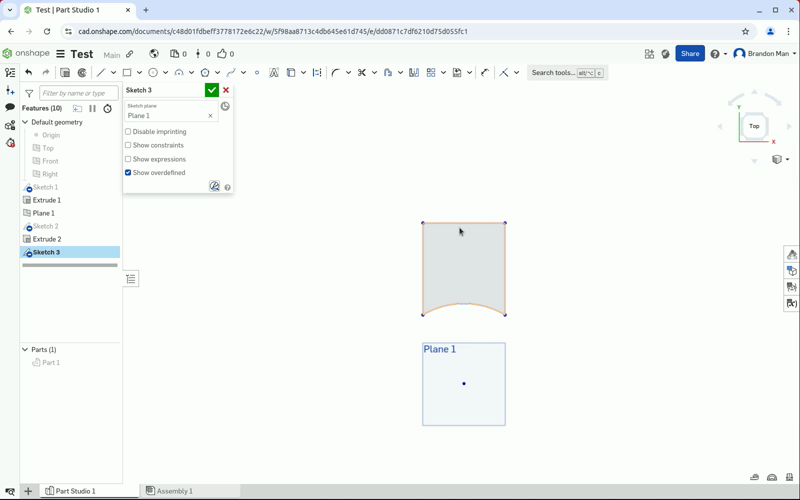
scroll(6)
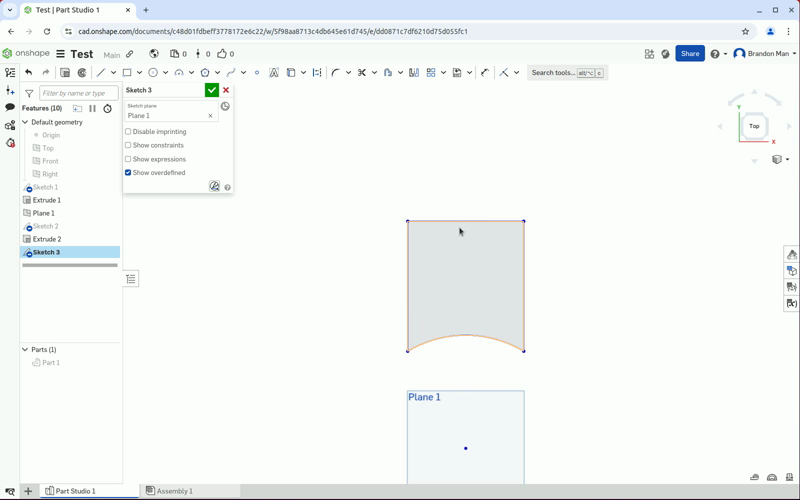
scroll(6)
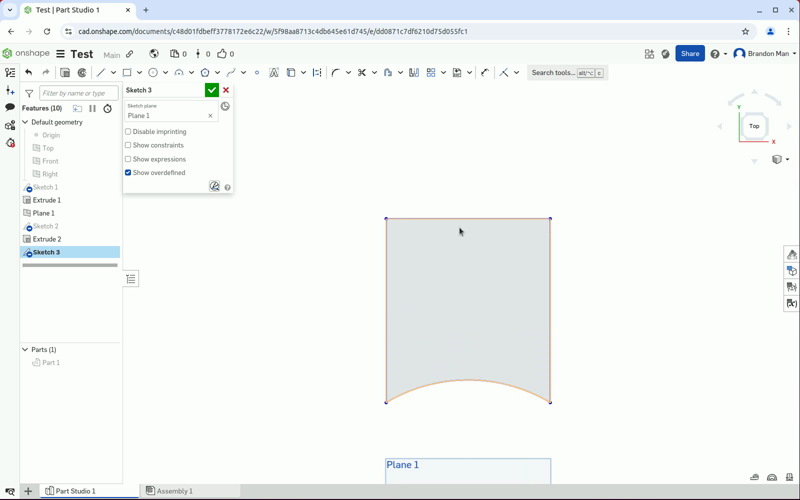
scroll(6)
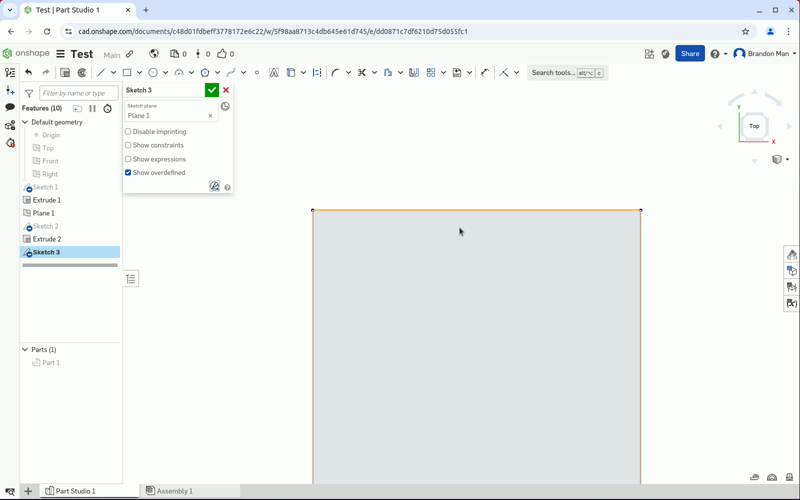
click(459, 227)
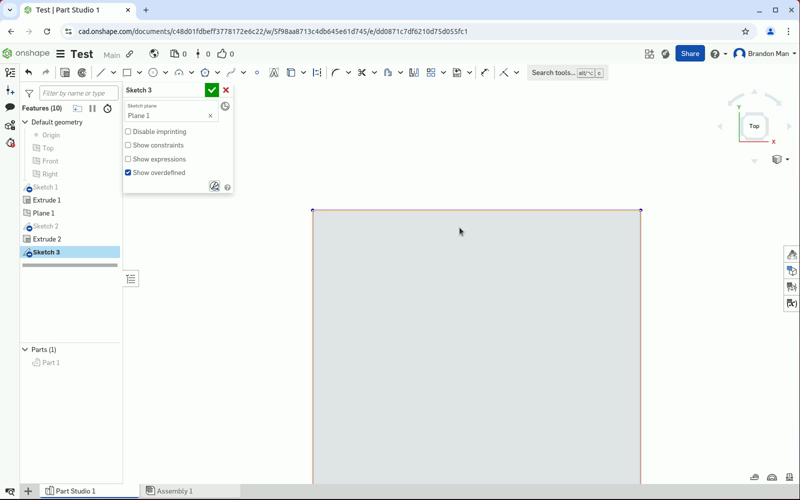
scroll(-6)
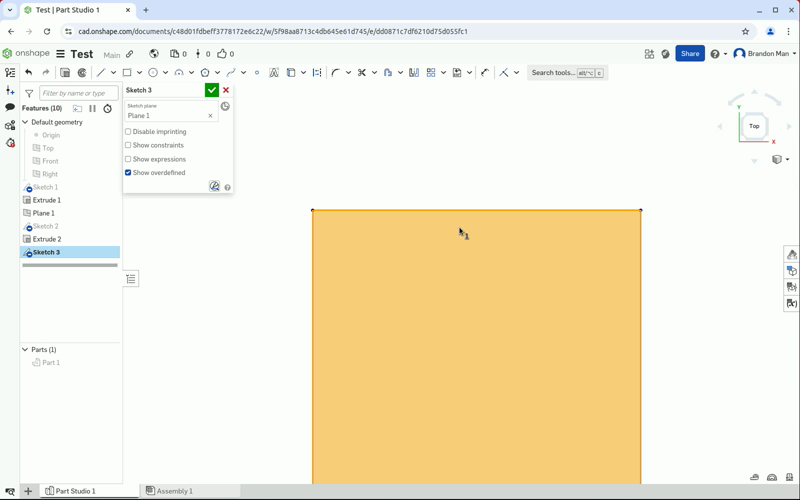
scroll(-6)
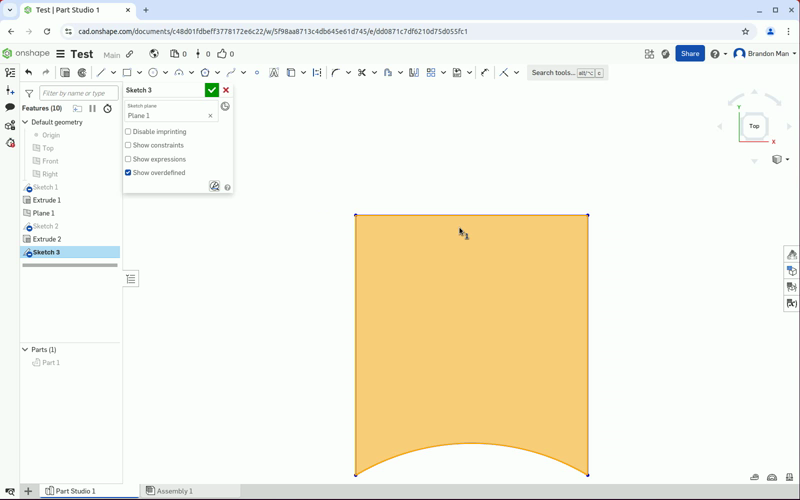
scroll(-6)
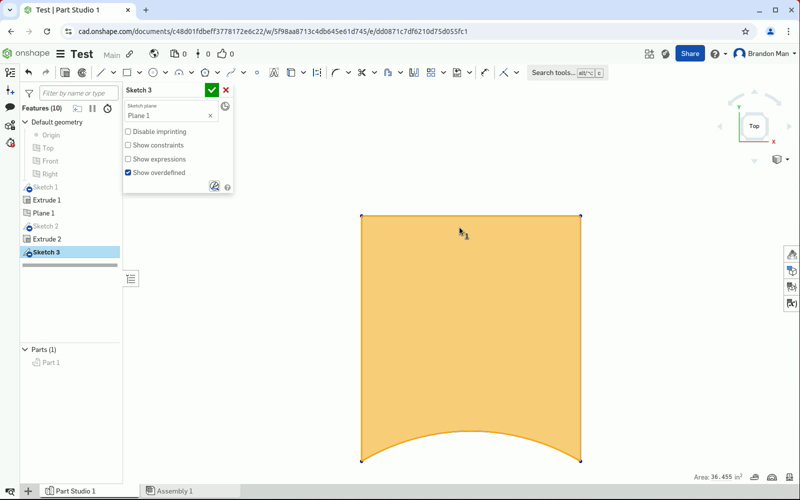
scroll(-6)
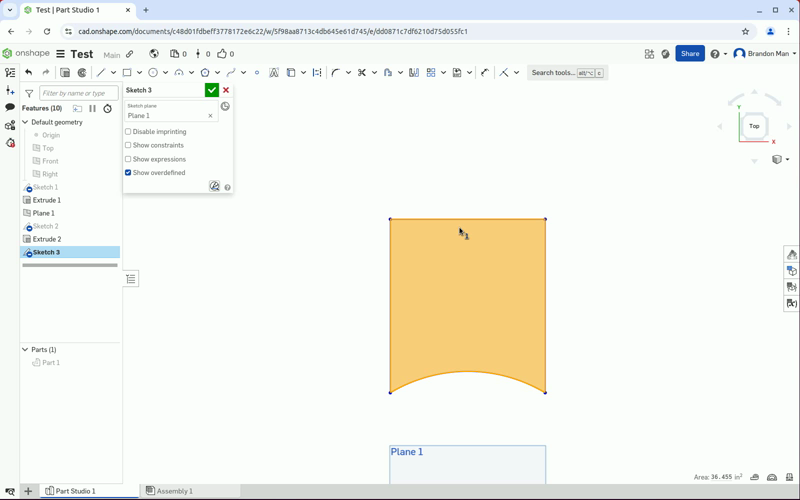
scroll(-6)
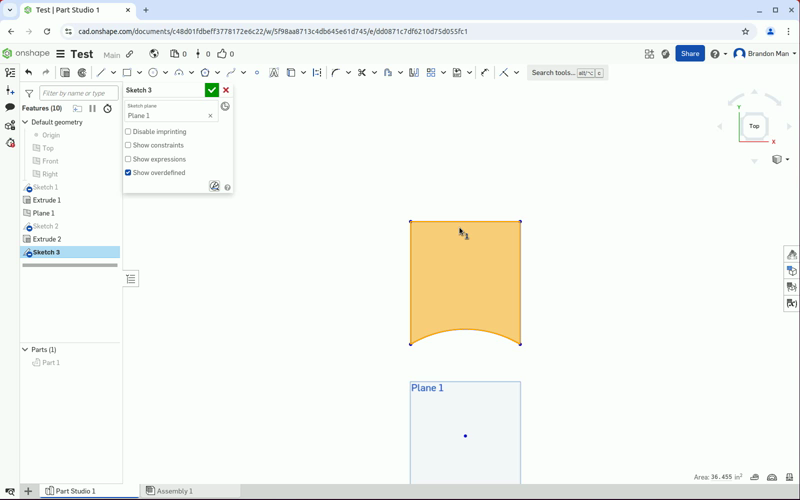
scroll(-6)
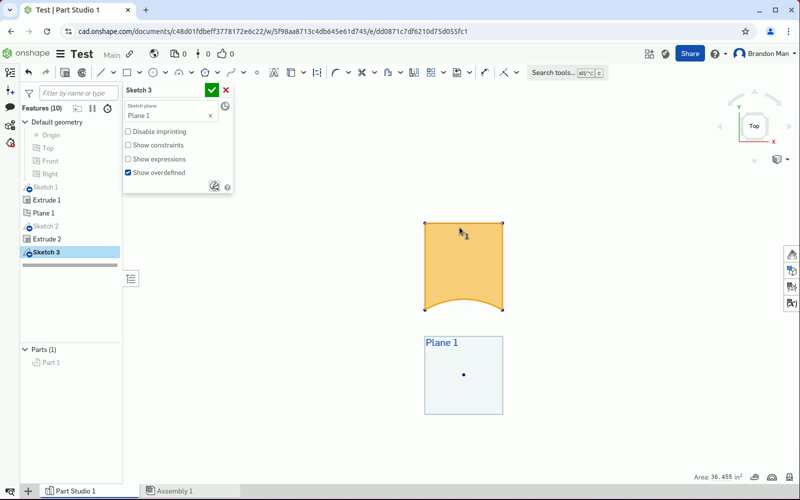
scroll(-6)
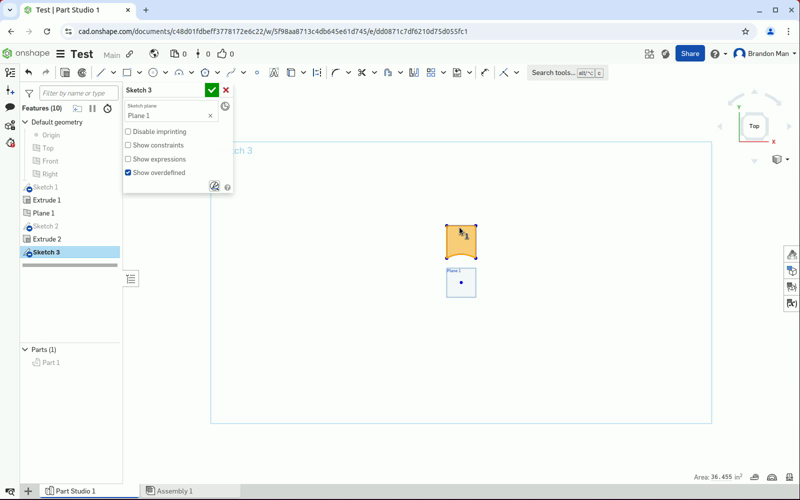
mouse_move(73, 352)
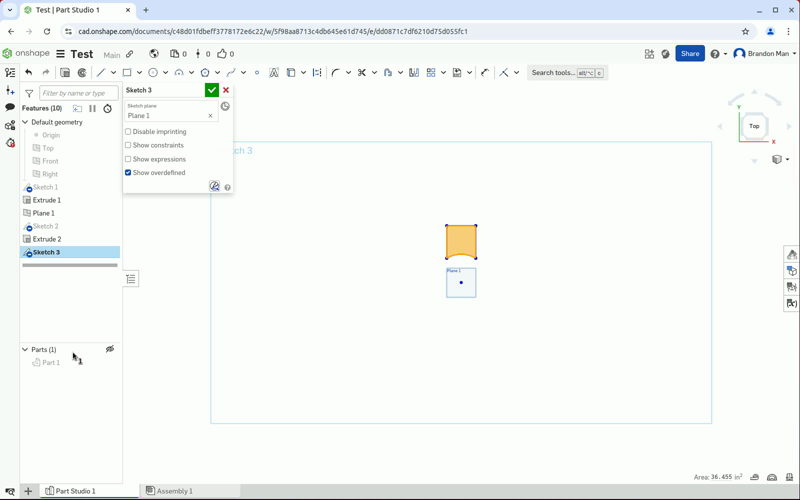
key(shift+y)
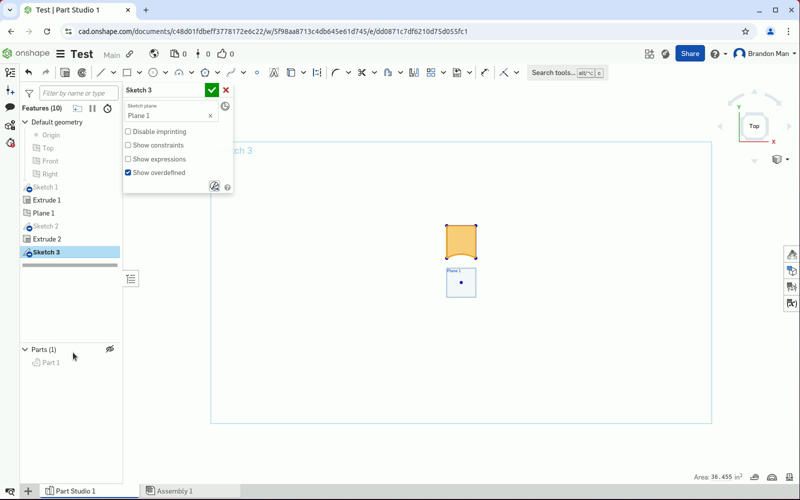
key(shift+e)
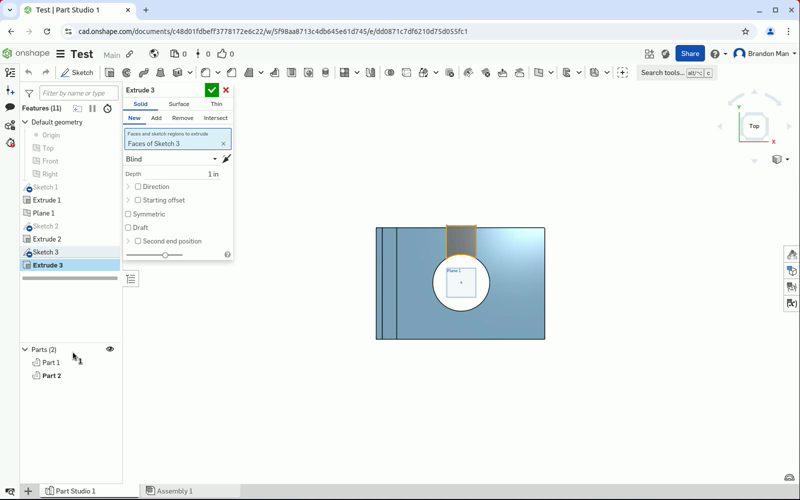
mouse_move(143, 106)
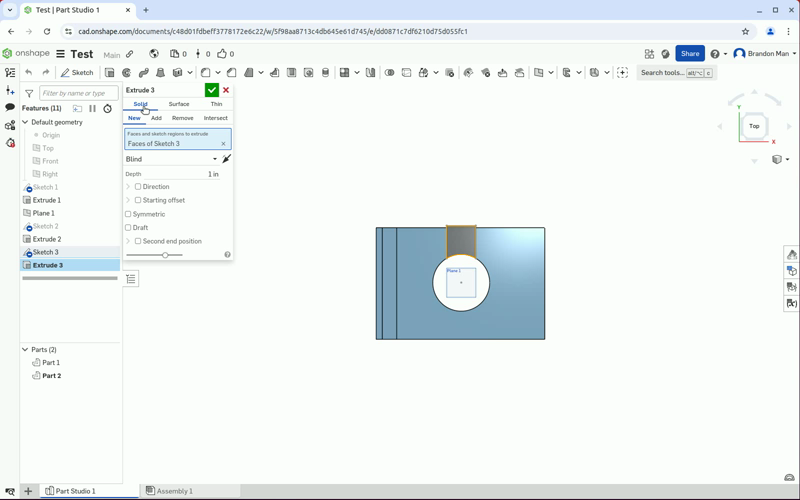
click(143, 106)
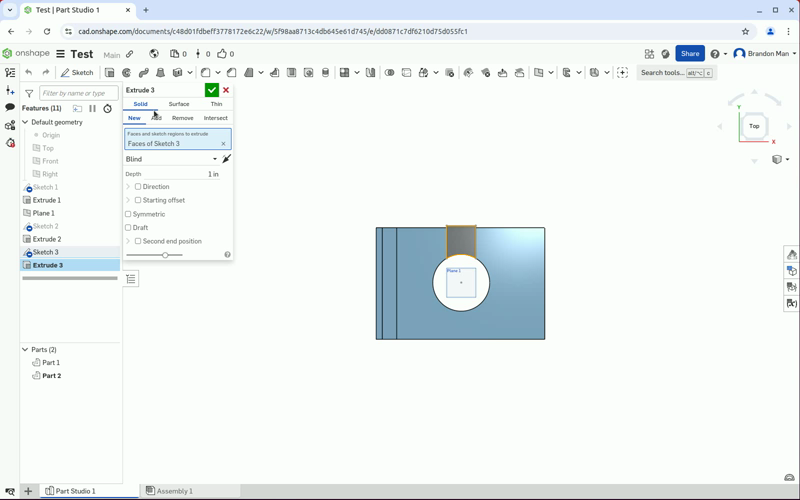
mouse_move(186, 120)
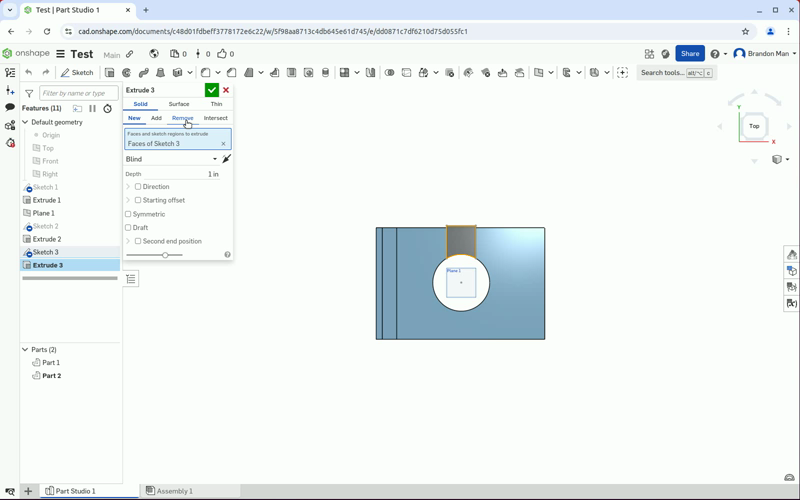
click(186, 120)
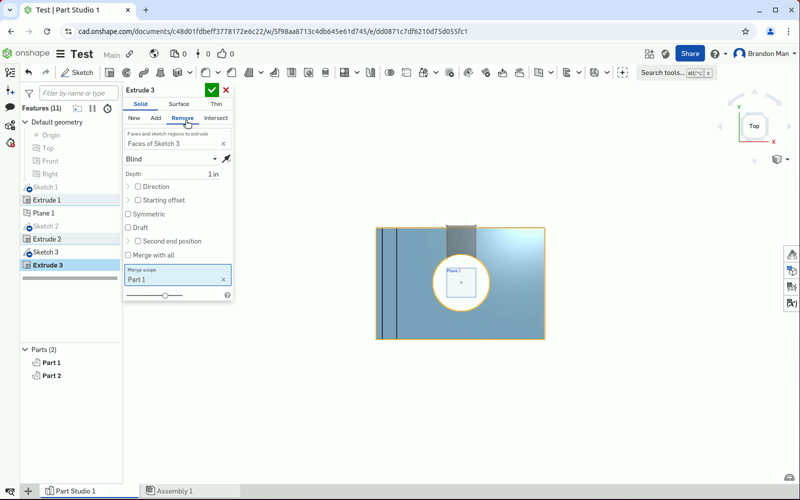
key(tab, 4)
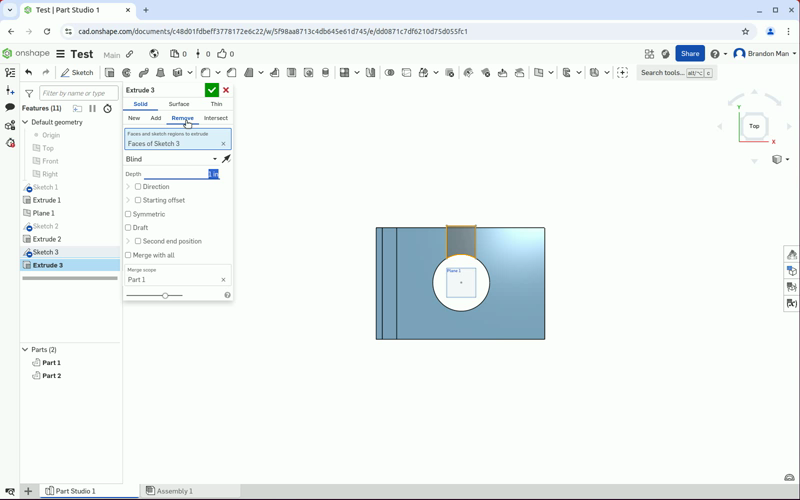
text(1.204)
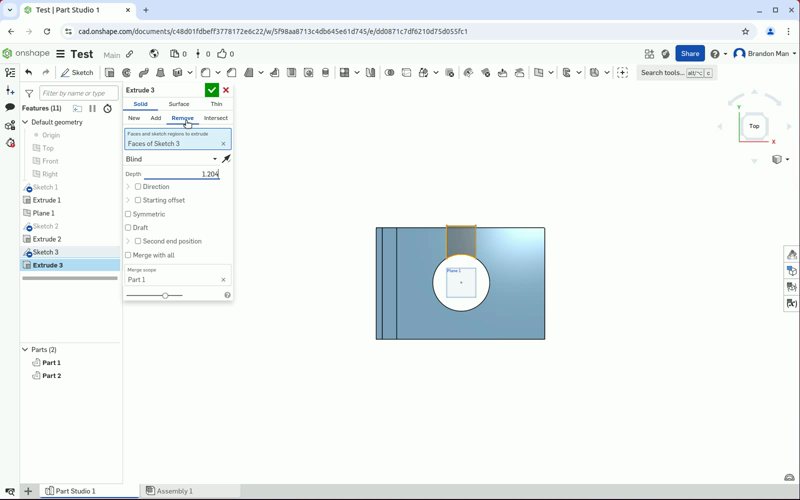
key(tab, 6)
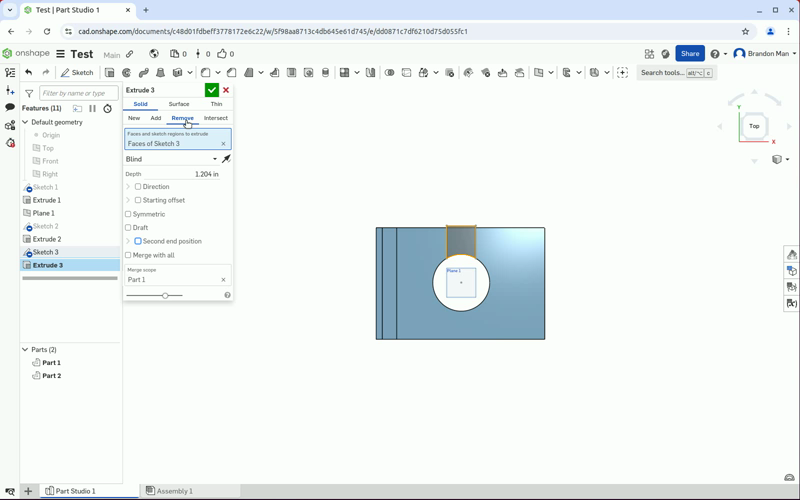
key(space)
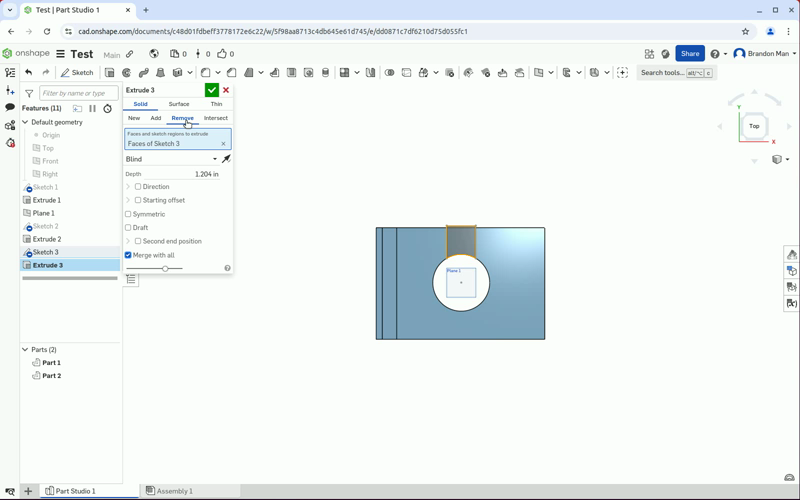
key(enter)
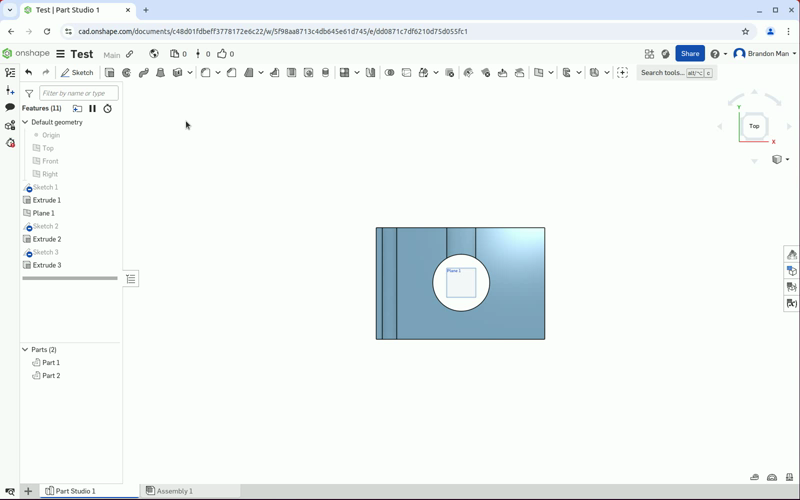
key(shift+h)
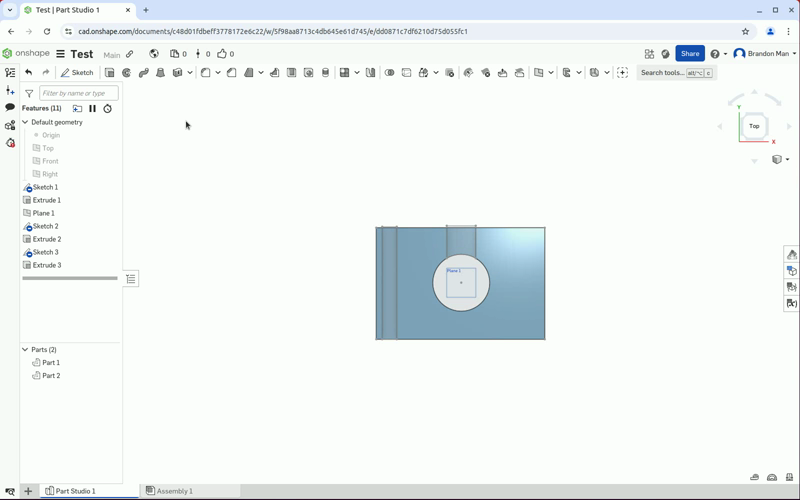
key(shift+h)
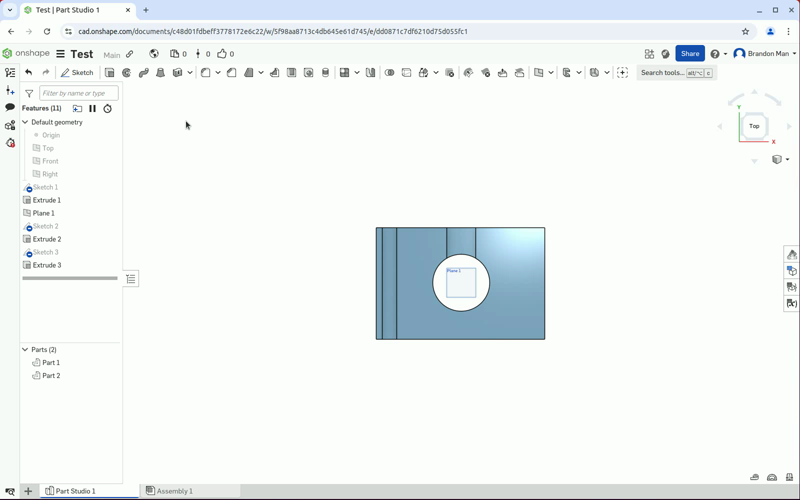
mouse_move(73, 189)
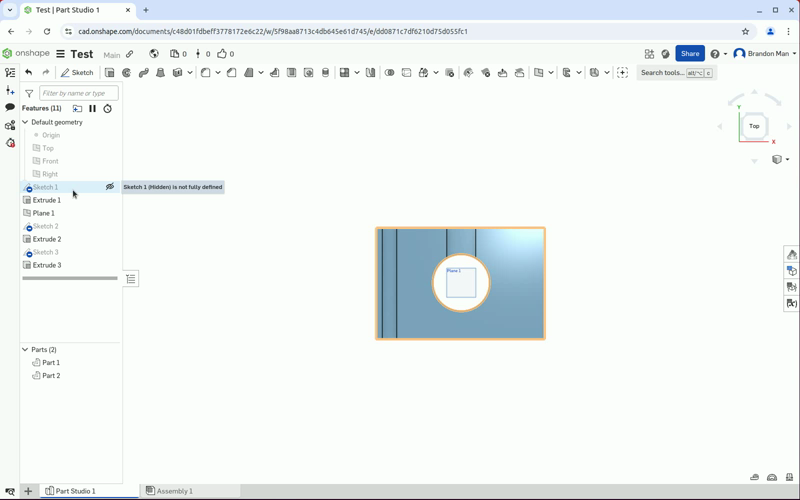
click(73, 189)
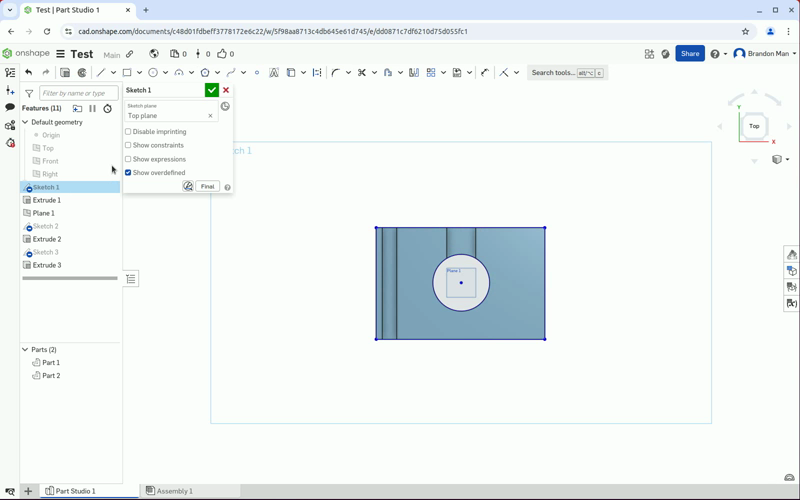
mouse_move(229, 92)
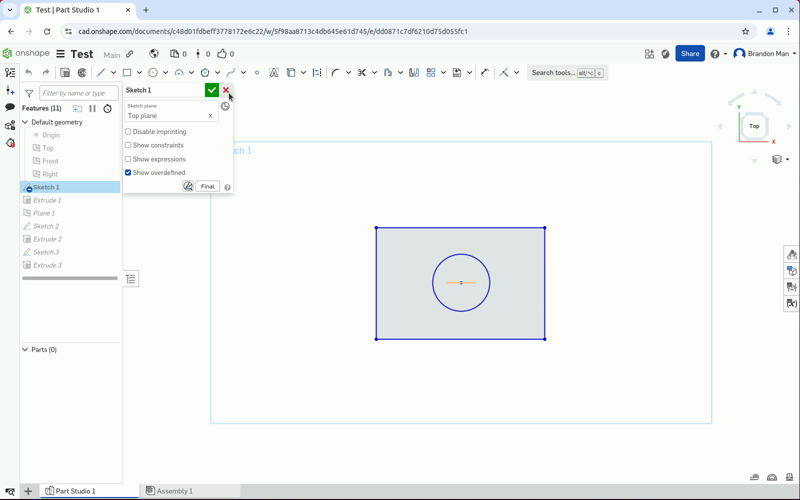
click(229, 92)
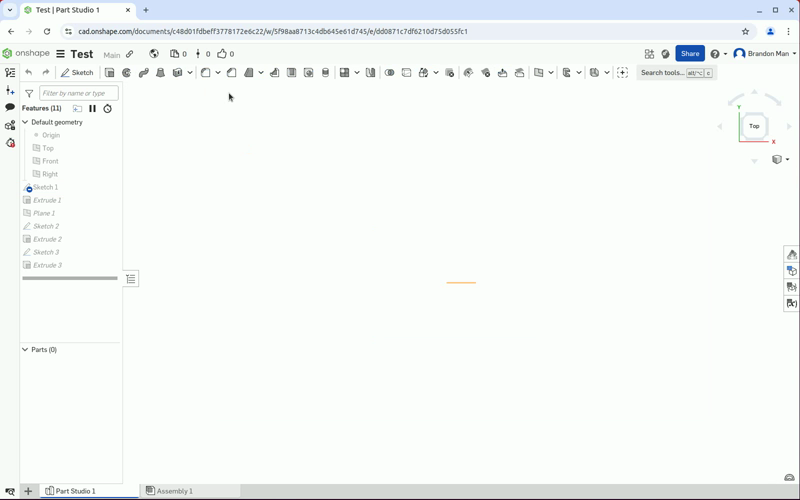
key(shift+s)
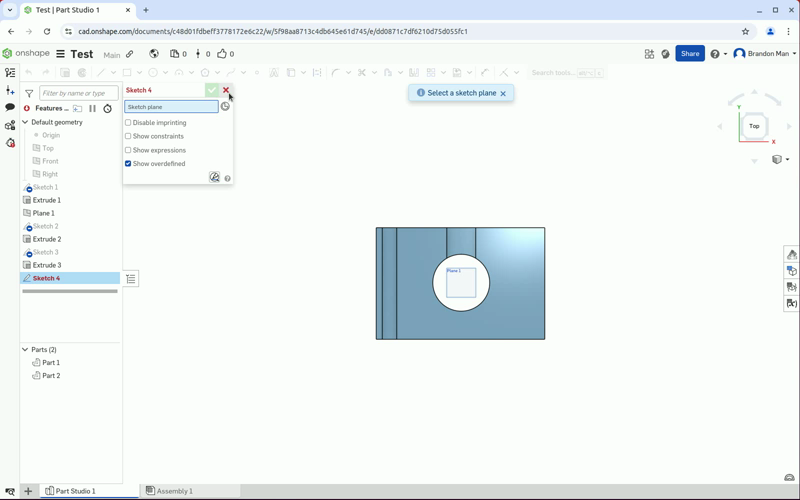
mouse_move(73, 215)
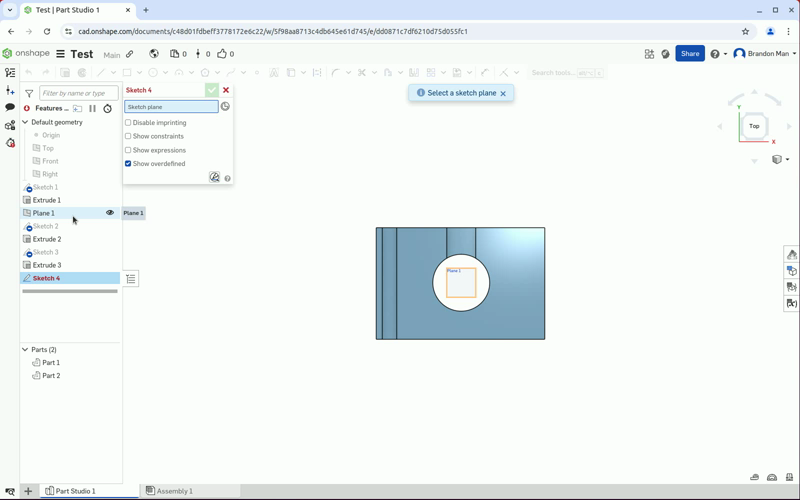
click(73, 215)
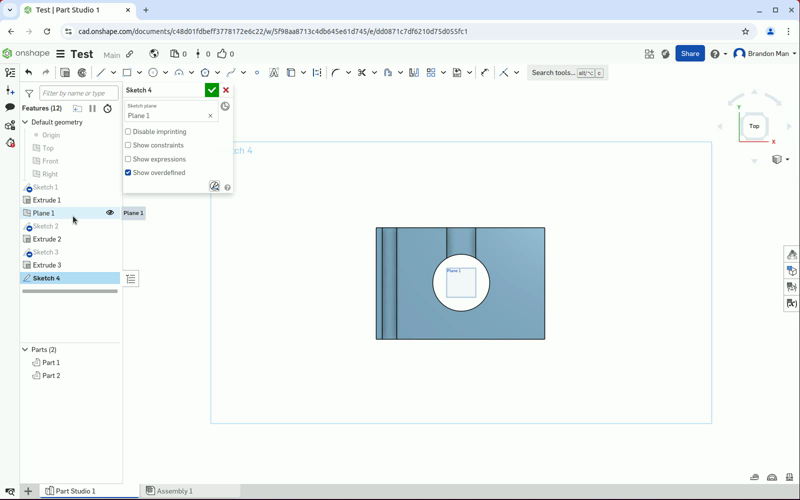
mouse_move(73, 352)
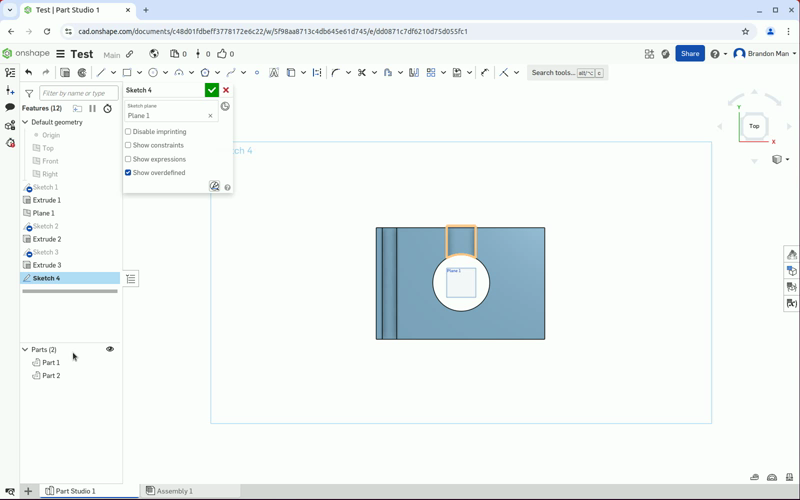
key(y)
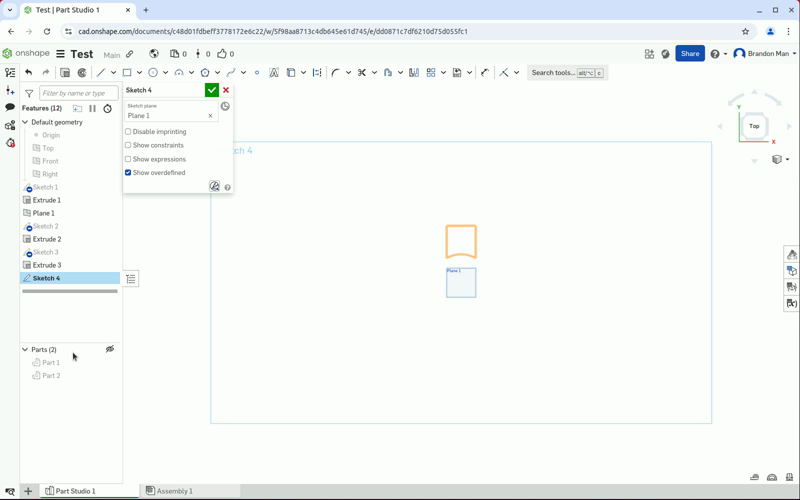
key(l)
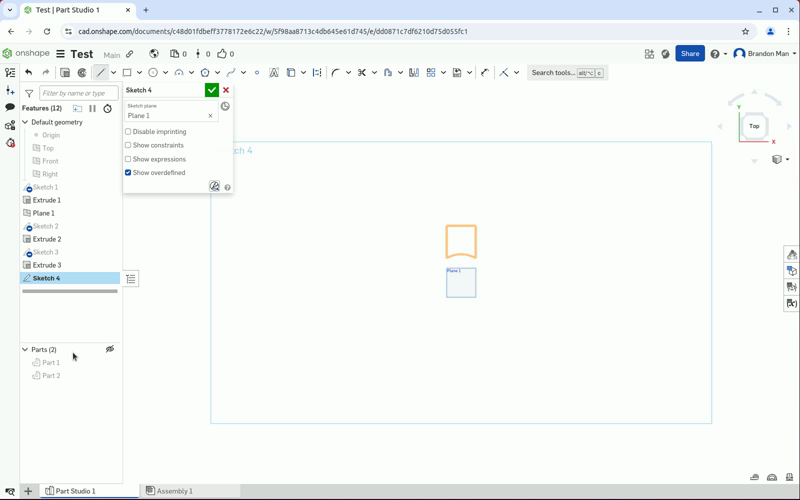
key_down(shift)
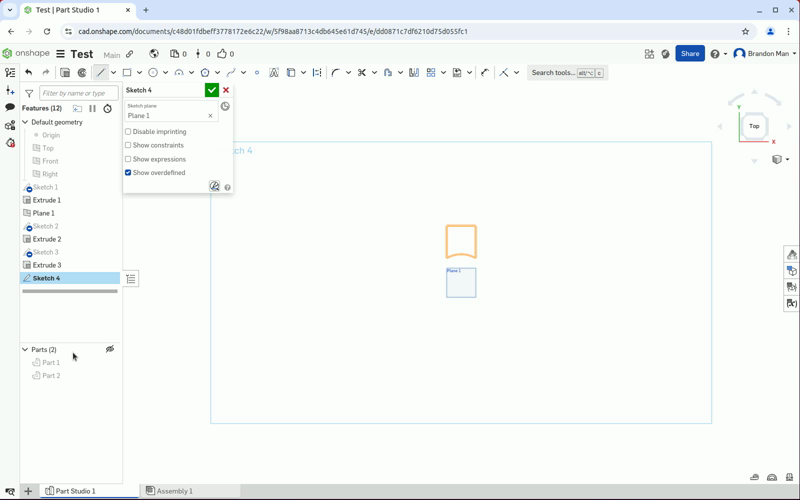
mouse_move(446, 339)
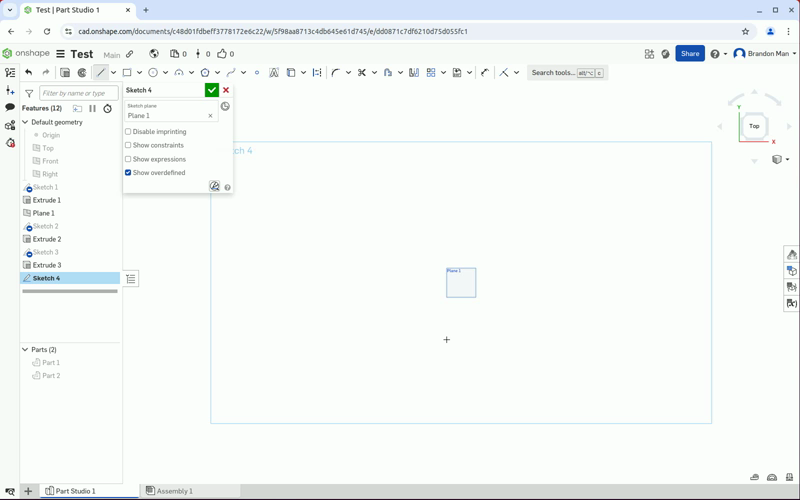
click(446, 339)
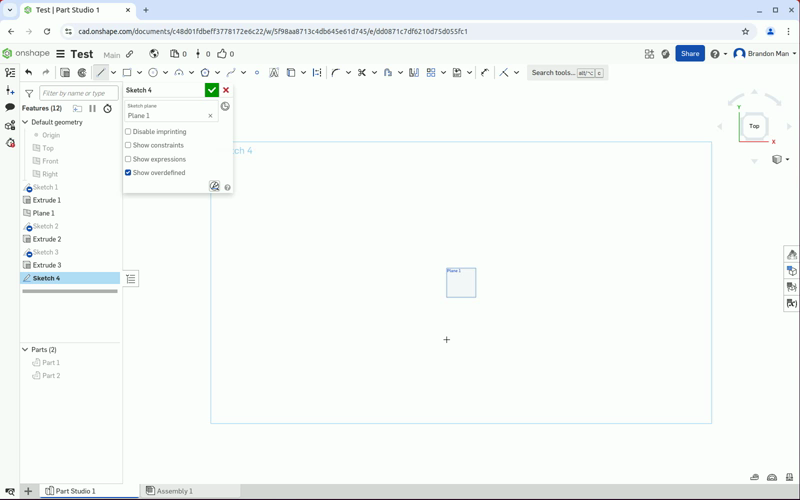
key_up(shift)
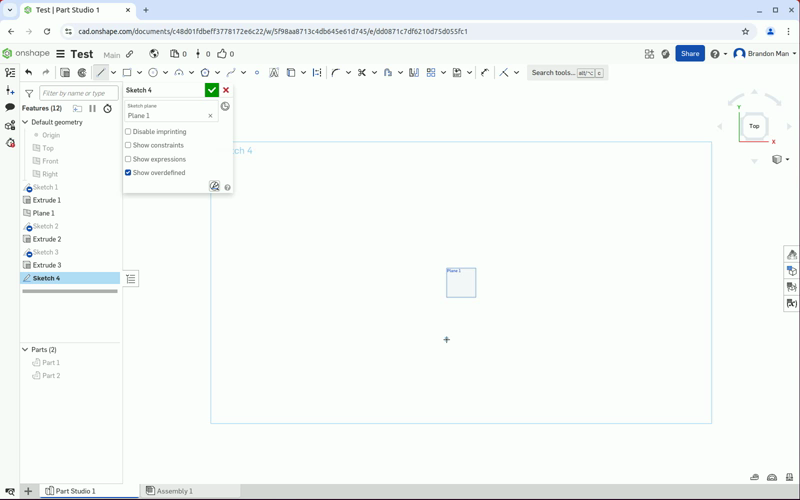
key_down(shift)
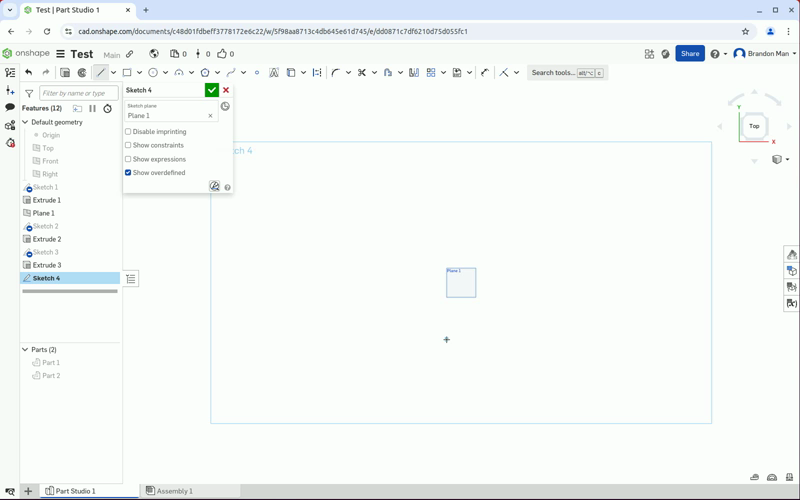
mouse_move(476, 339)
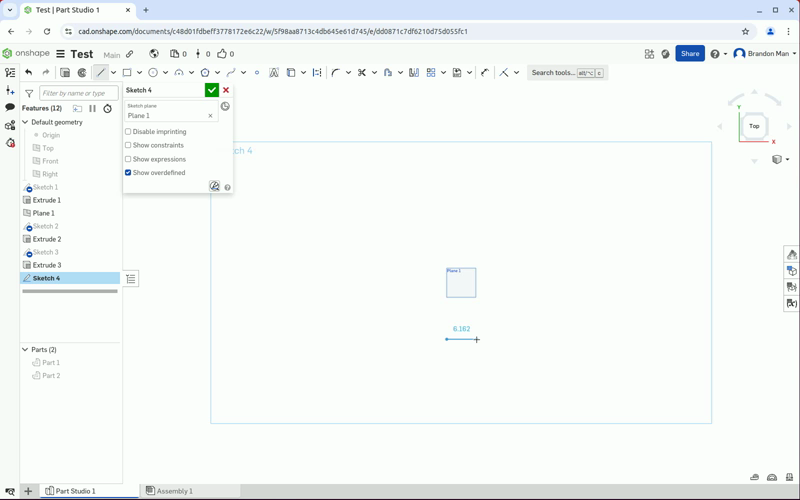
mouse_move(475, 339)
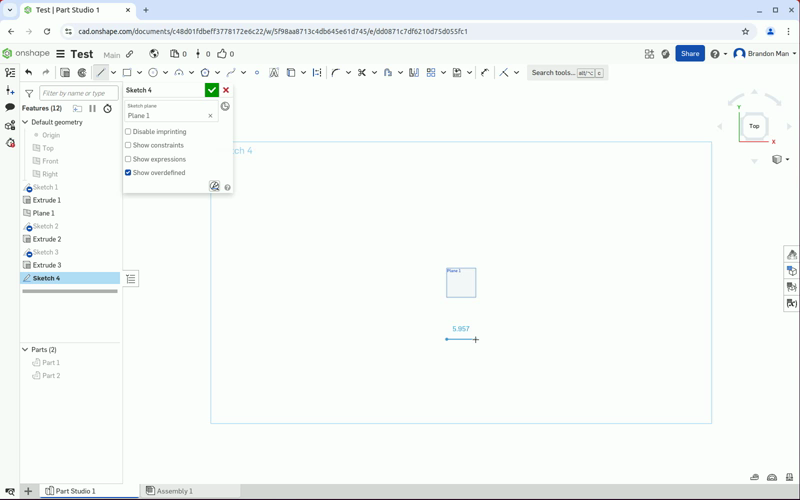
click(475, 339)
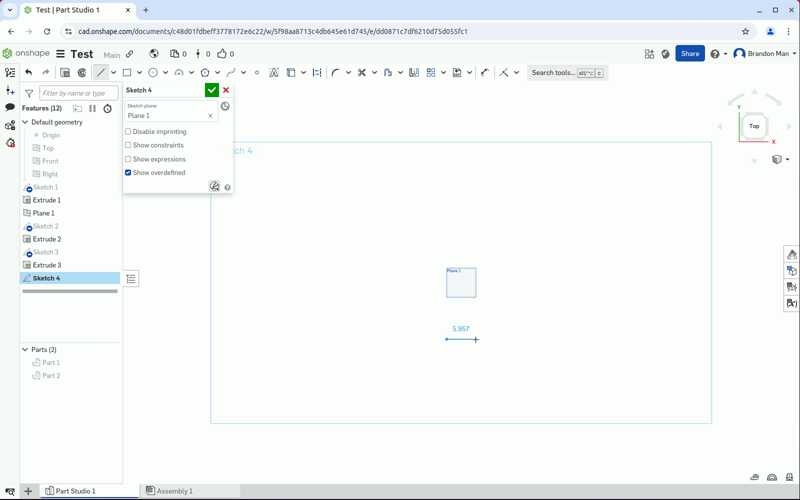
key_up(shift)
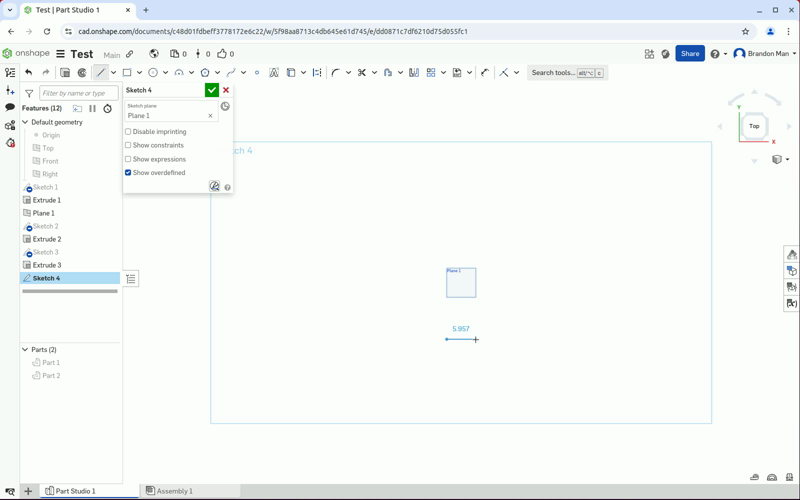
key_down(shift)
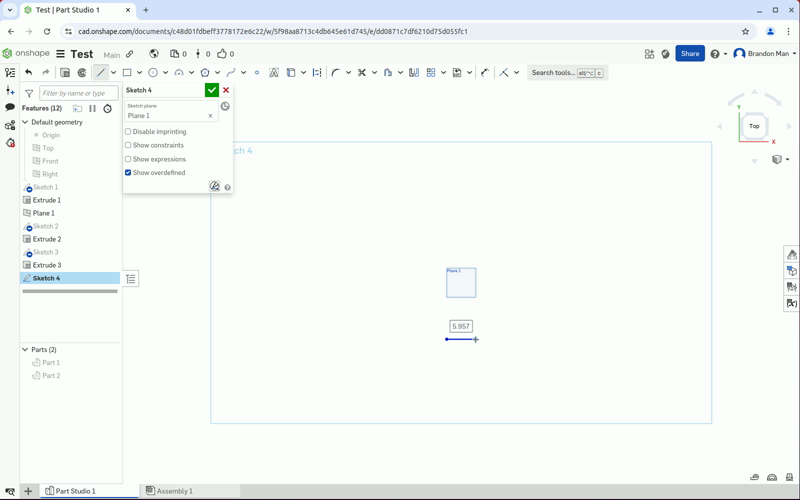
mouse_move(505, 339)
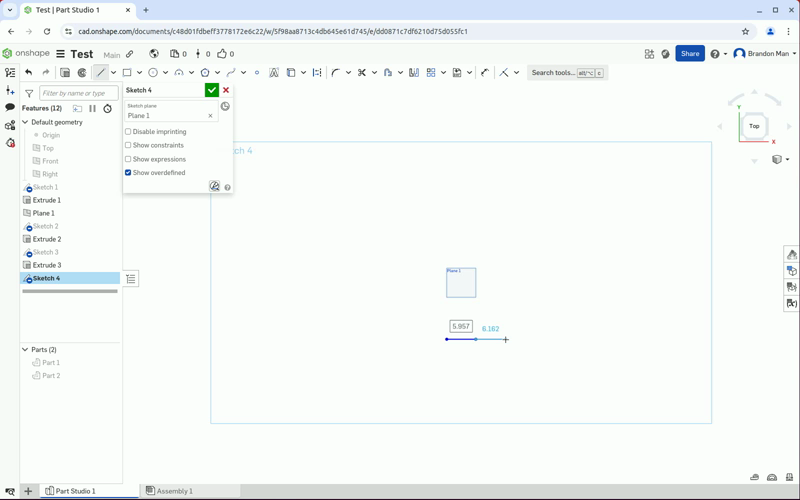
mouse_move(475, 306)
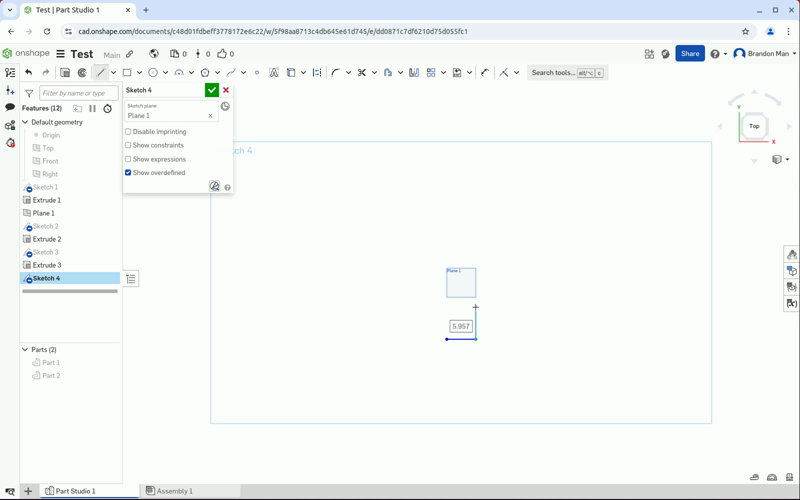
click(475, 306)
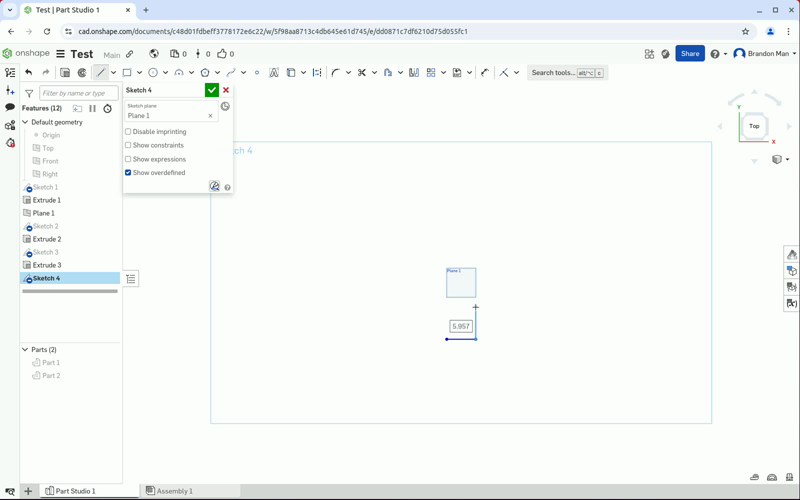
key_up(shift)
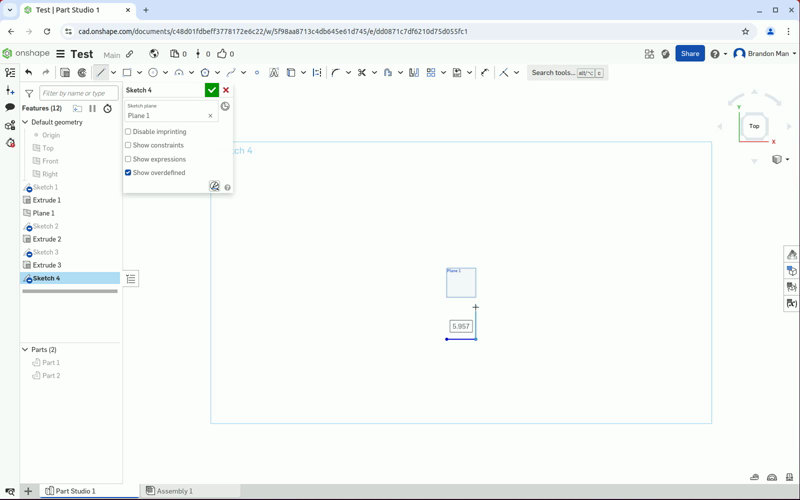
key(esc)
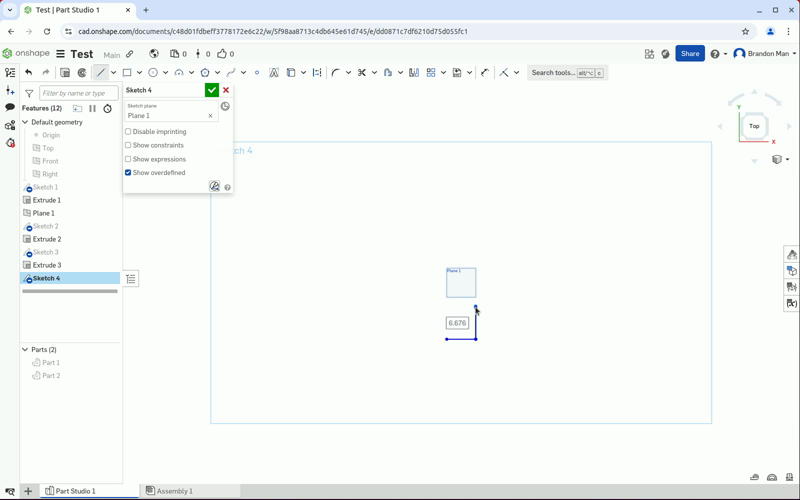
key(a)
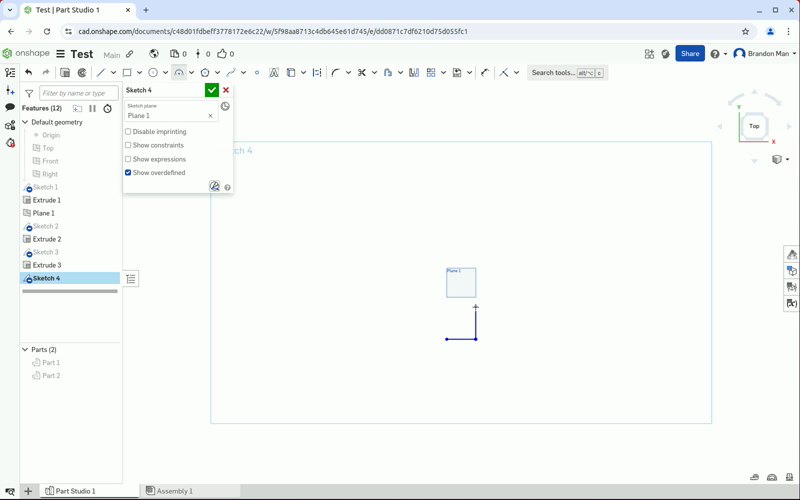
mouse_move(475, 306)
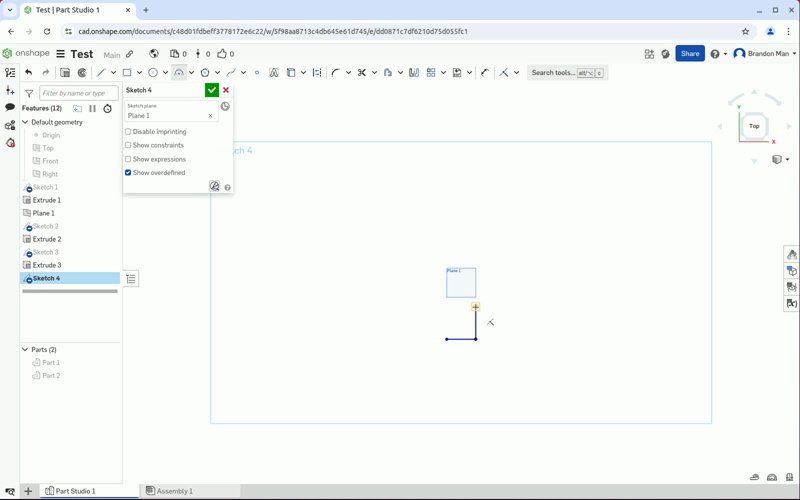
click(475, 306)
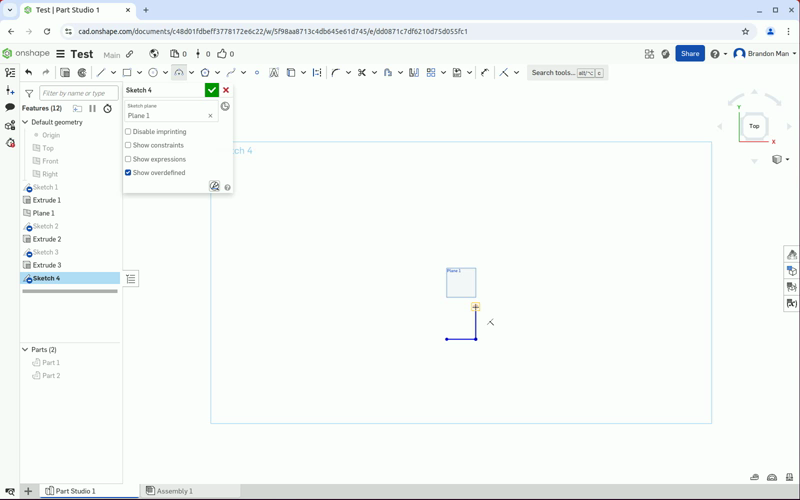
key_down(shift)
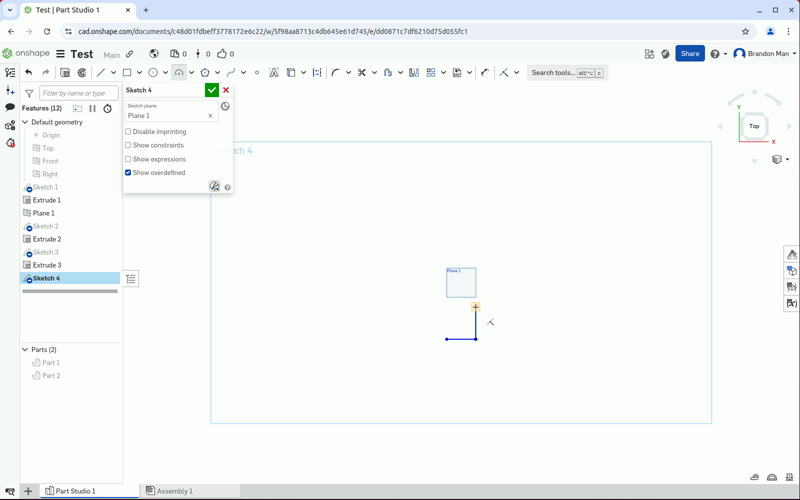
mouse_move(446, 306)
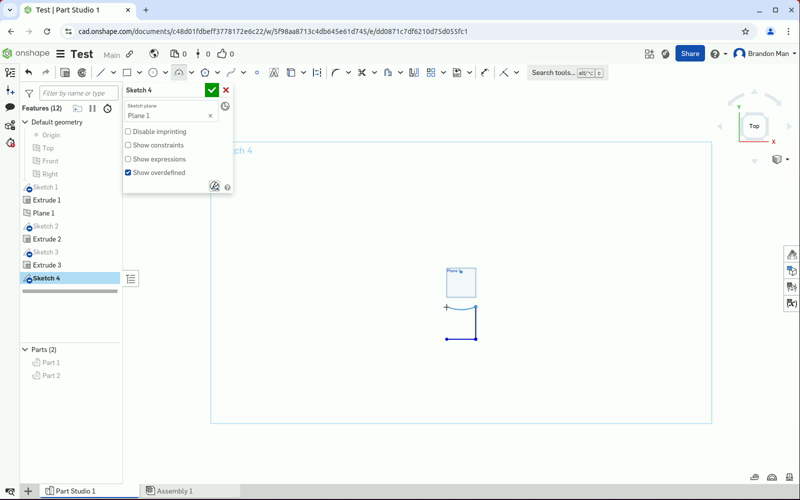
click(446, 306)
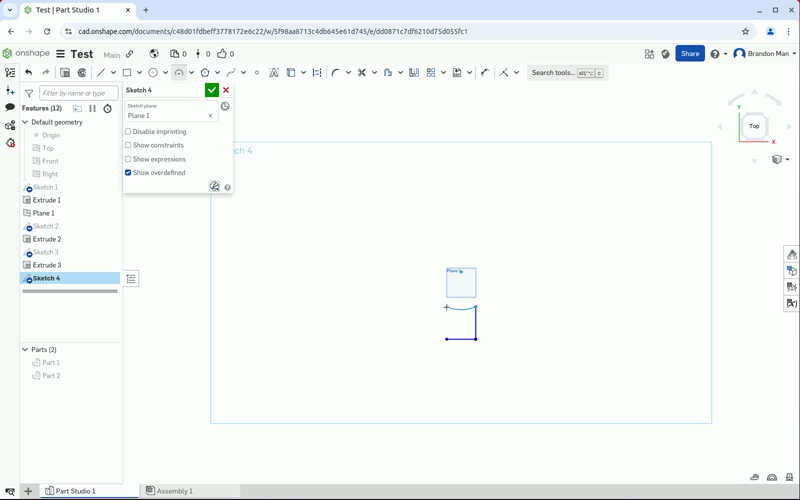
mouse_move(461, 310)
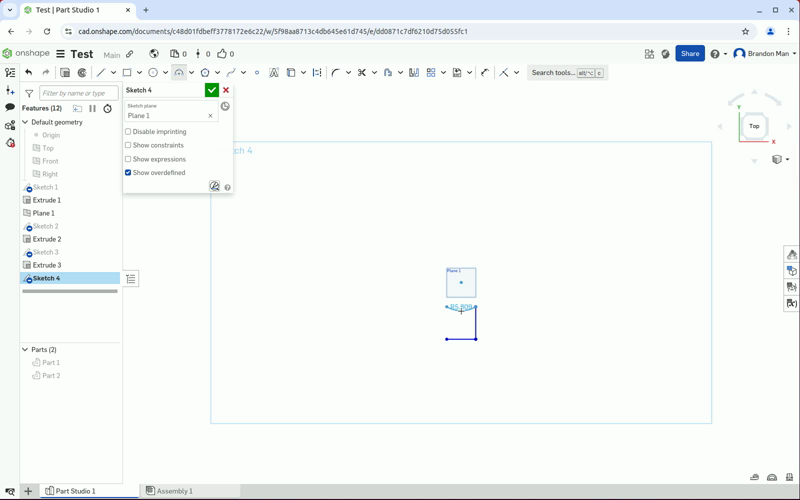
click(461, 310)
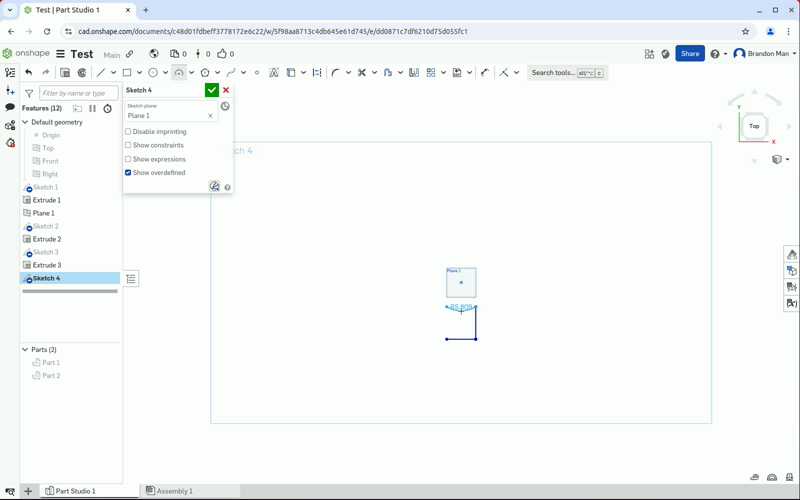
key_up(shift)
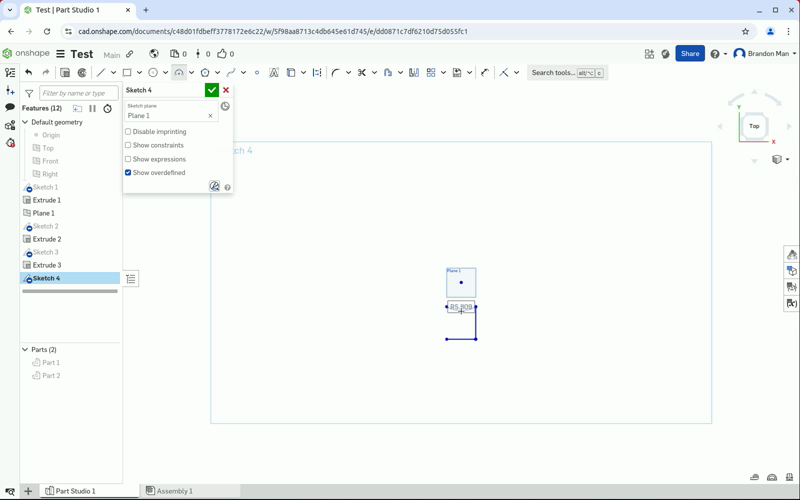
key(esc)
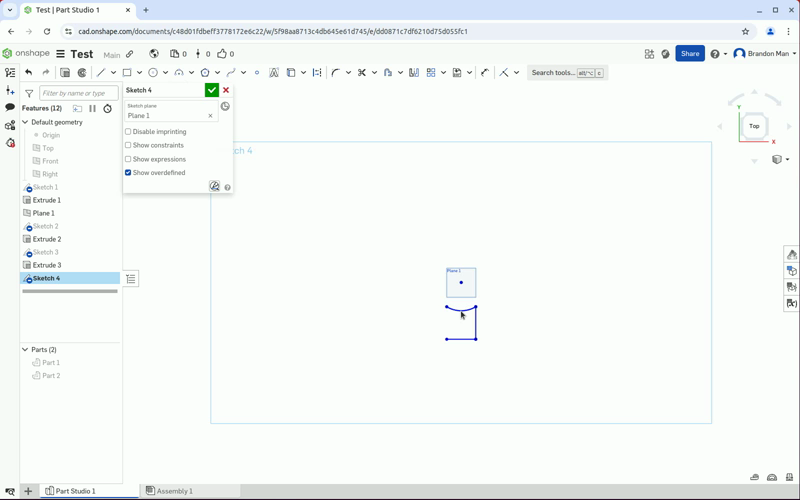
key(l)
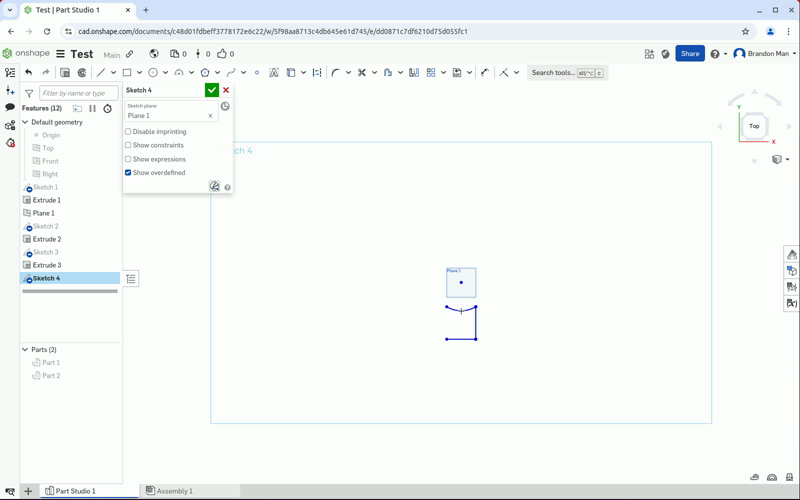
mouse_move(446, 306)
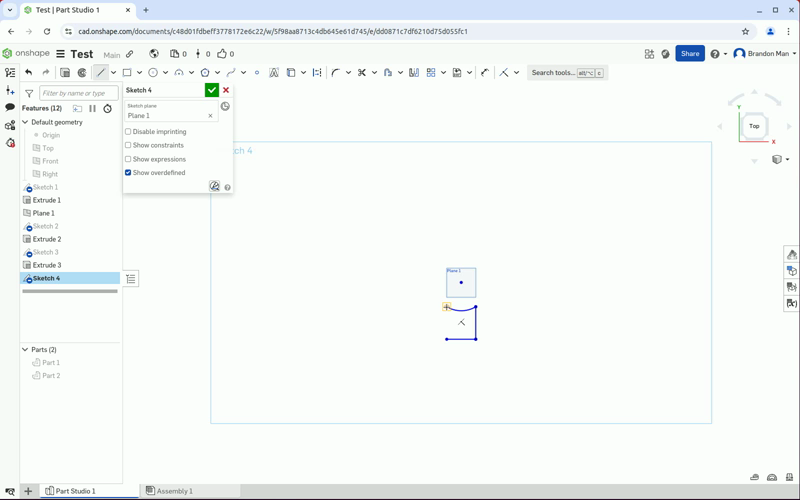
click(446, 306)
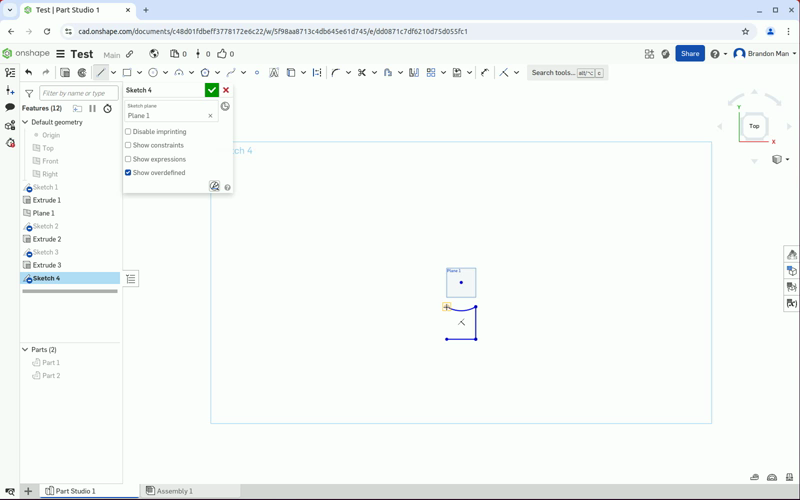
mouse_move(476, 306)
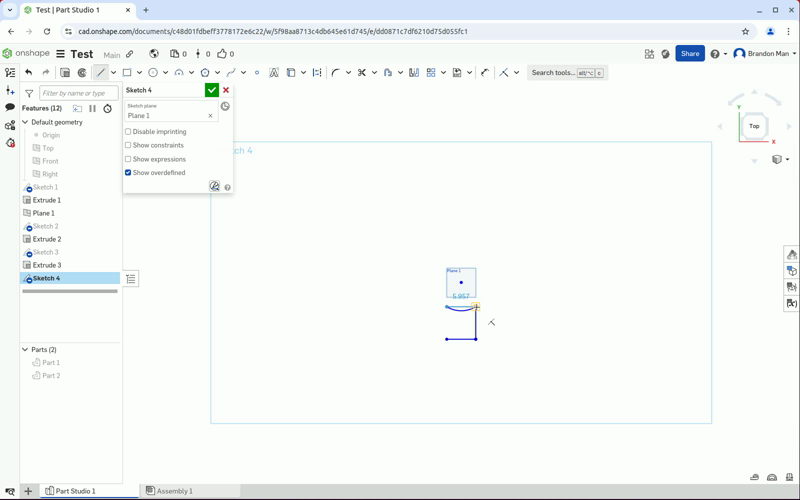
key_down(shift)
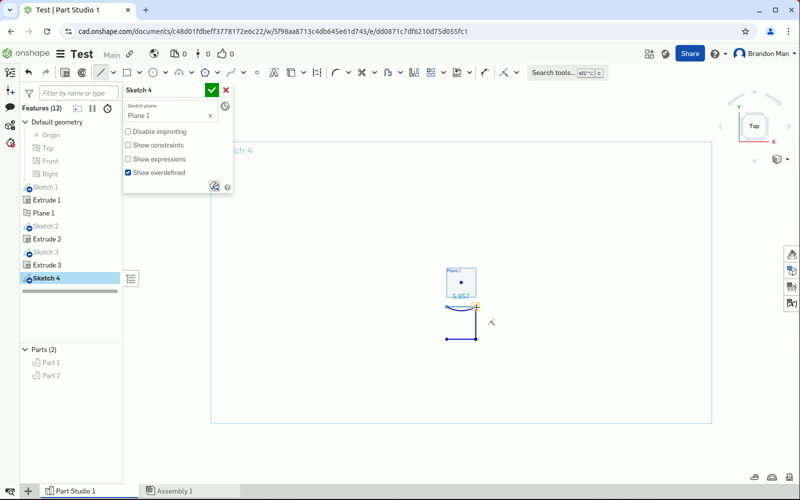
mouse_move(446, 339)
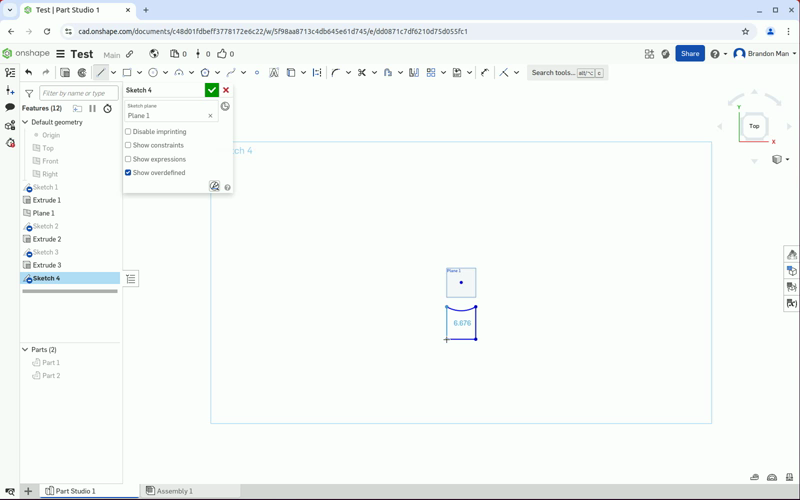
key_up(shift)
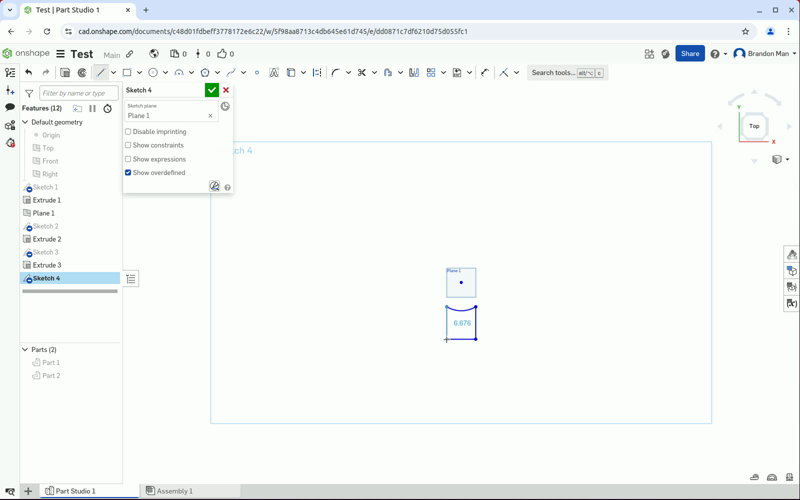
click(446, 339)
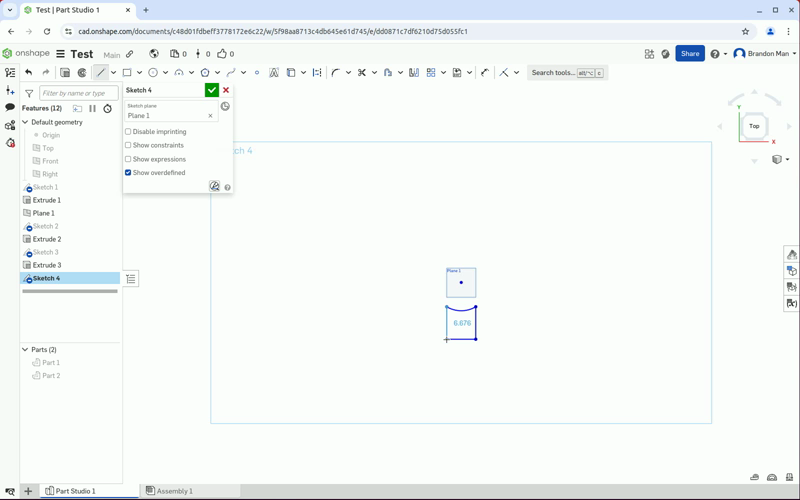
key(esc)
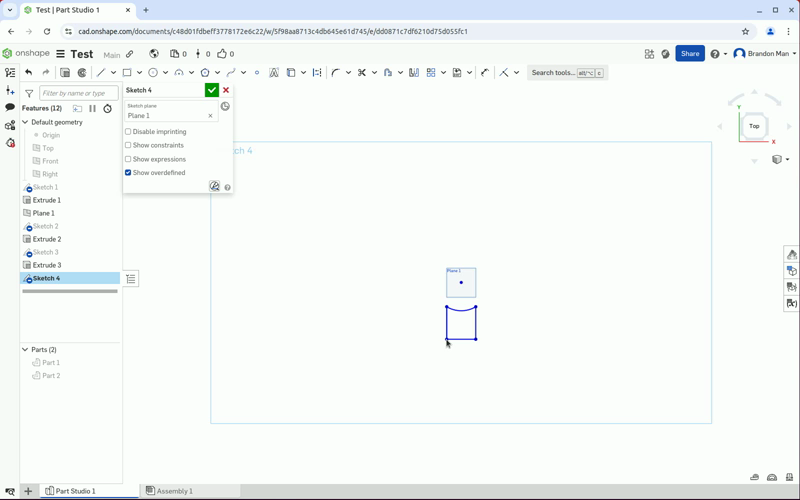
mouse_move(467, 311)
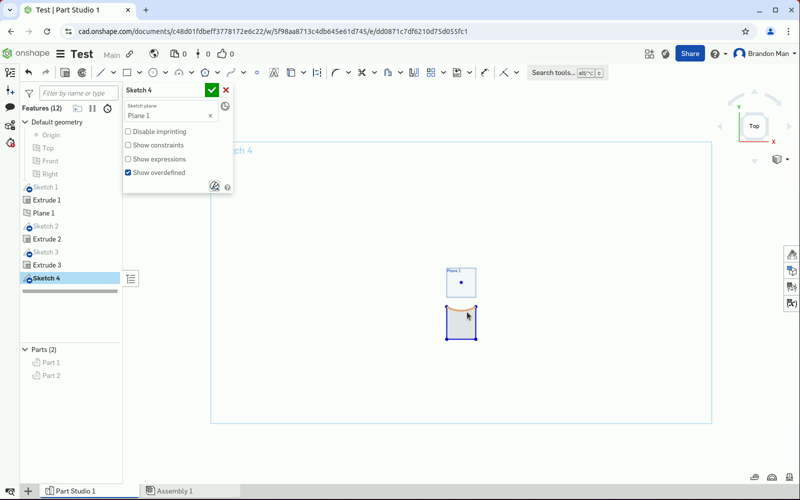
scroll(6)
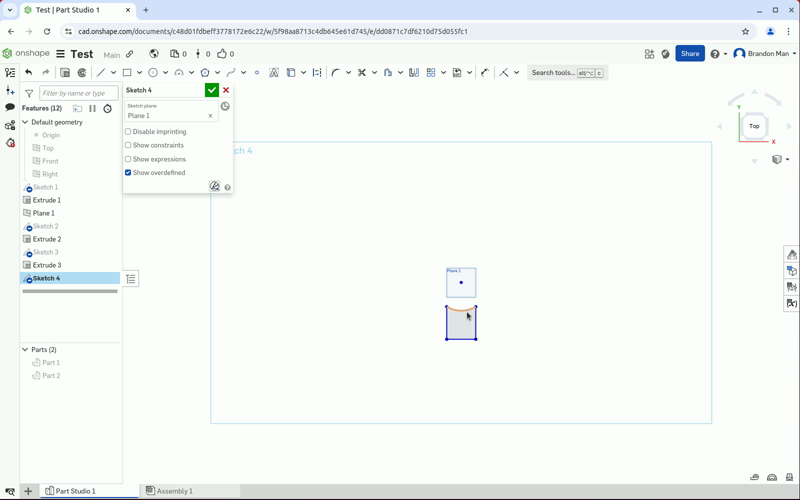
scroll(6)
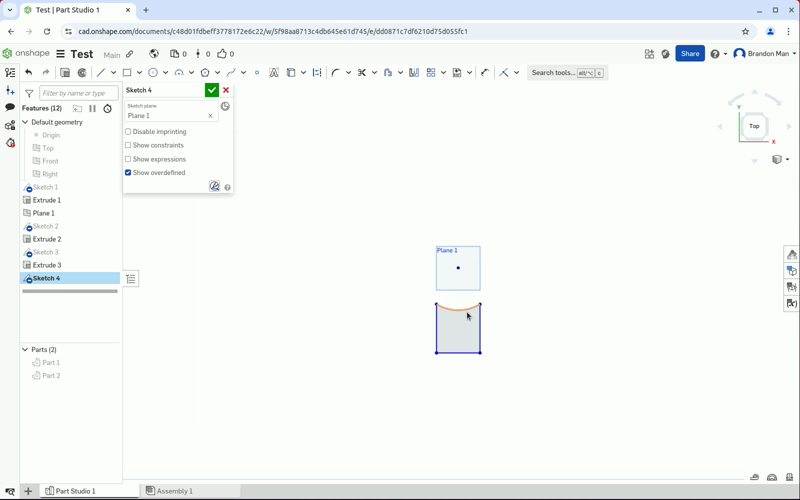
scroll(6)
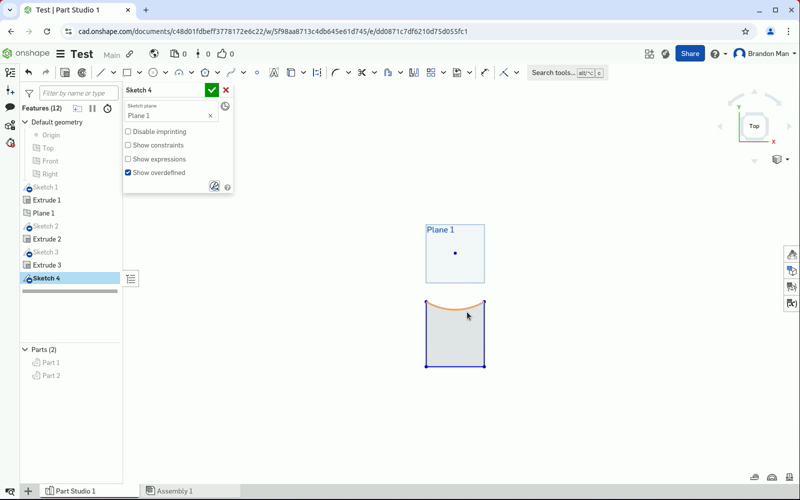
scroll(6)
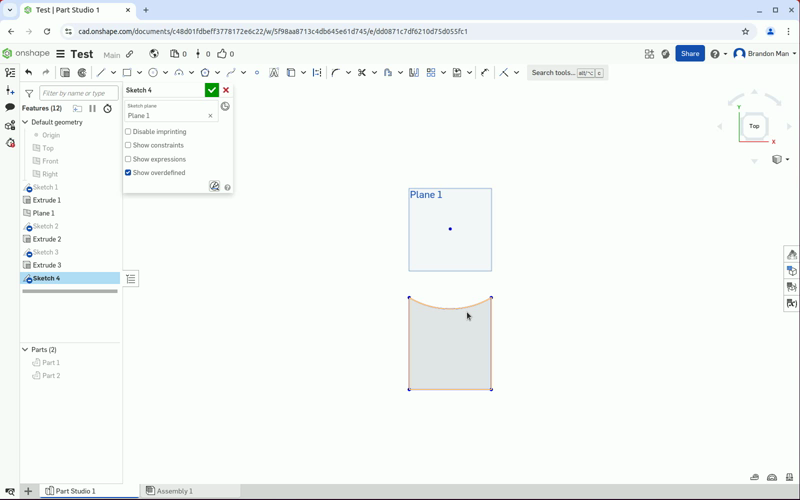
scroll(6)
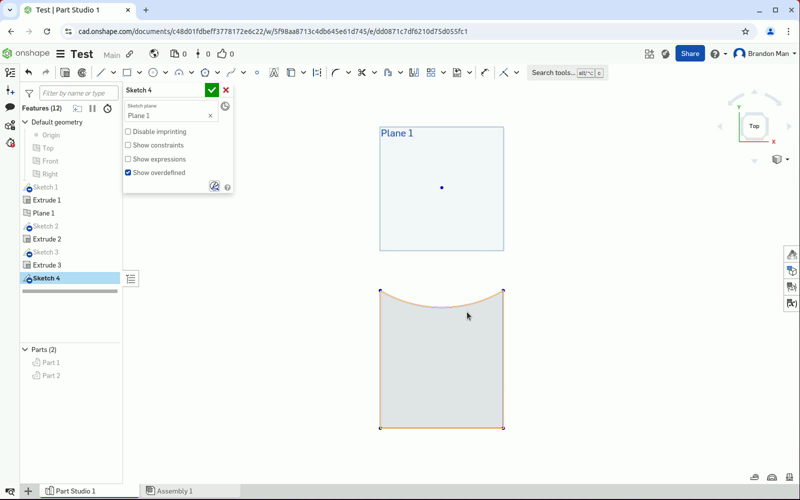
scroll(6)
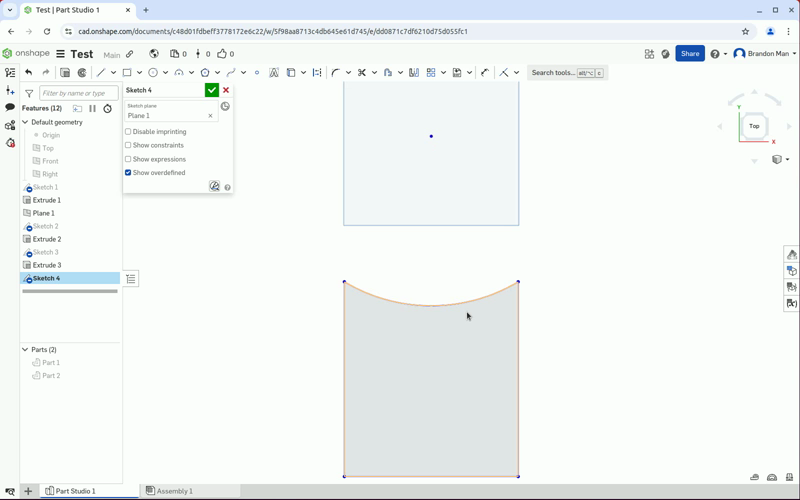
scroll(6)
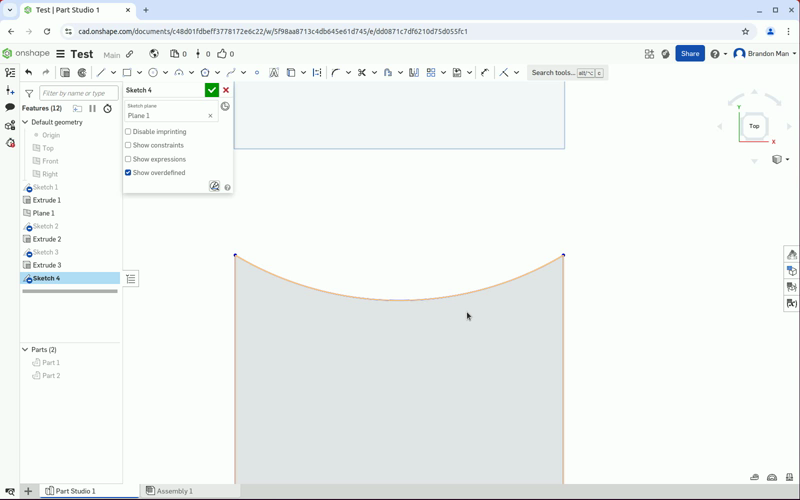
click(467, 311)
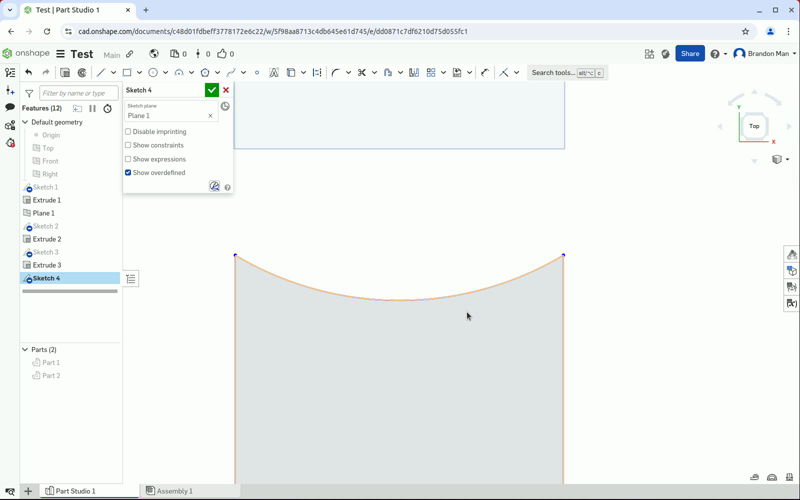
scroll(-6)
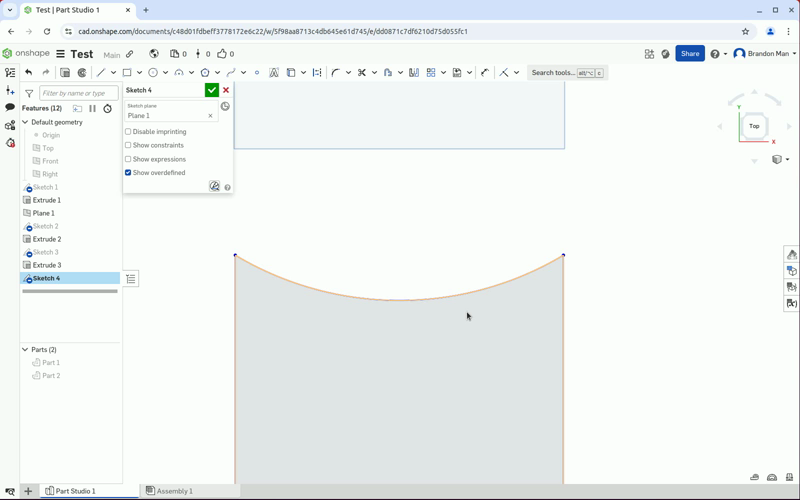
scroll(-6)
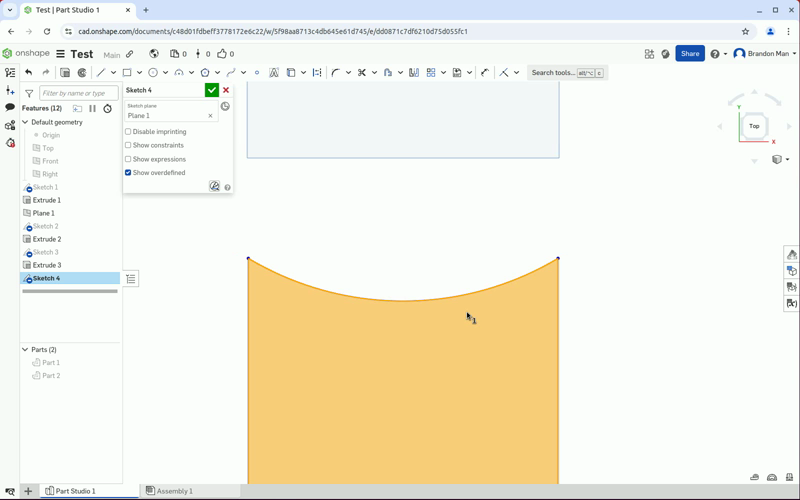
scroll(-6)
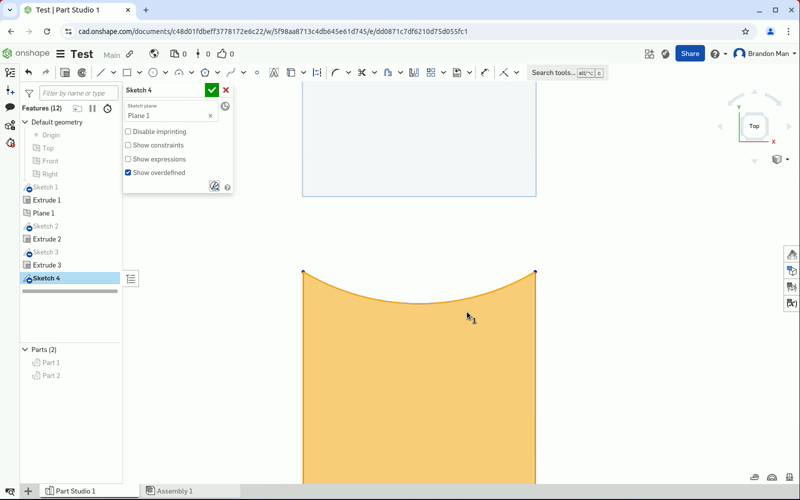
scroll(-6)
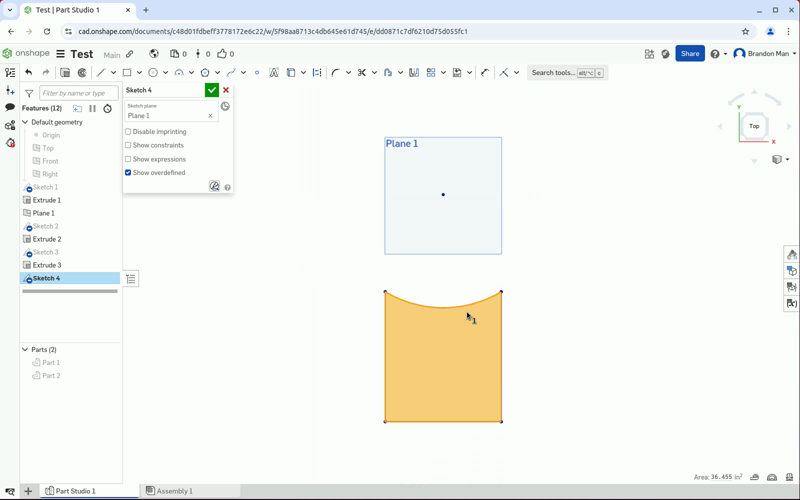
scroll(-6)
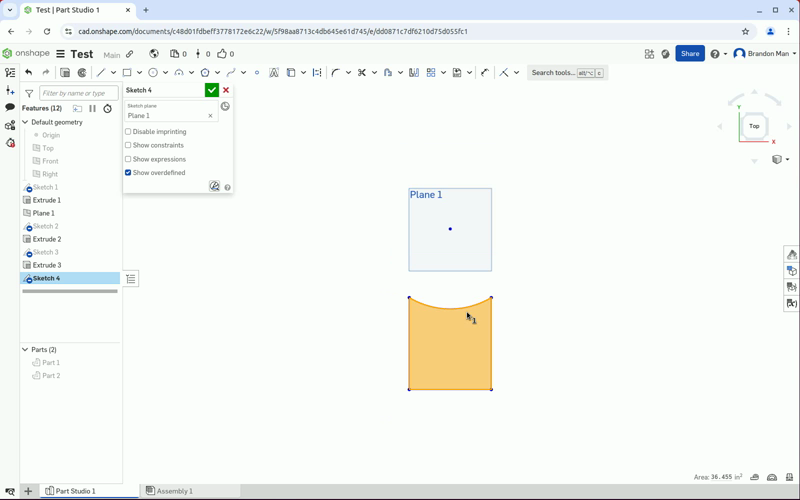
scroll(-6)
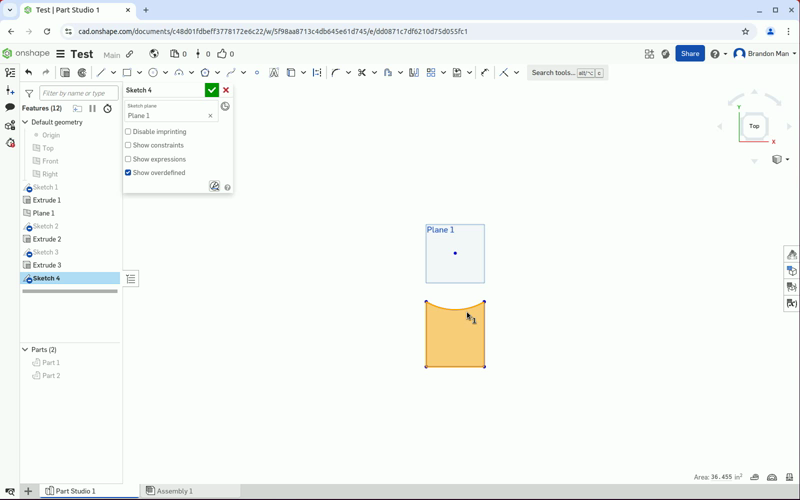
scroll(-6)
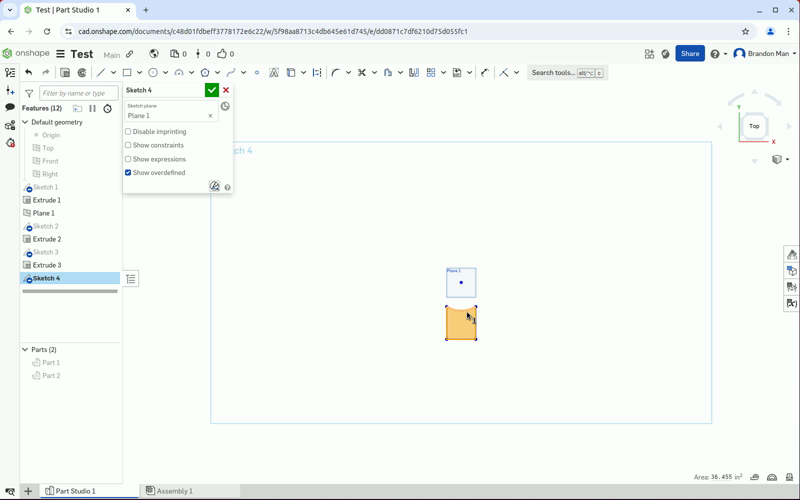
mouse_move(73, 352)
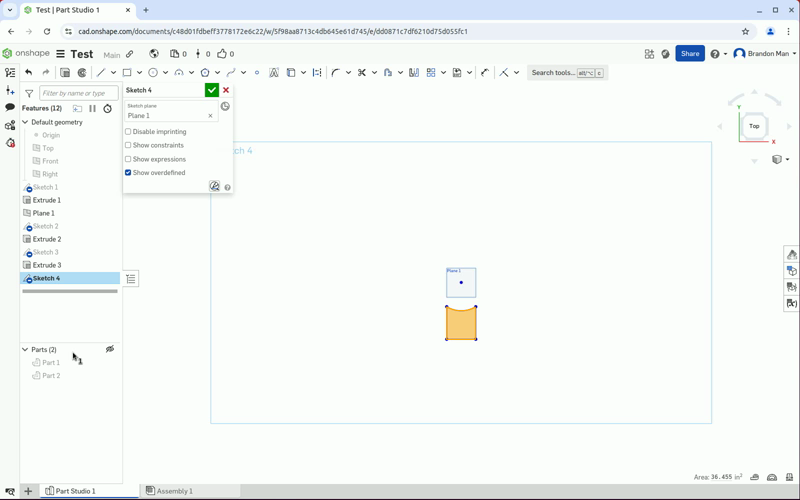
key(shift+y)
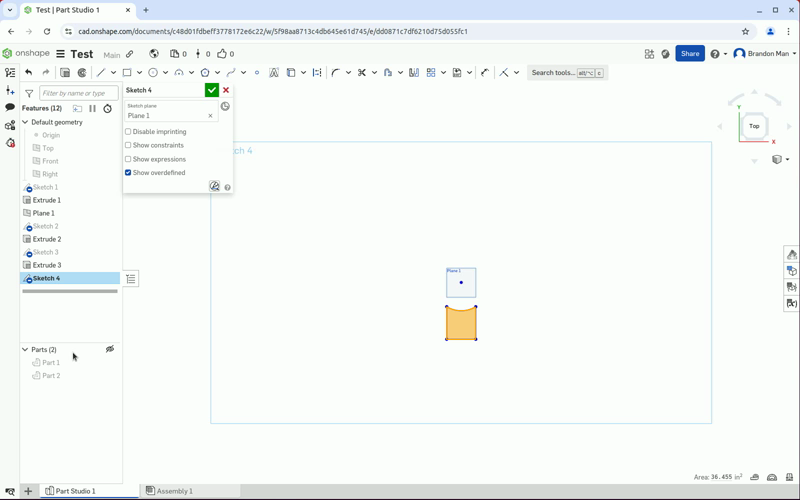
key(shift+e)
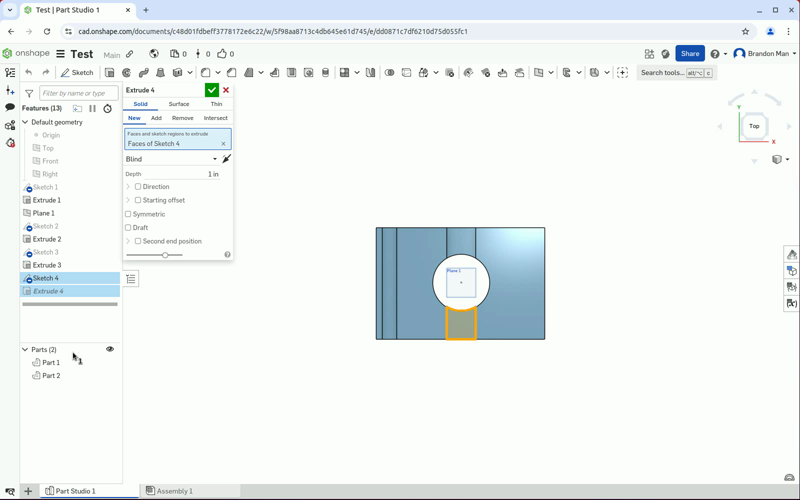
mouse_move(143, 106)
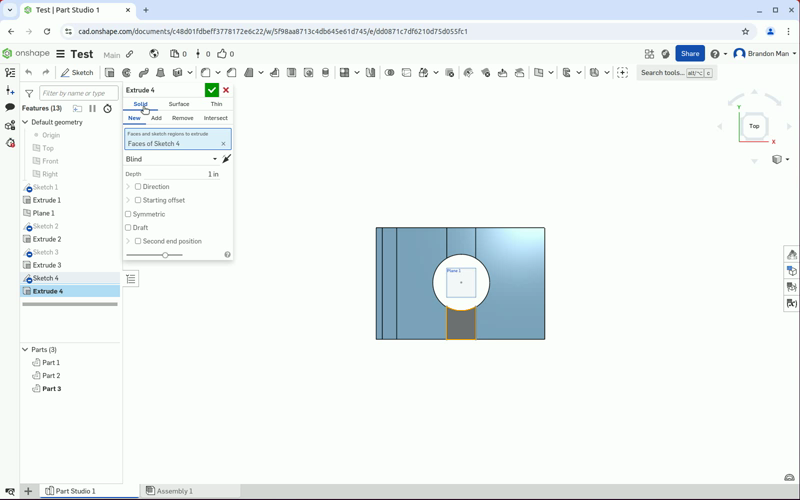
click(143, 106)
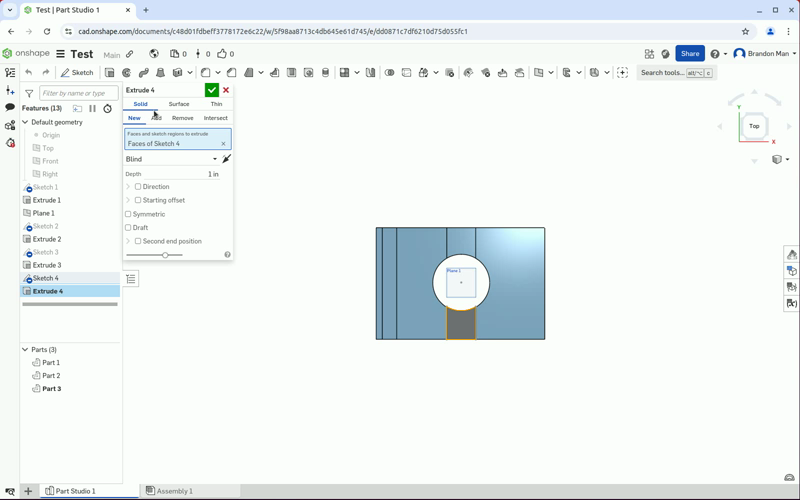
mouse_move(186, 120)
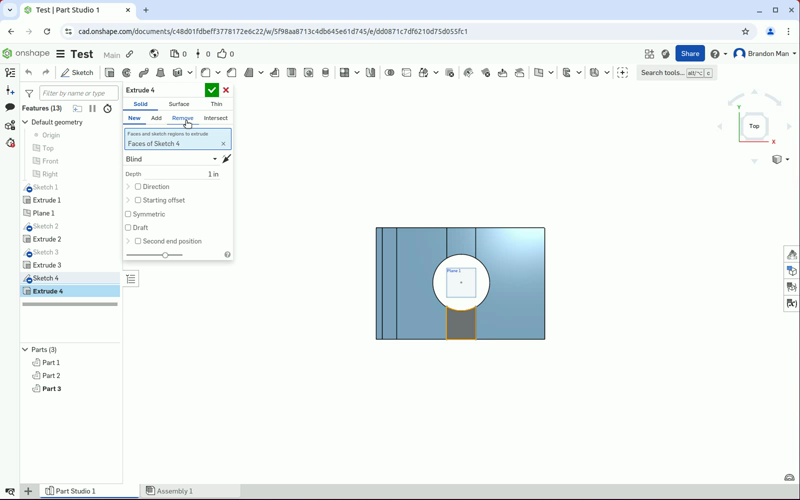
click(186, 120)
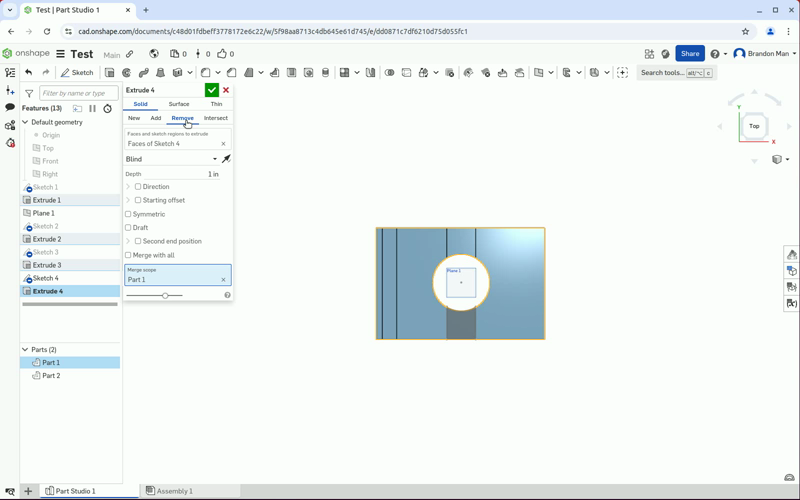
key(tab, 4)
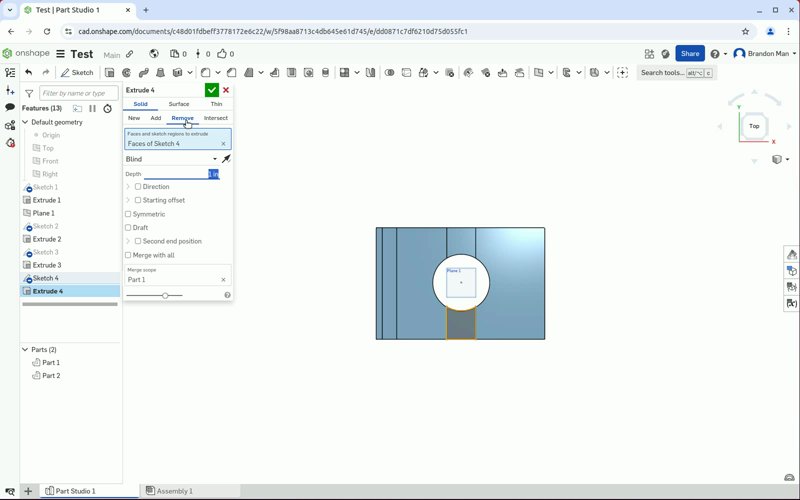
text(1.204)
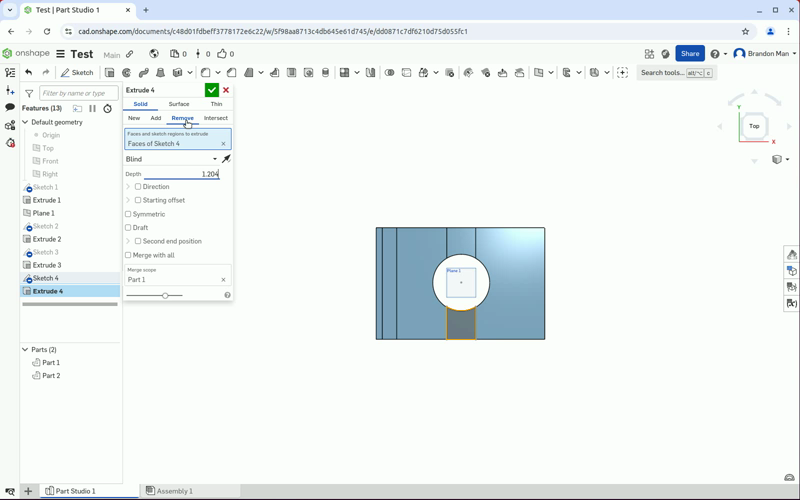
key(tab, 6)
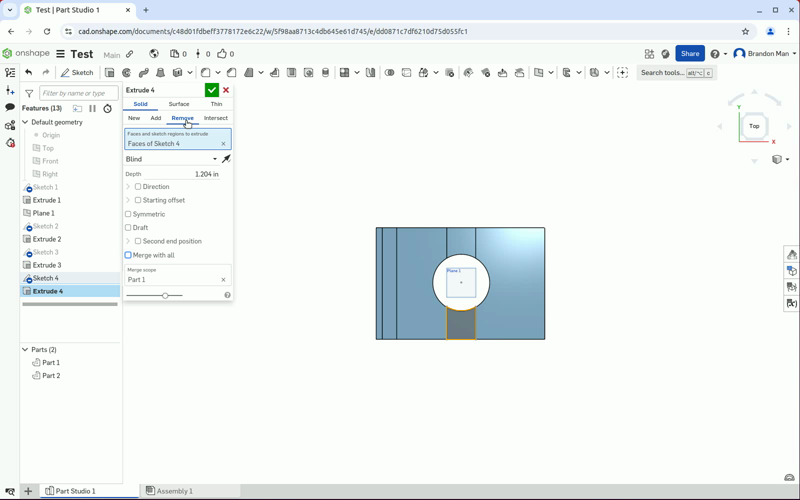
key(space)
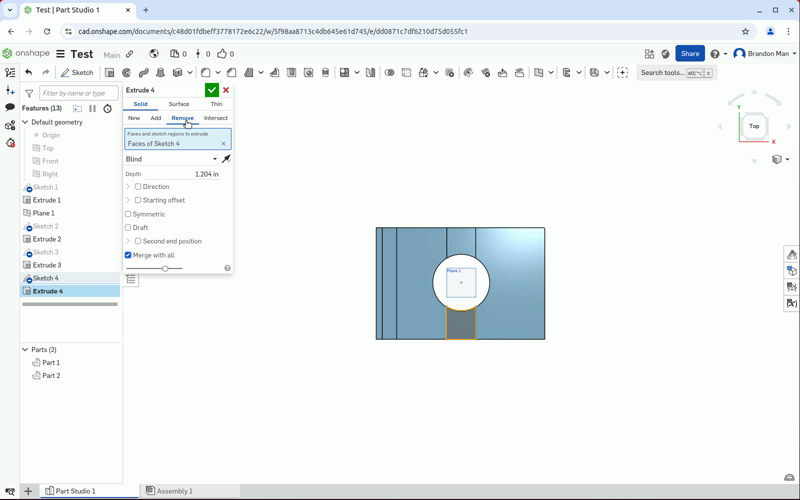
key(enter)
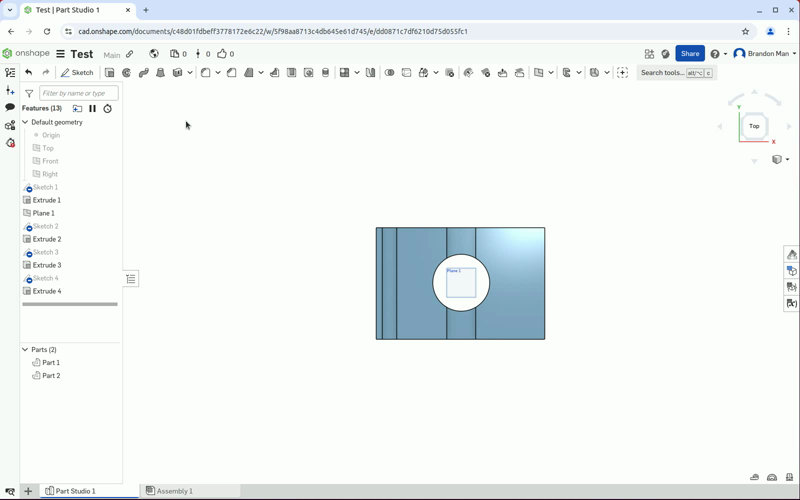
key(shift+h)
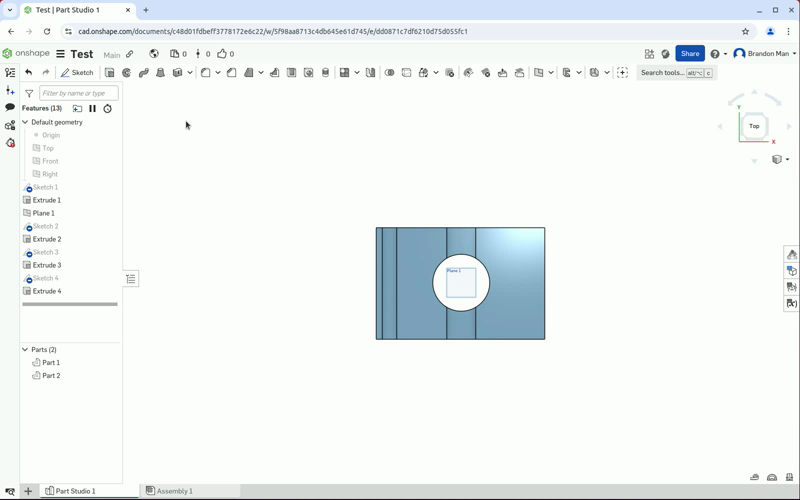
key(shift+h)
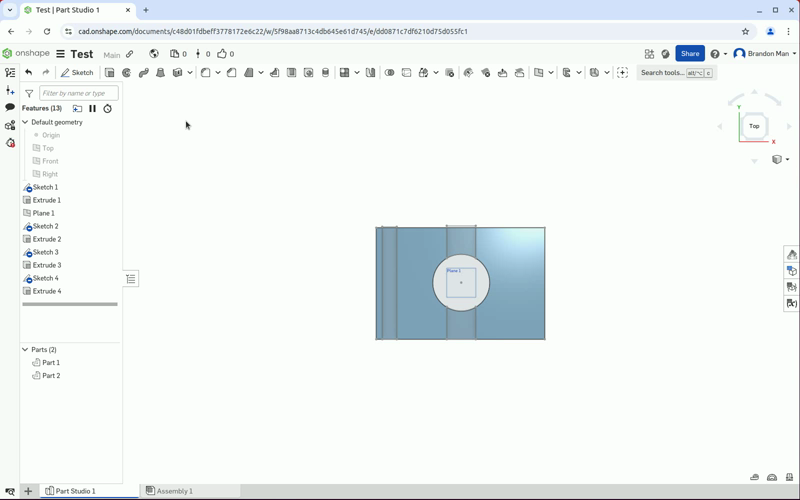
key(shift+7)
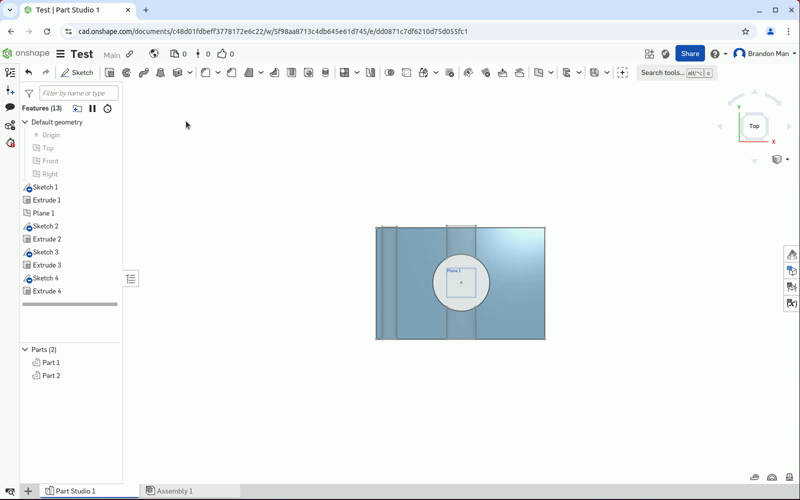
key(up, 3)
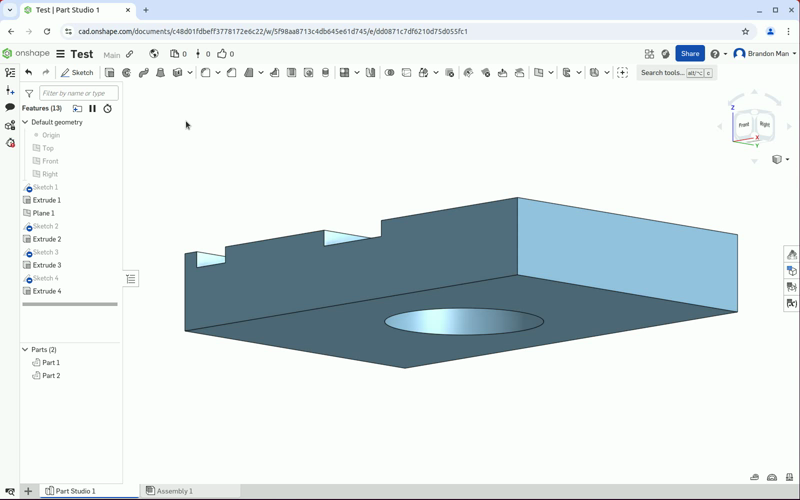
key(left, 3)
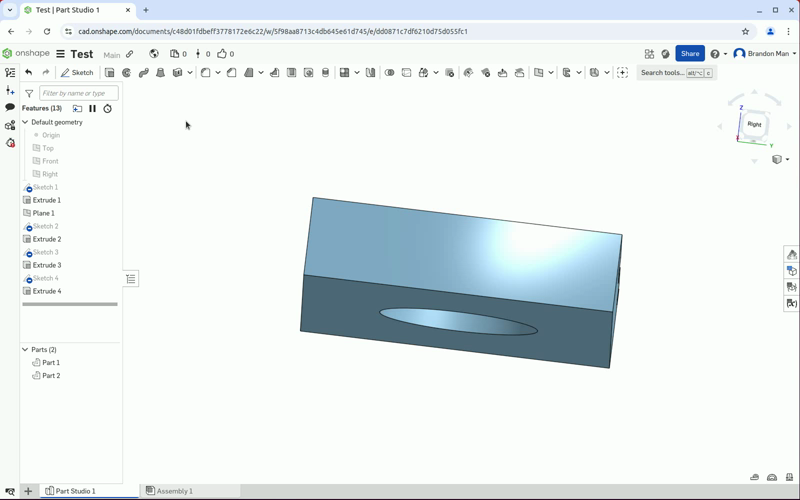
key(right, 3)
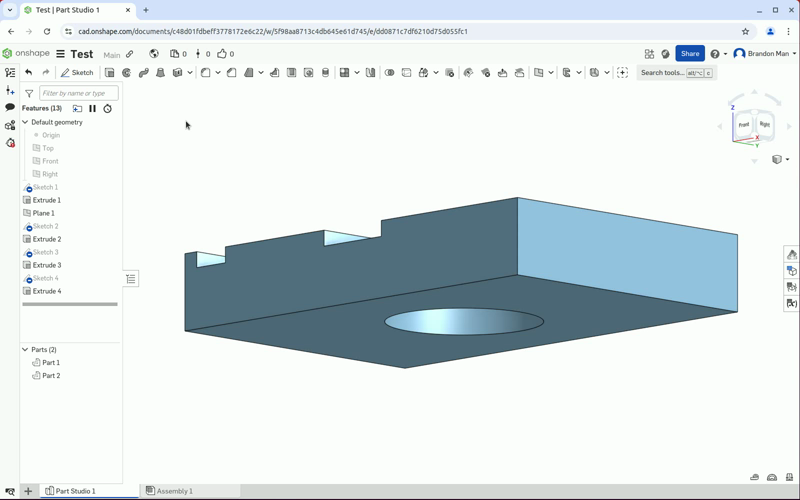
key(down, 3)
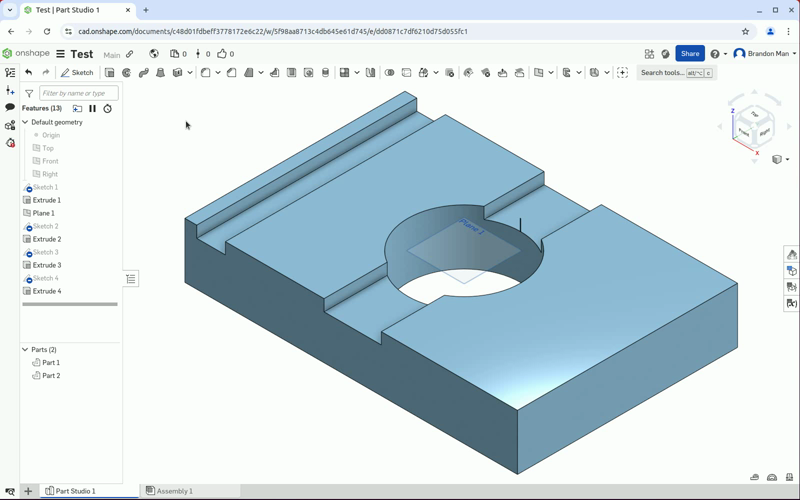
mouse_move(73, 189)
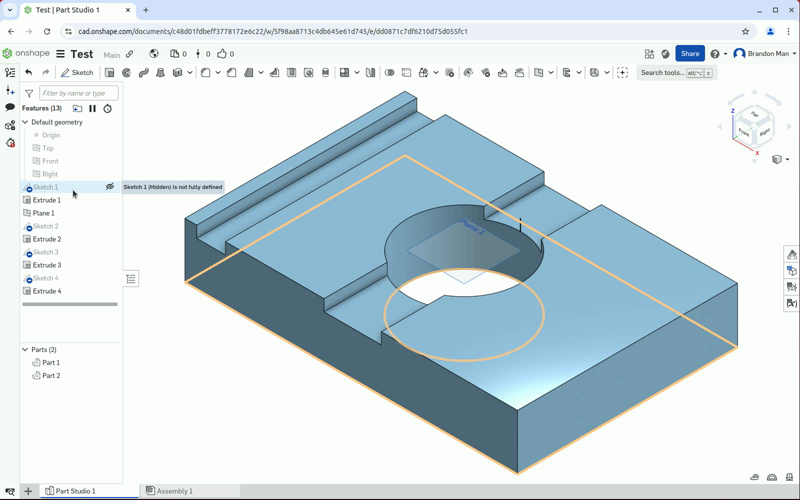
click(73, 189)